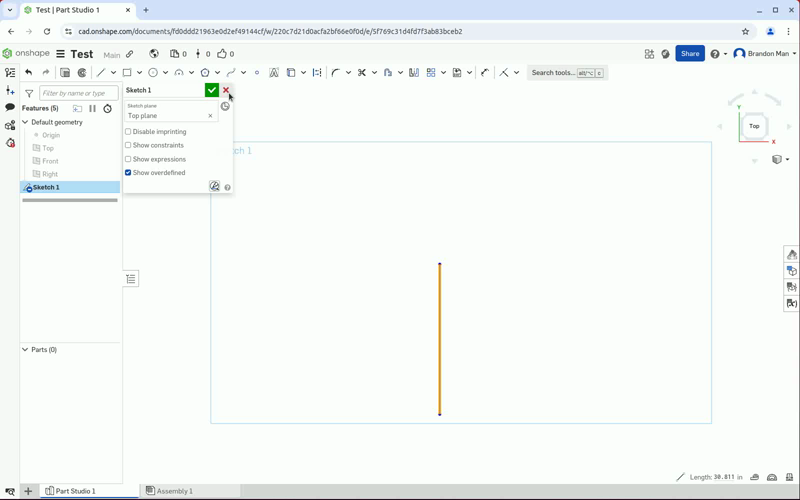
key(shift+h)
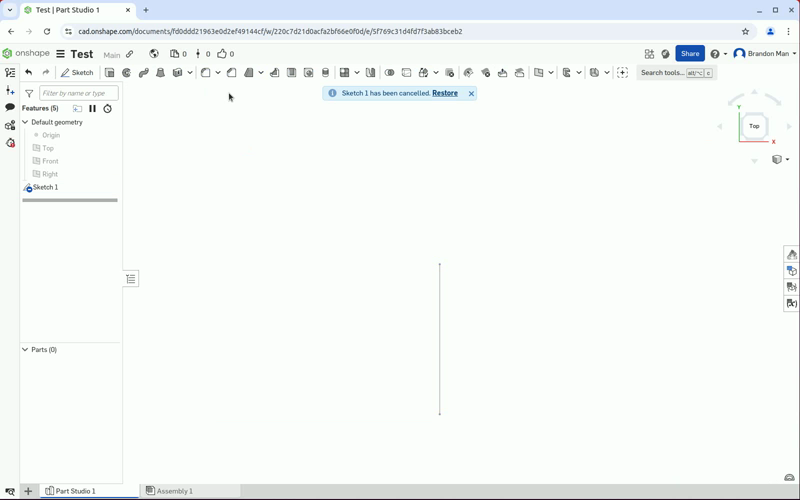
key(shift+s)
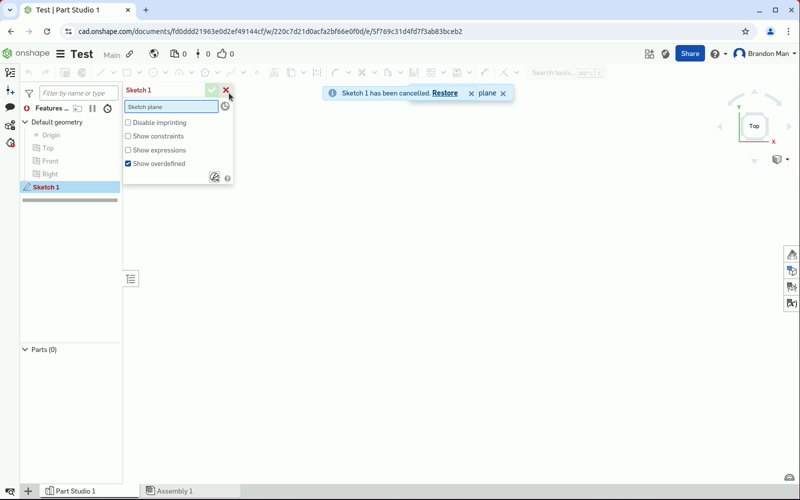
mouse_move(73, 150)
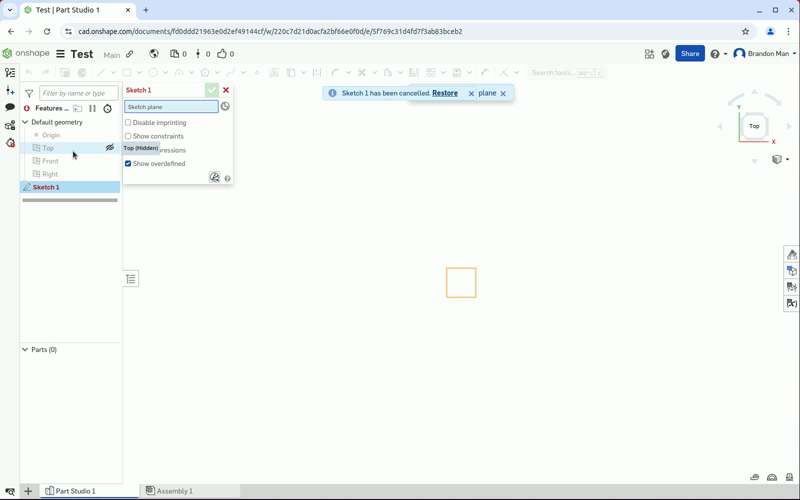
click(73, 150)
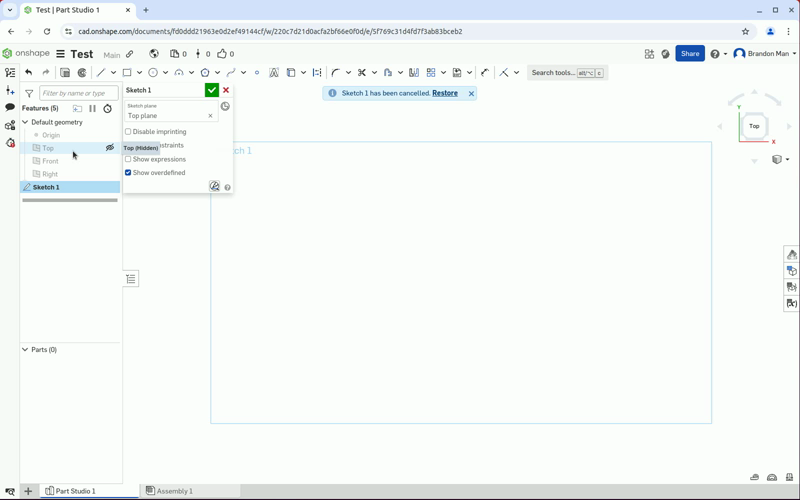
mouse_move(73, 352)
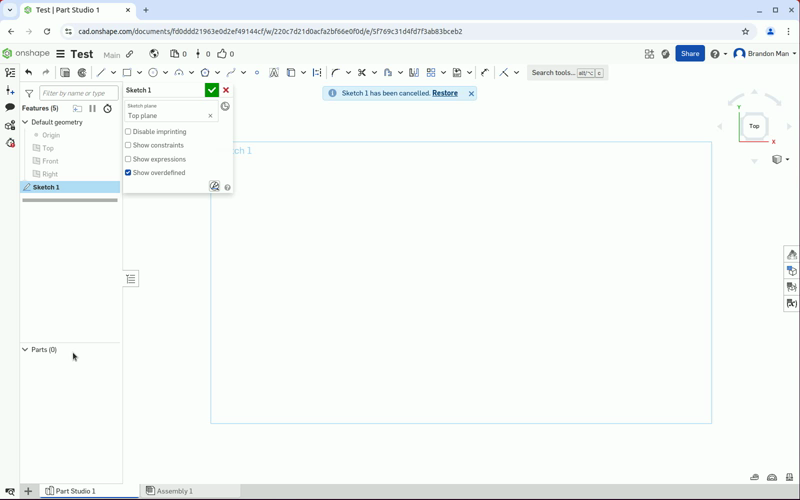
key(y)
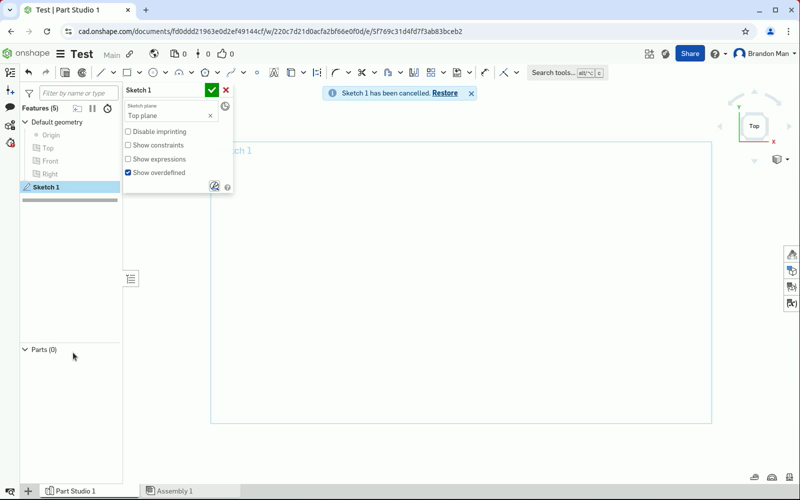
key(l)
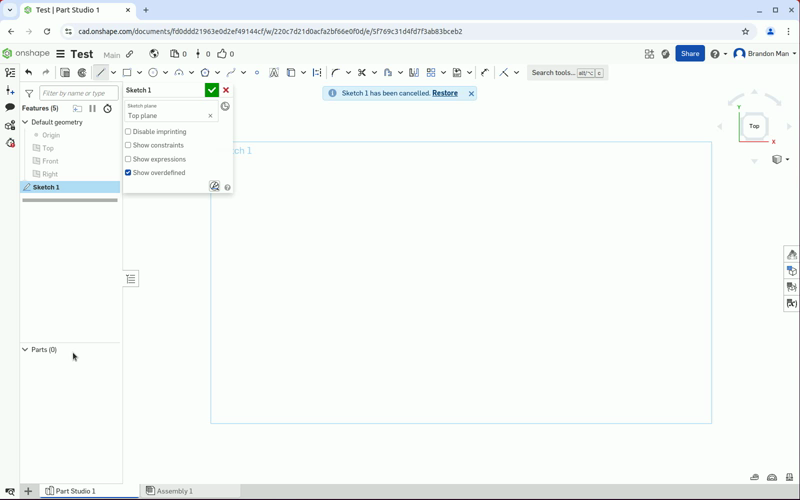
key_down(shift)
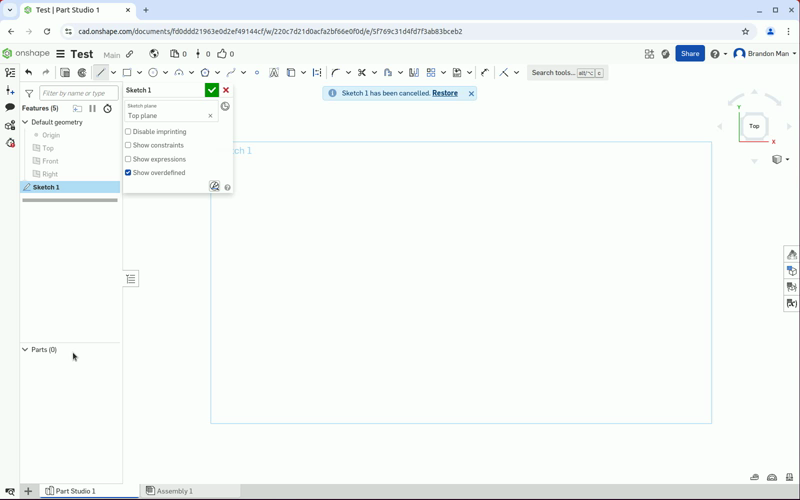
mouse_move(370, 282)
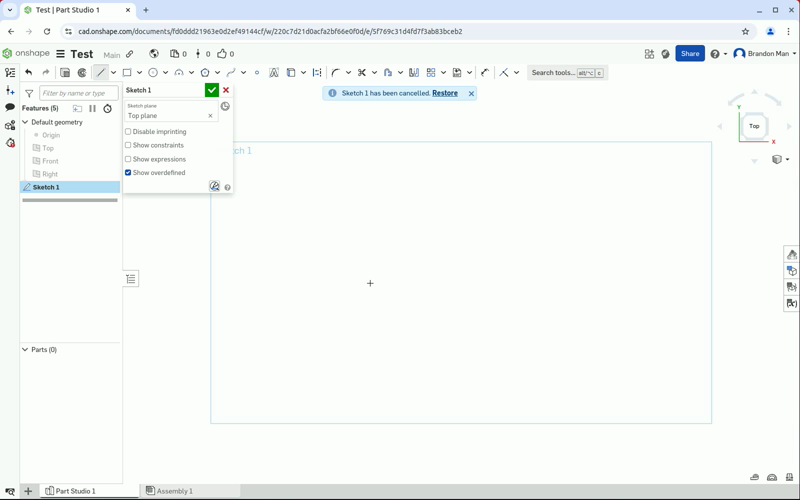
click(370, 282)
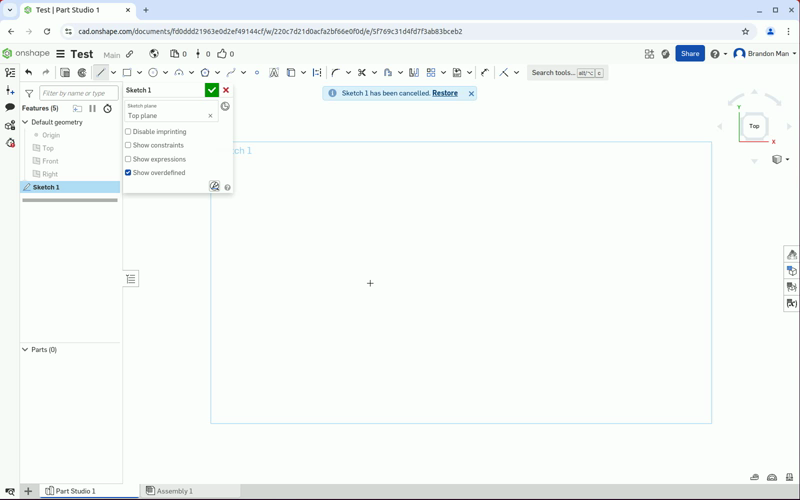
key_up(shift)
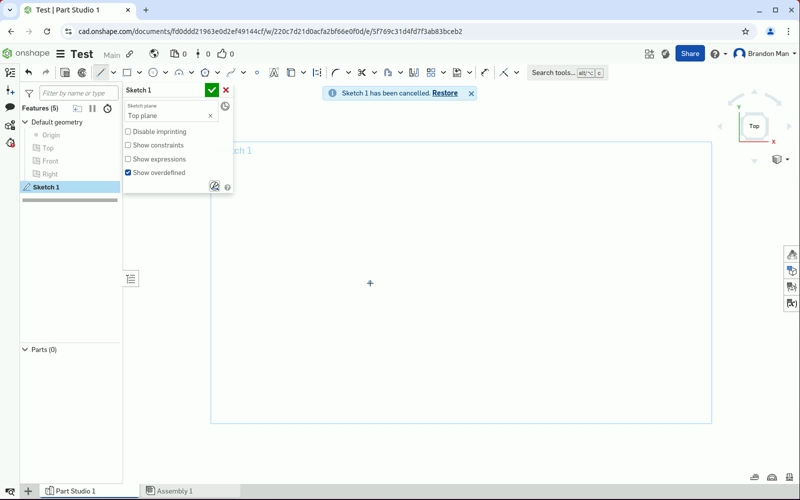
key_down(shift)
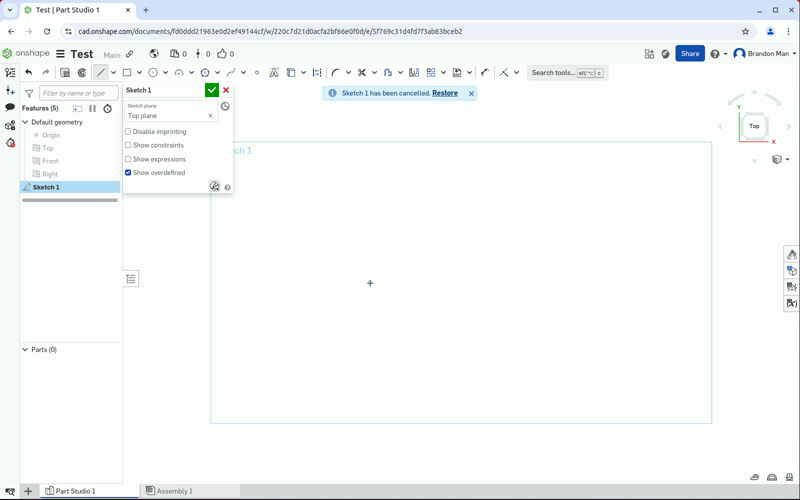
mouse_move(400, 282)
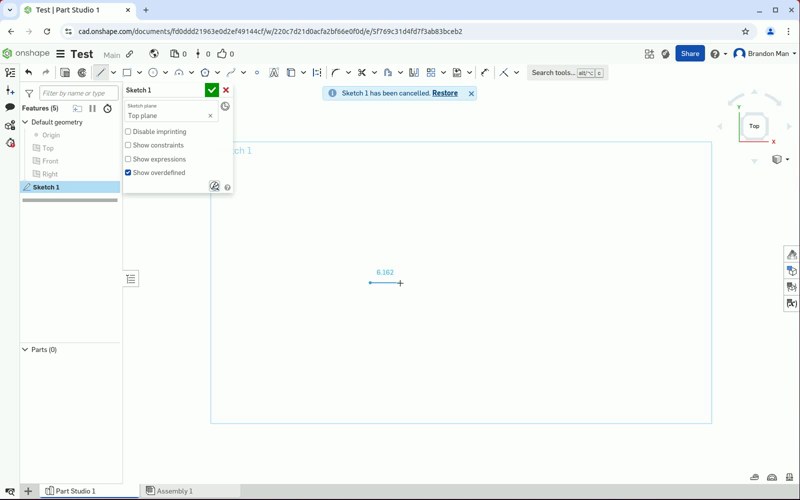
mouse_move(416, 282)
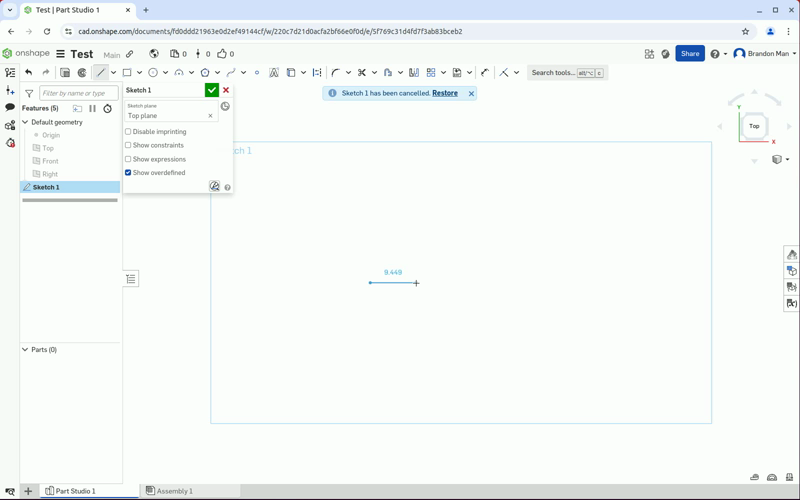
click(416, 282)
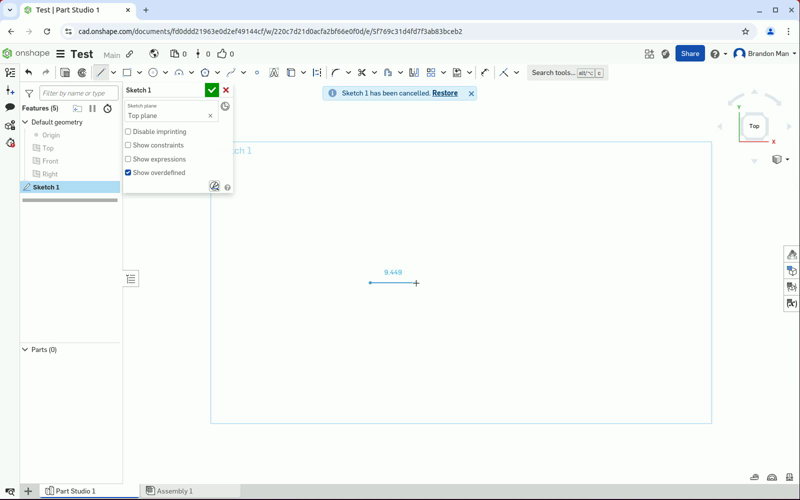
key_up(shift)
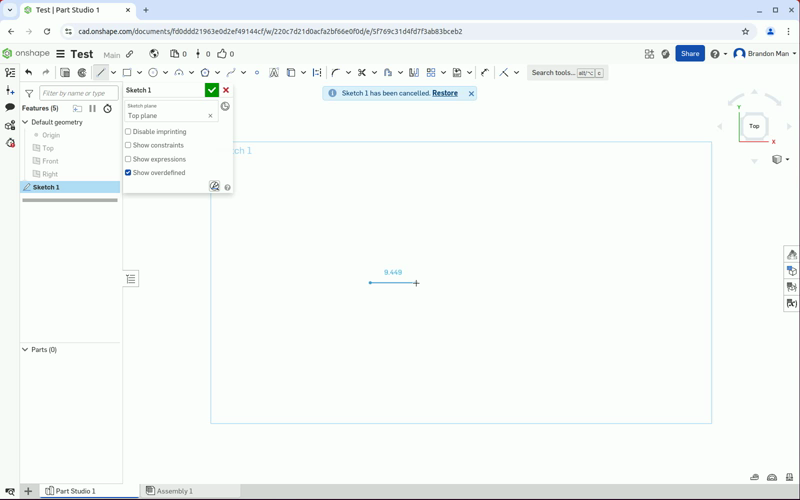
key_down(shift)
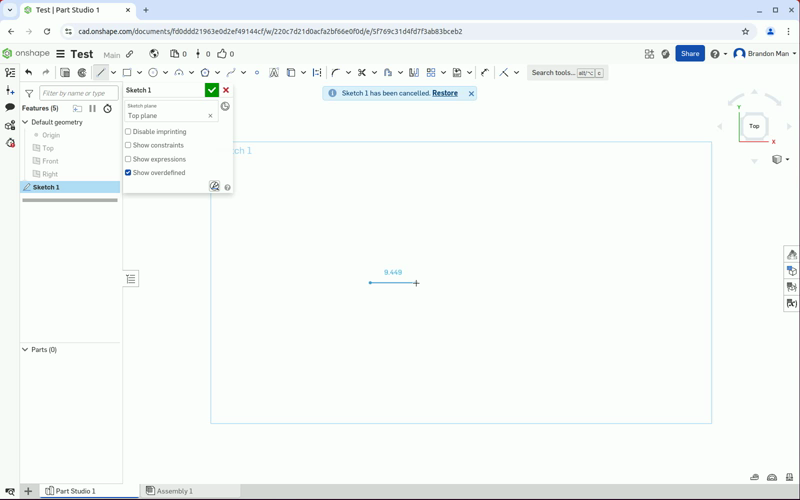
mouse_move(446, 282)
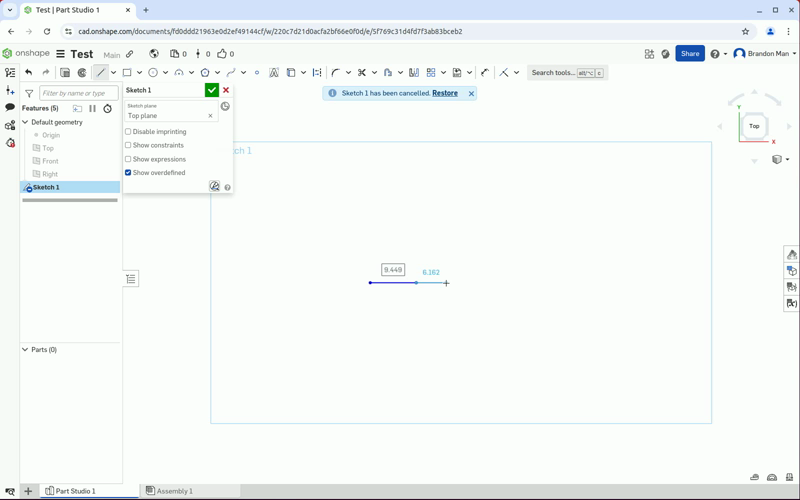
mouse_move(461, 282)
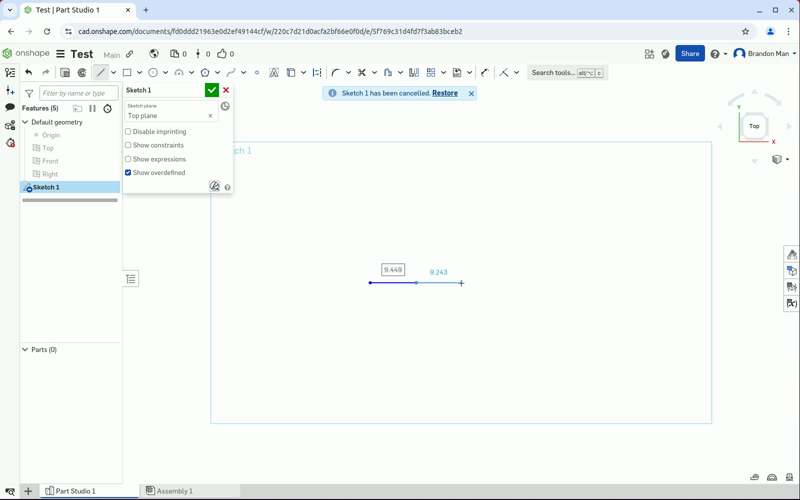
click(461, 282)
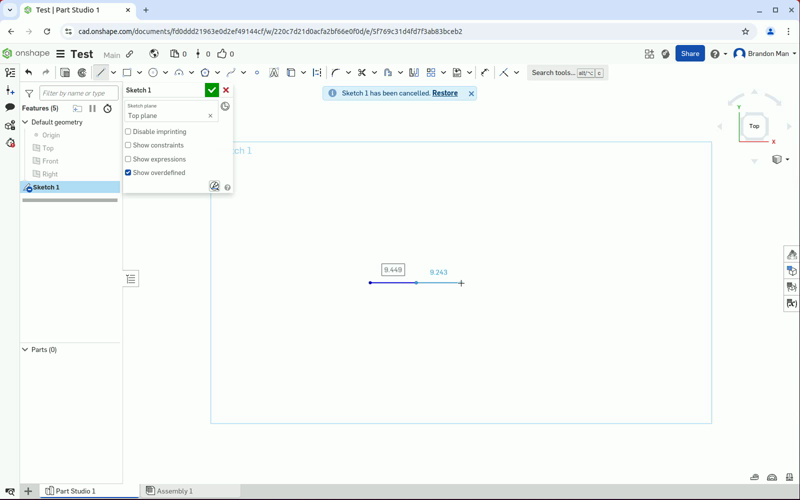
key_up(shift)
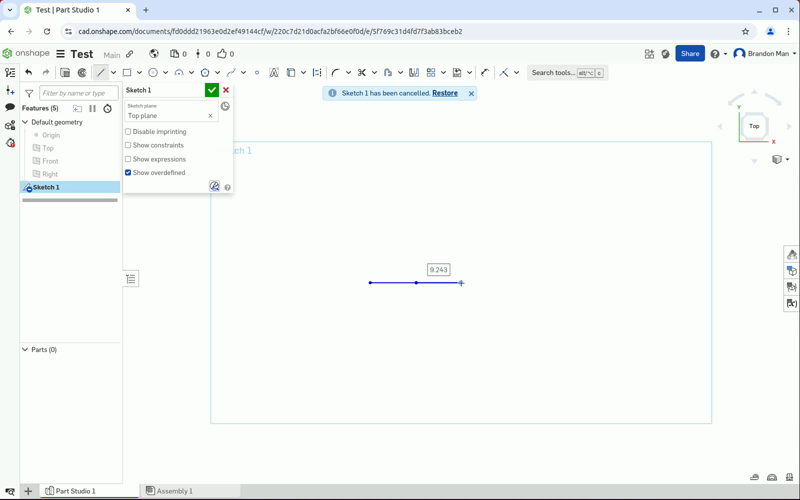
key_down(shift)
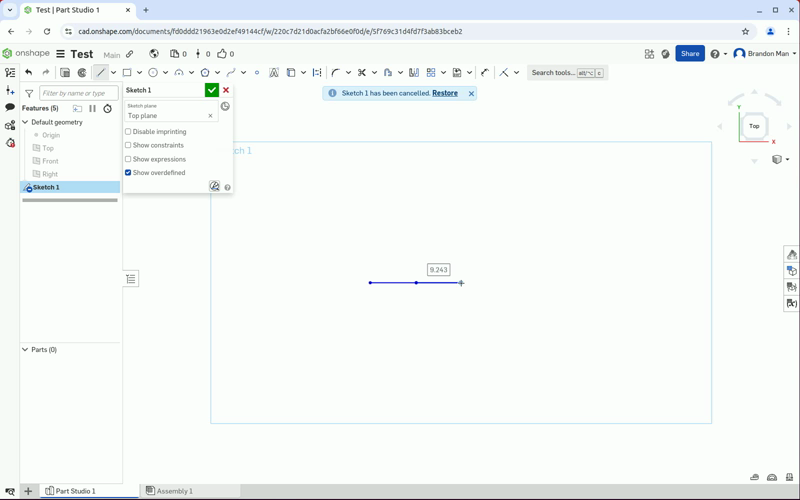
mouse_move(491, 282)
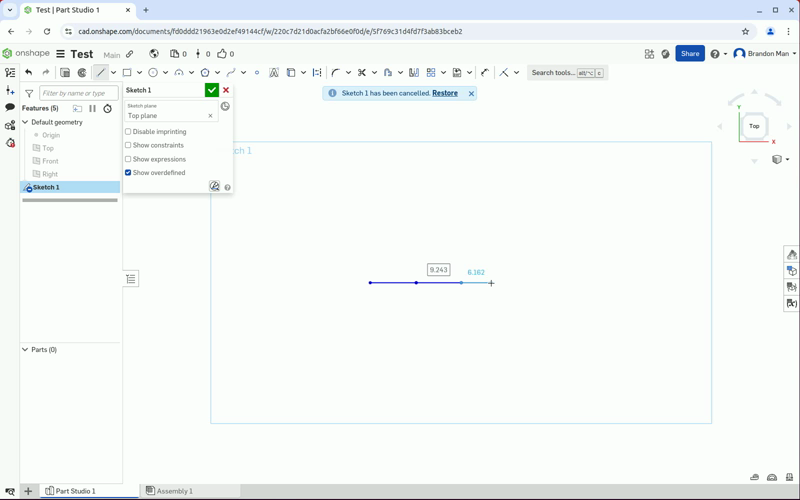
mouse_move(461, 237)
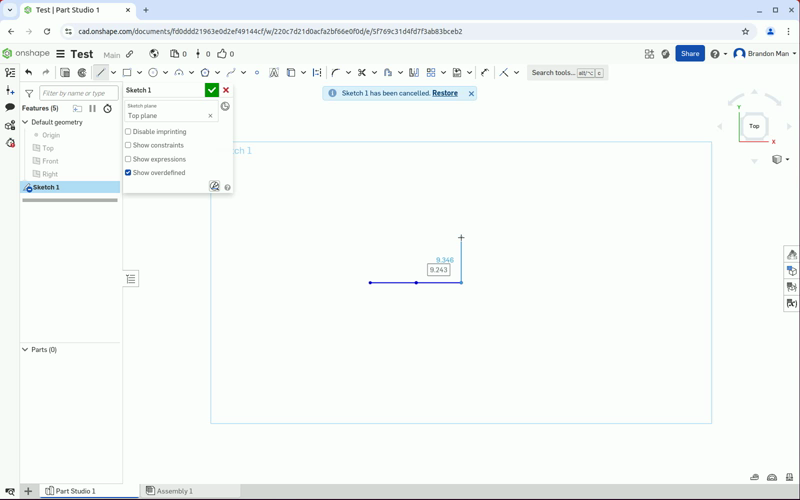
click(461, 237)
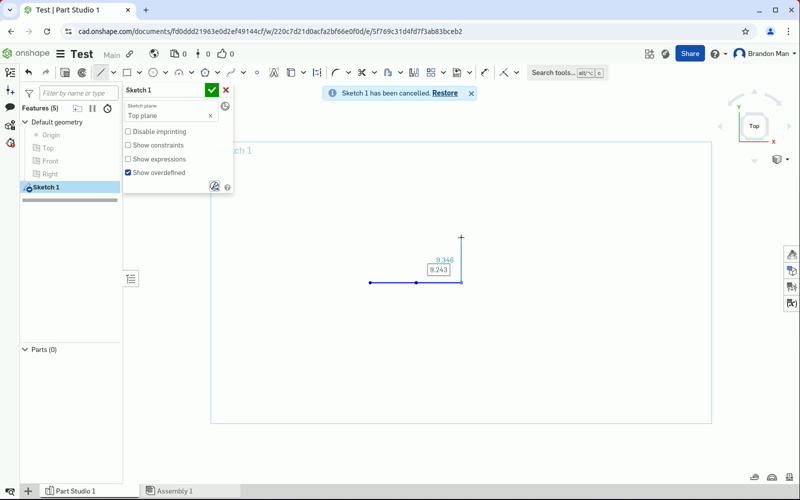
key_up(shift)
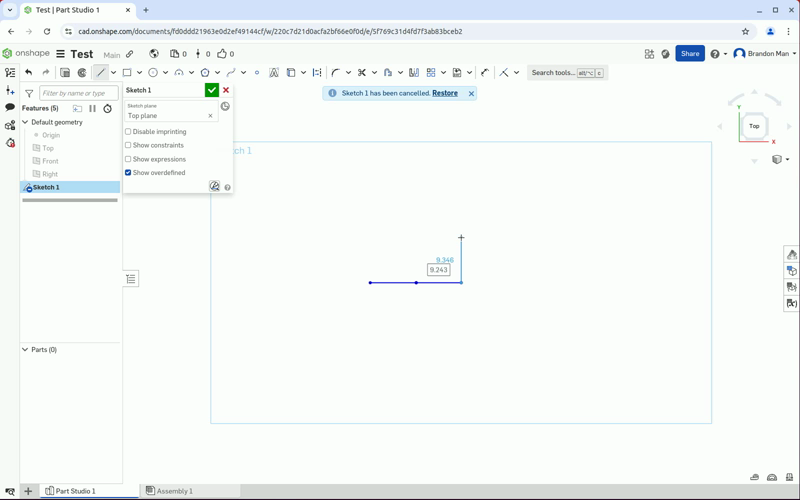
key_down(shift)
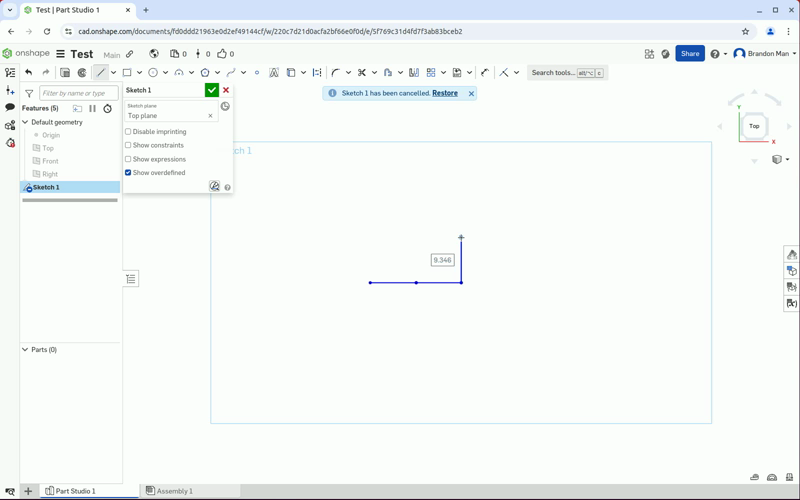
mouse_move(491, 237)
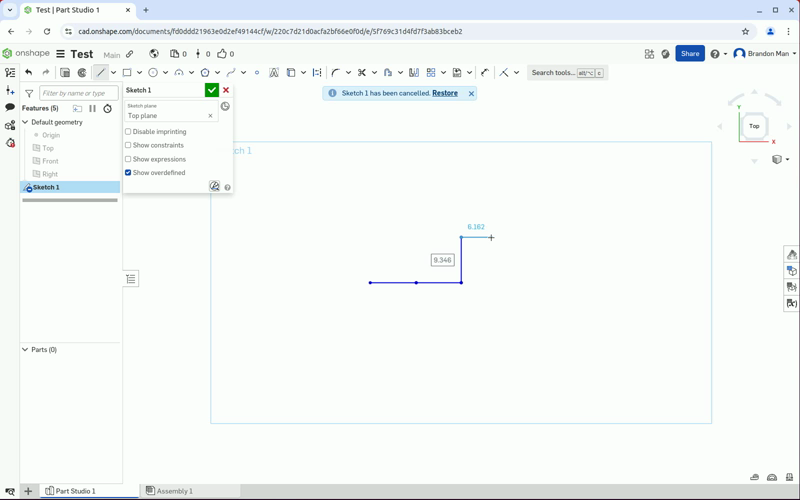
mouse_move(461, 192)
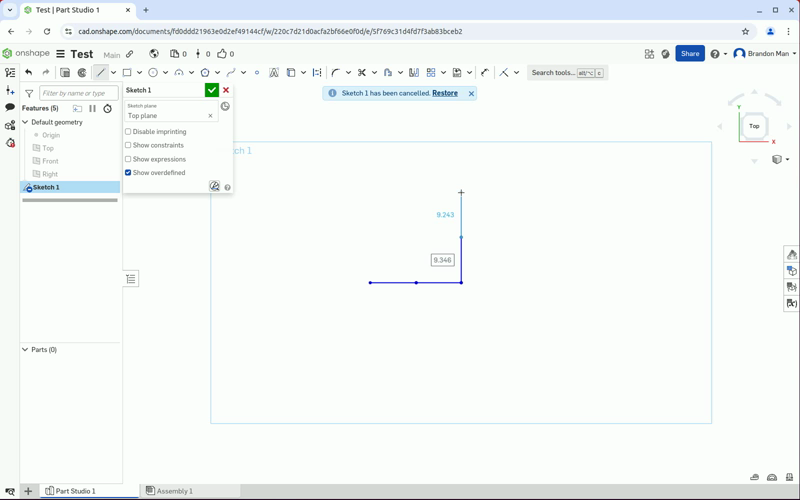
click(461, 192)
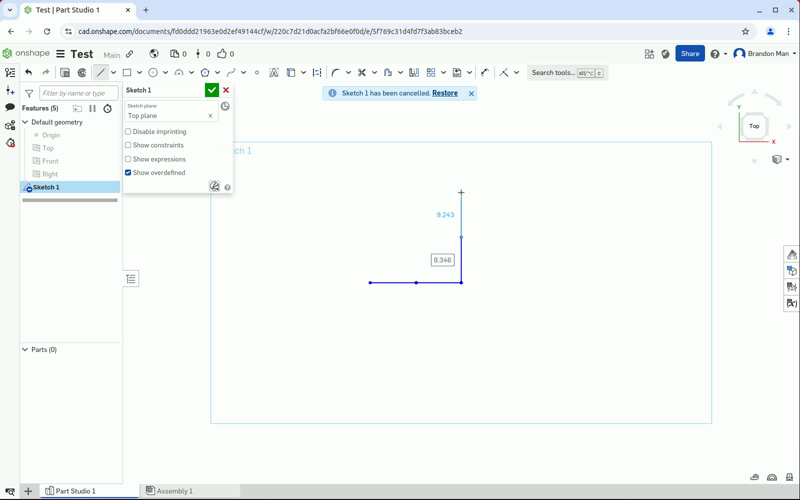
key_up(shift)
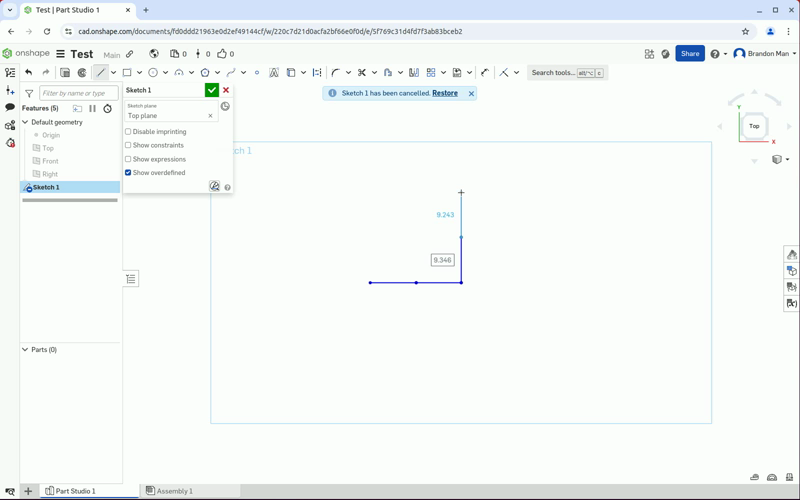
key_down(shift)
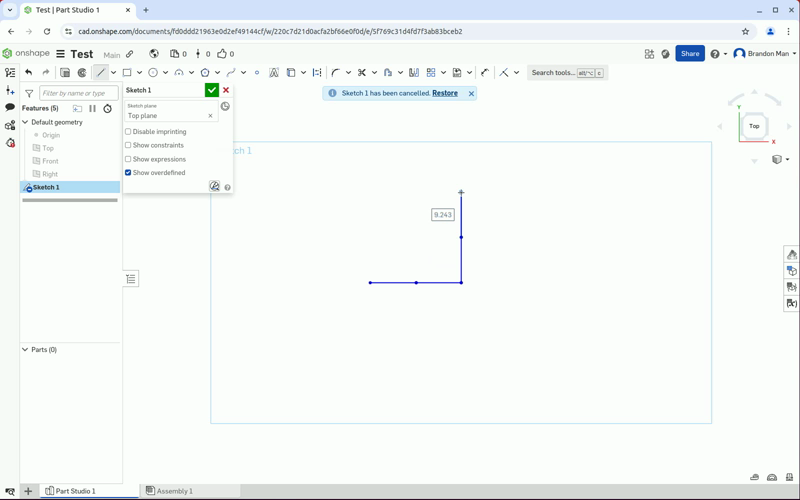
mouse_move(370, 192)
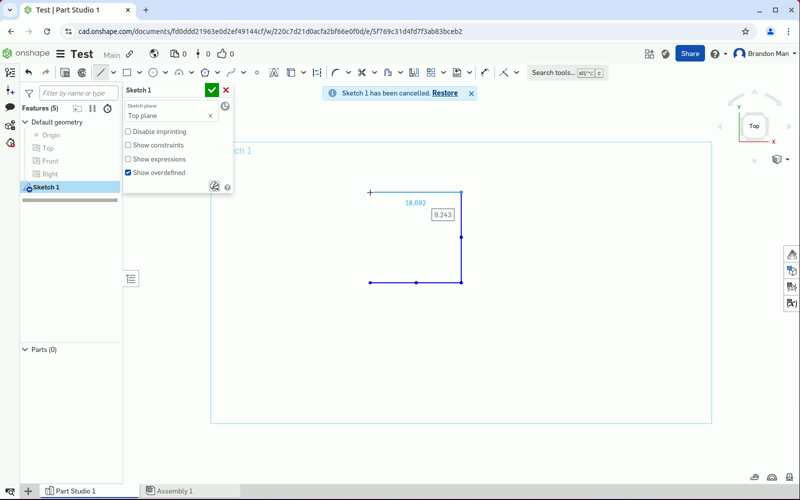
click(370, 192)
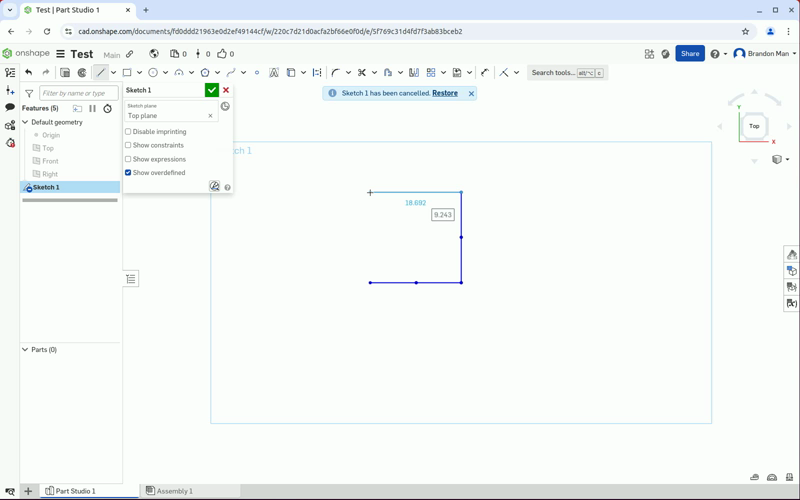
key_up(shift)
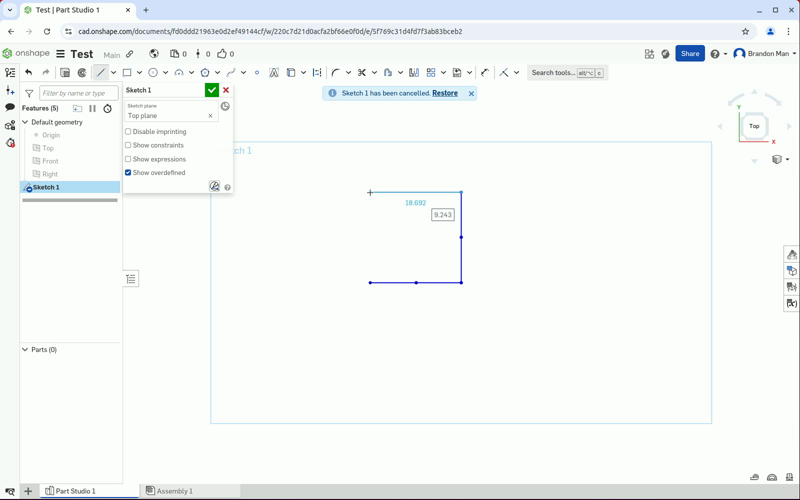
key_down(shift)
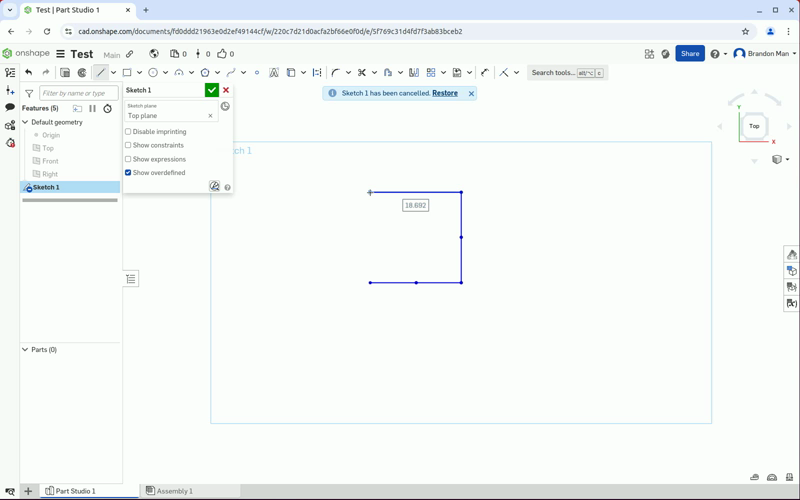
mouse_move(370, 282)
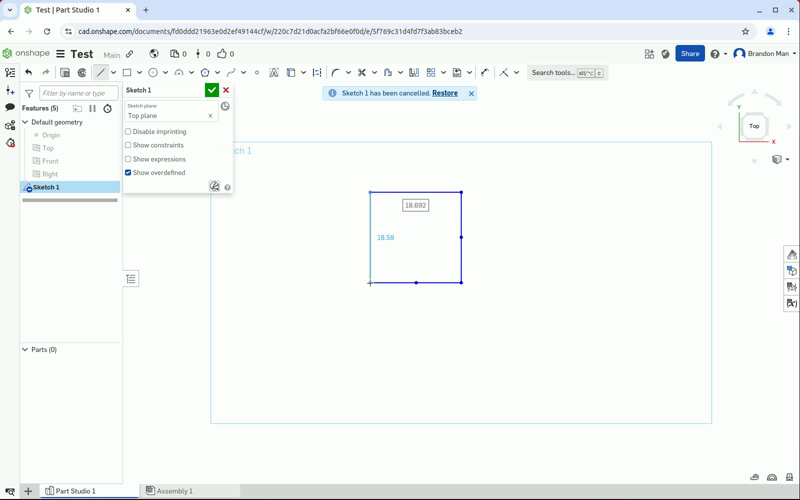
key_up(shift)
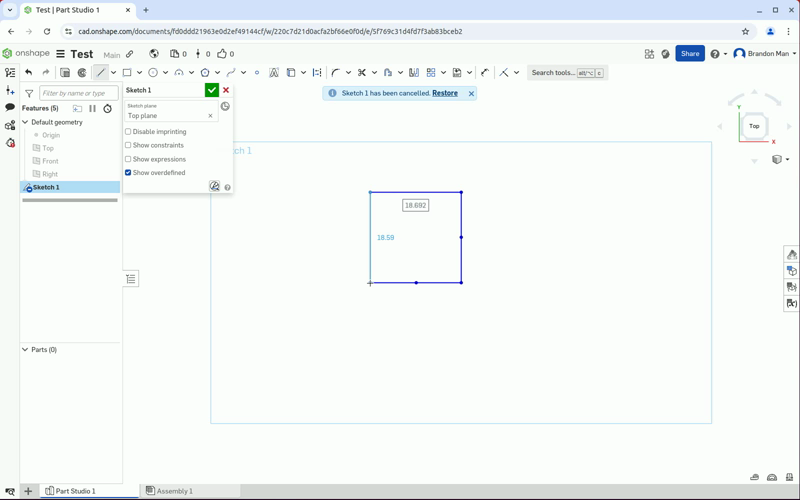
click(370, 282)
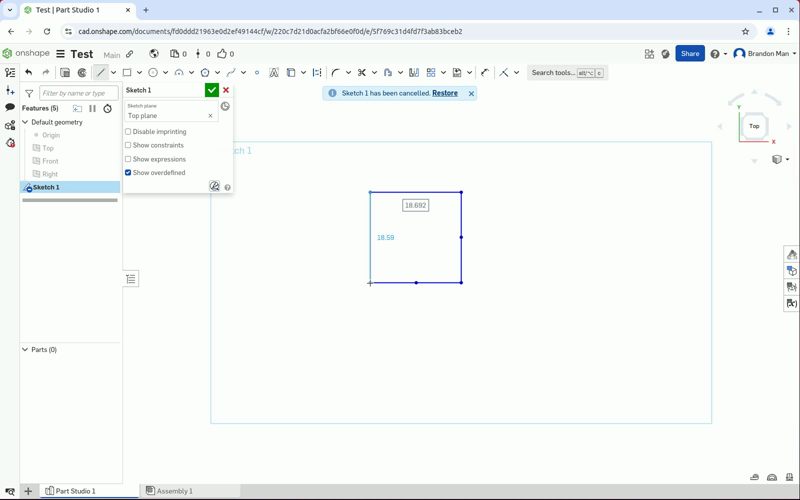
key(esc)
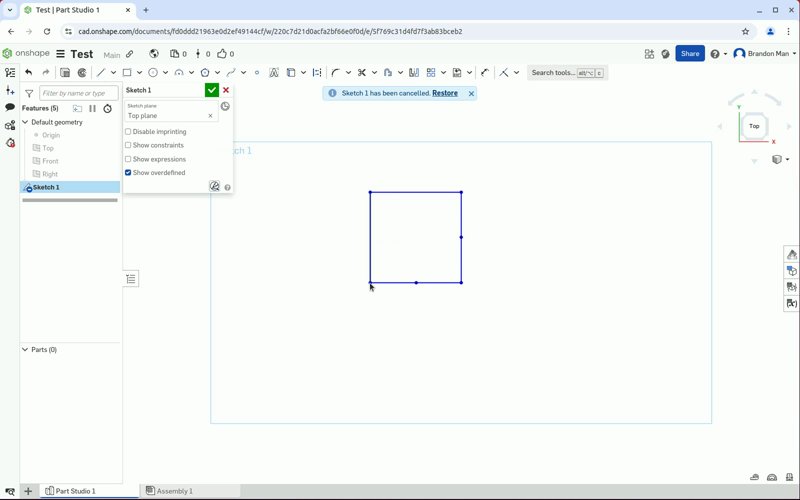
key(c)
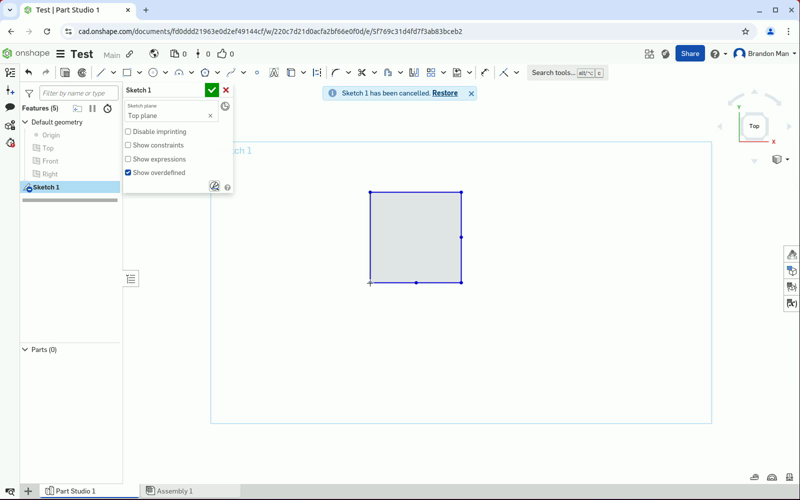
key_down(shift)
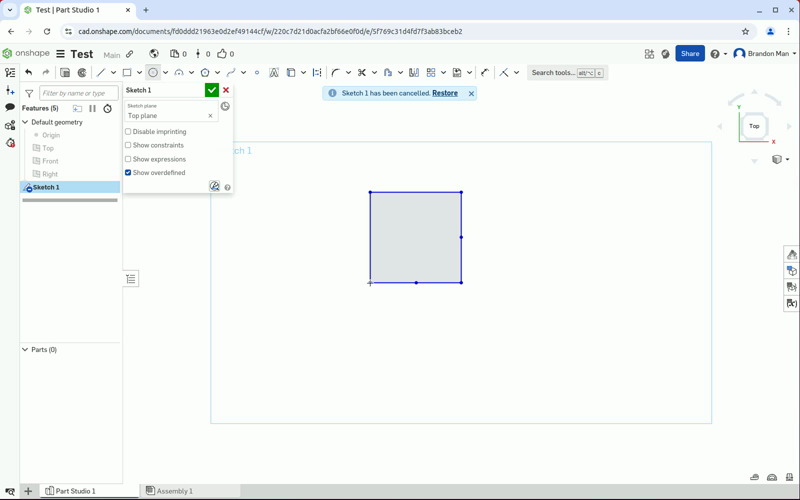
mouse_move(416, 237)
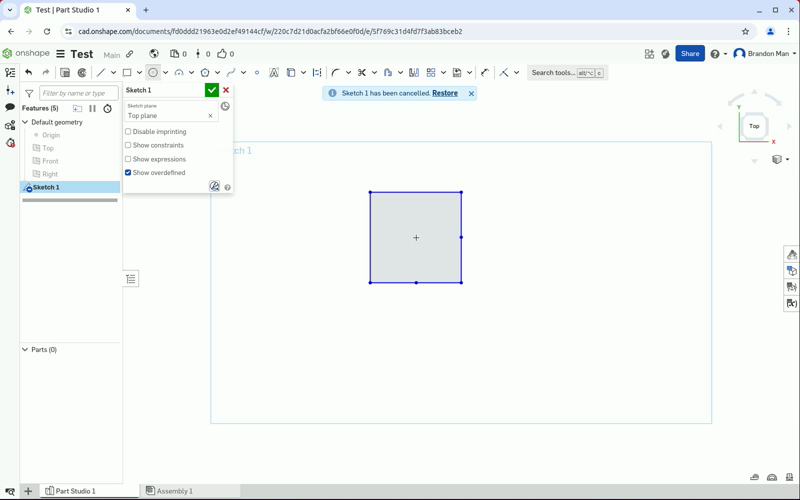
click(416, 237)
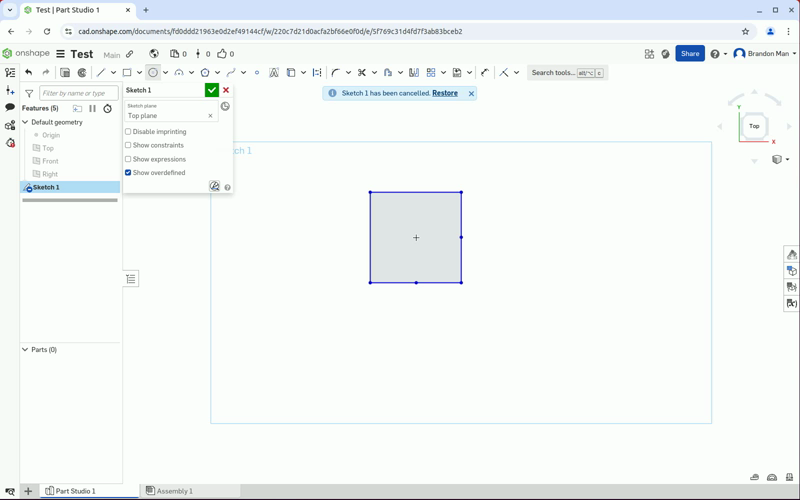
key_up(shift)
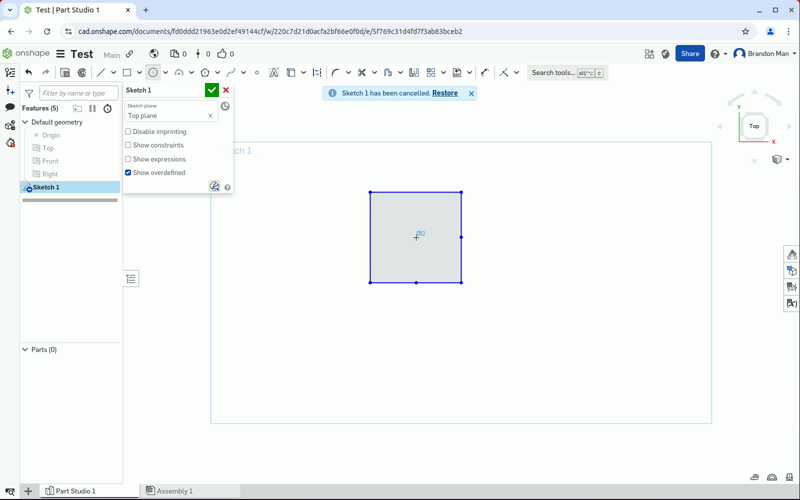
mouse_move(450, 237)
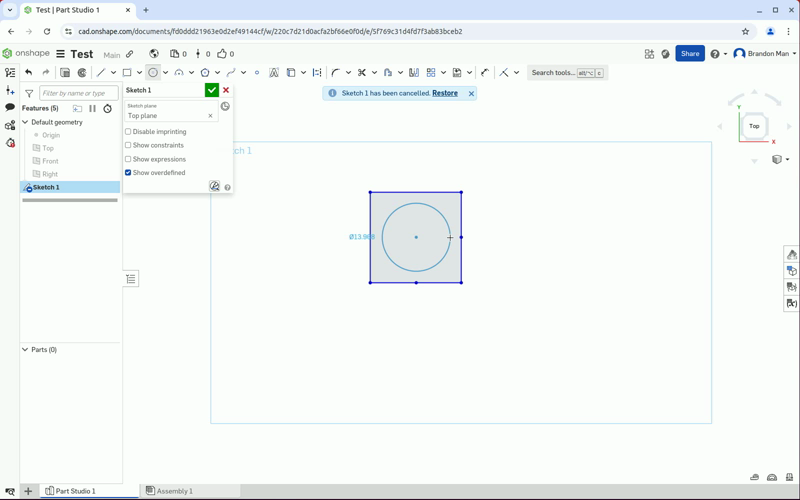
click(450, 237)
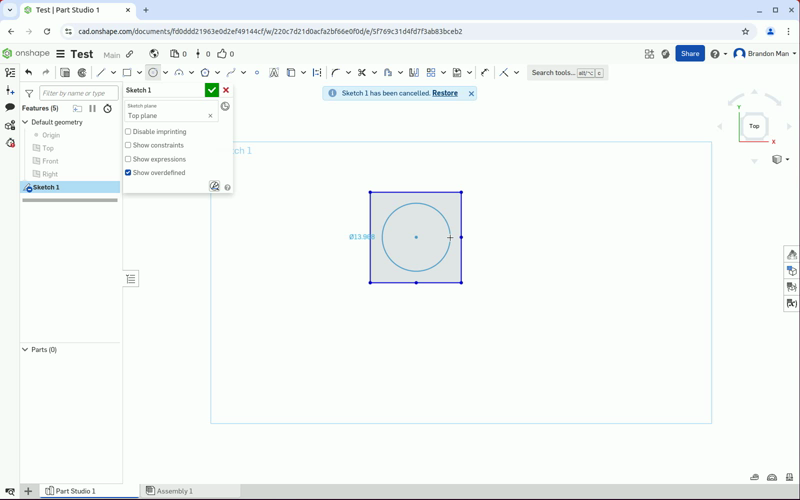
key(esc)
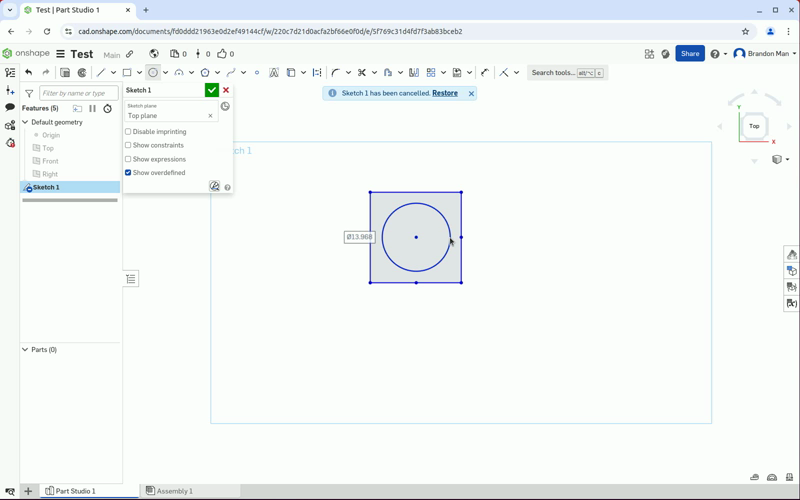
mouse_move(374, 269)
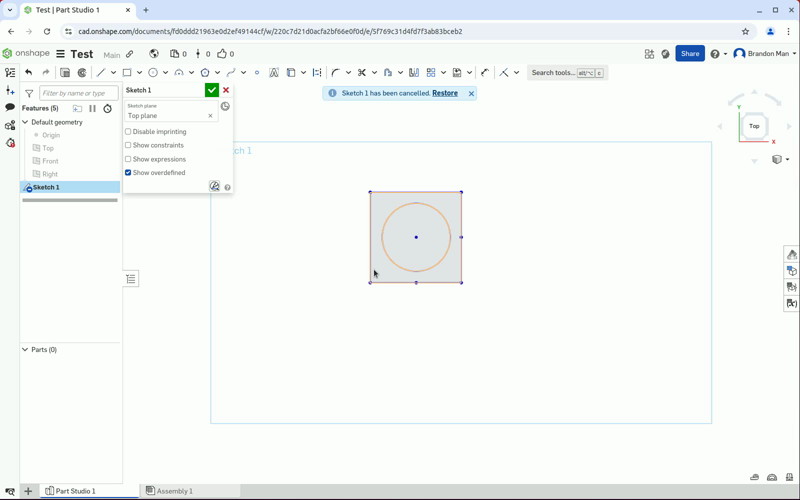
click(374, 269)
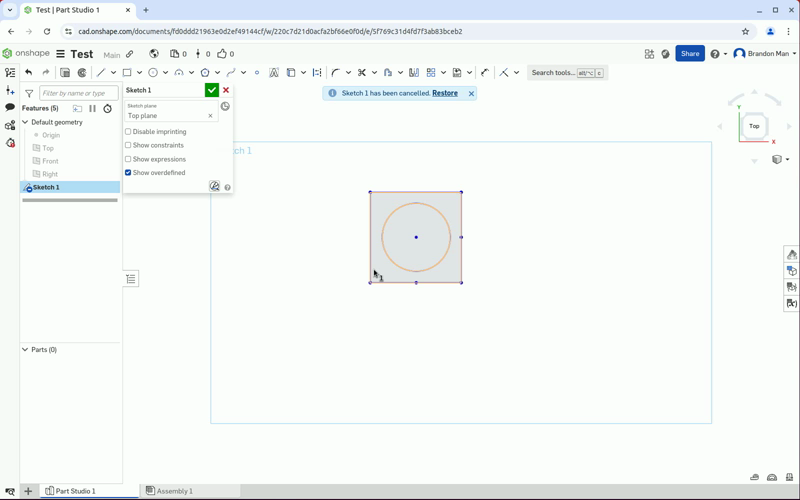
mouse_move(73, 352)
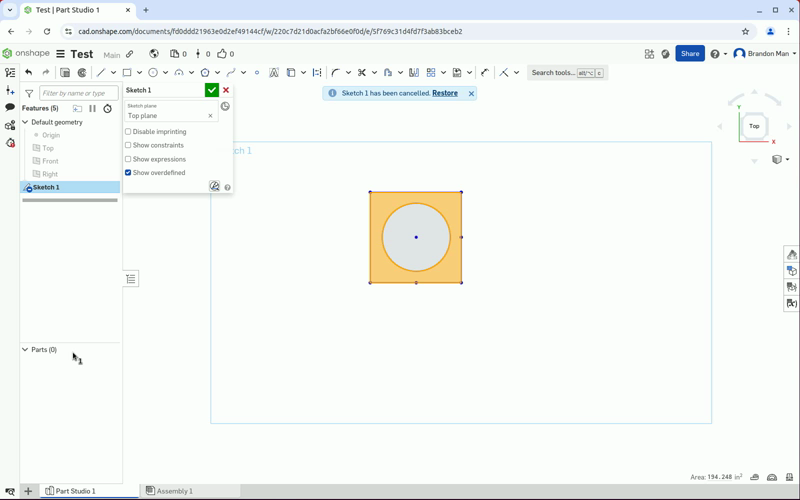
key(shift+y)
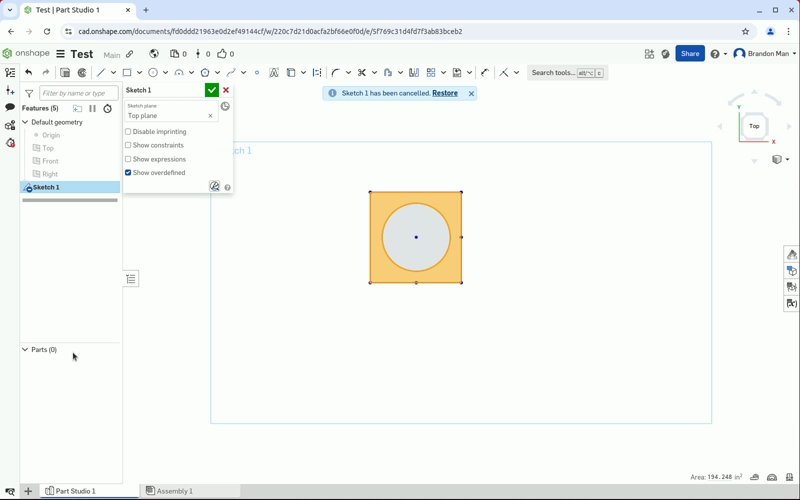
key(shift+e)
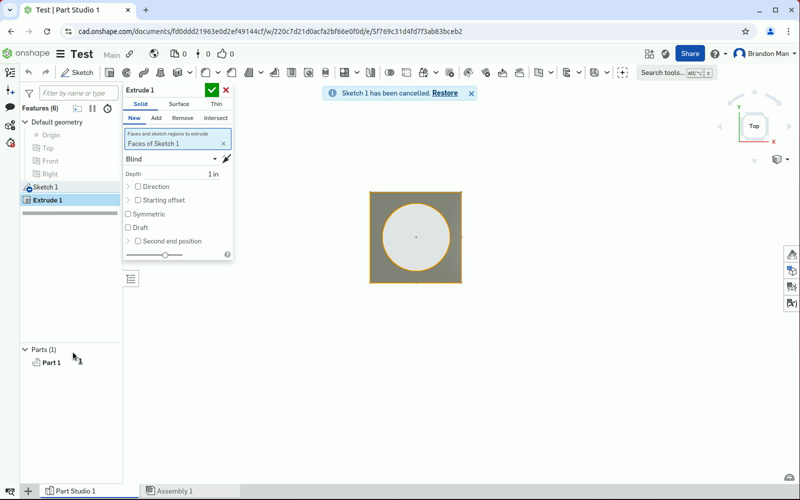
mouse_move(143, 106)
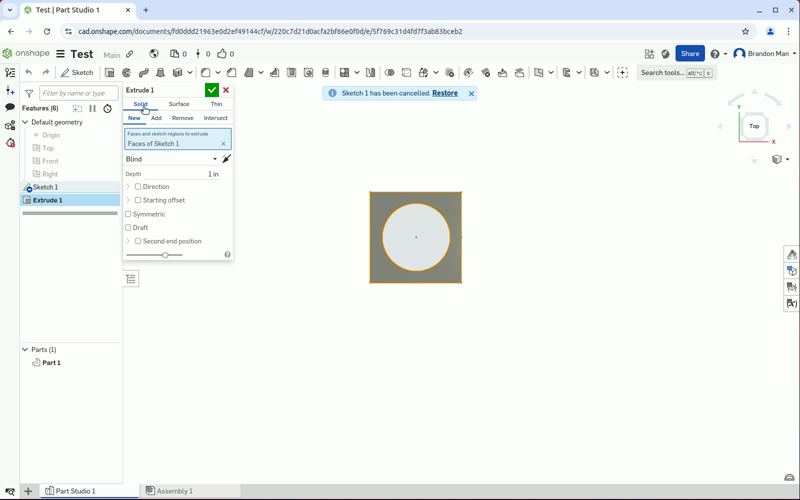
click(143, 106)
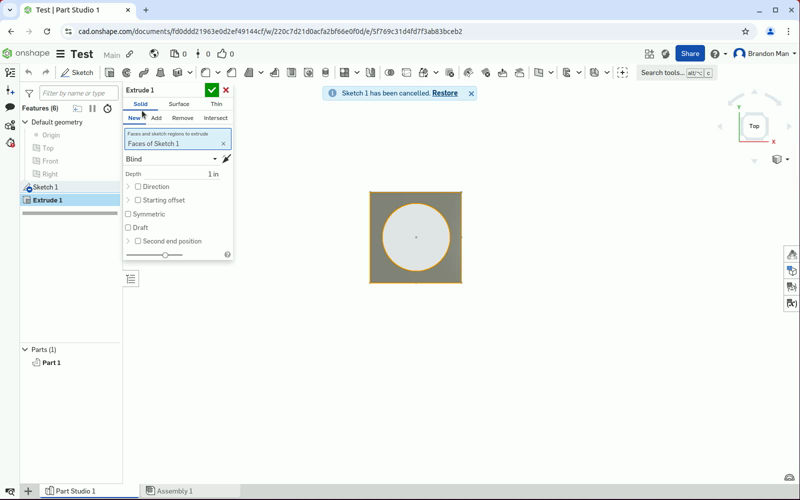
mouse_move(137, 120)
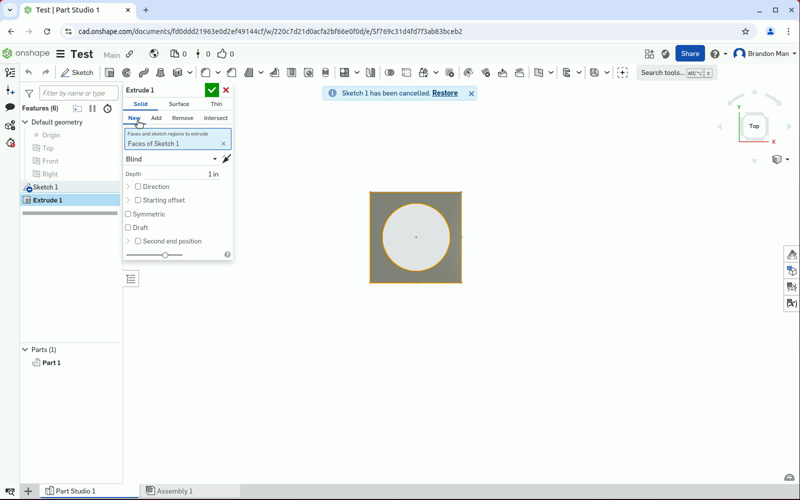
click(137, 120)
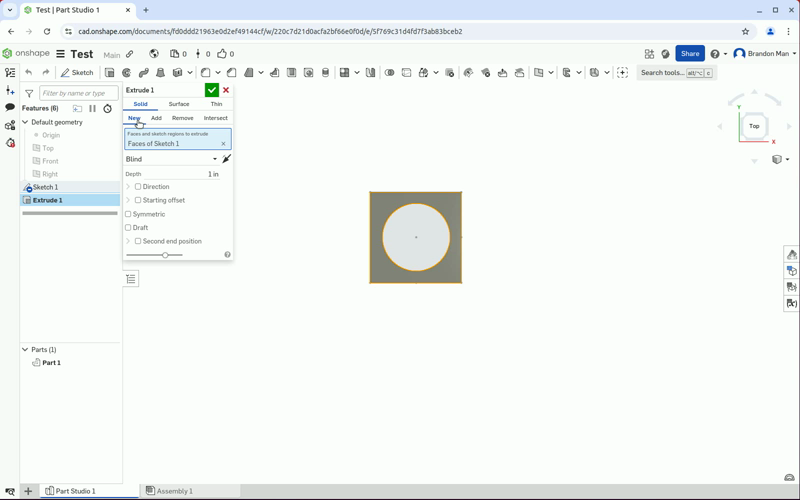
key(tab, 4)
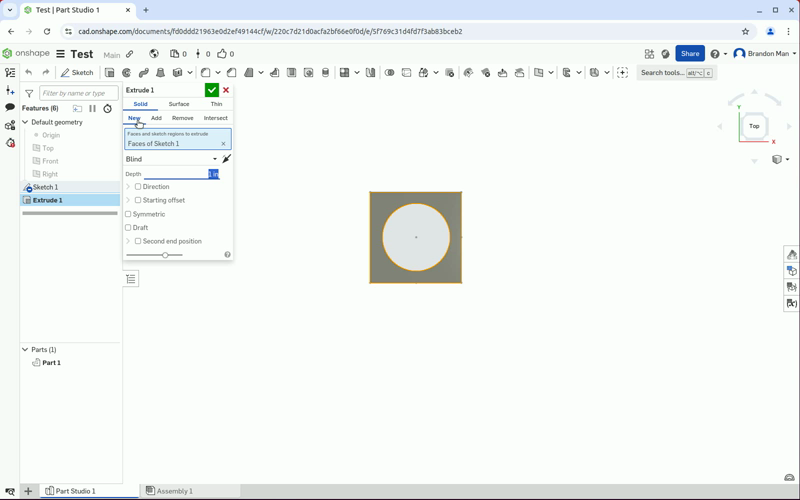
text(23.108)
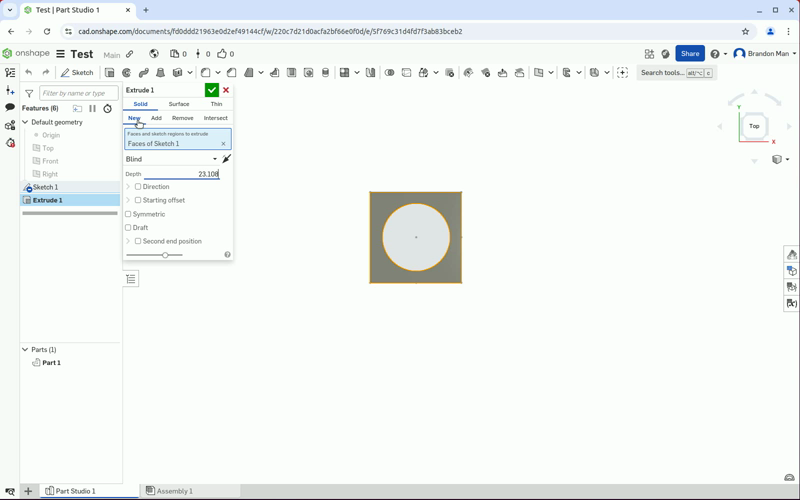
key(enter)
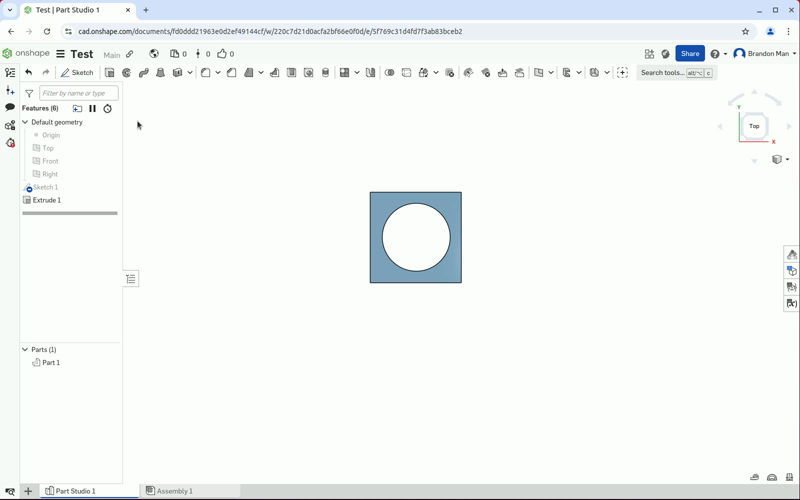
key(shift+h)
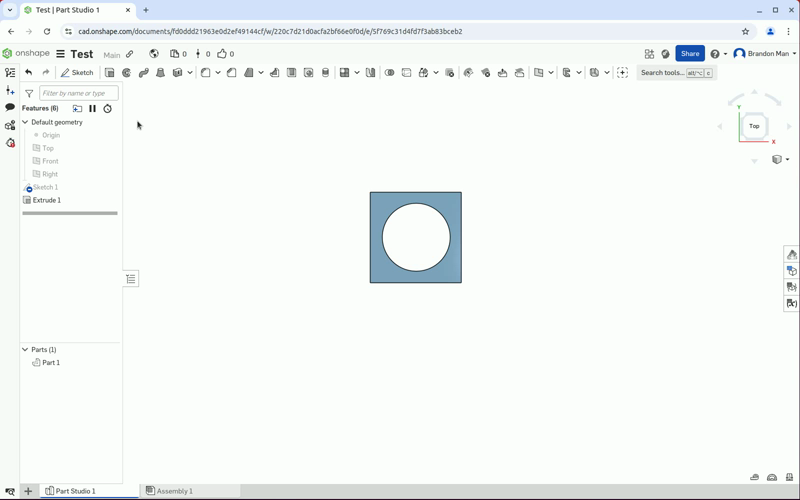
key(shift+h)
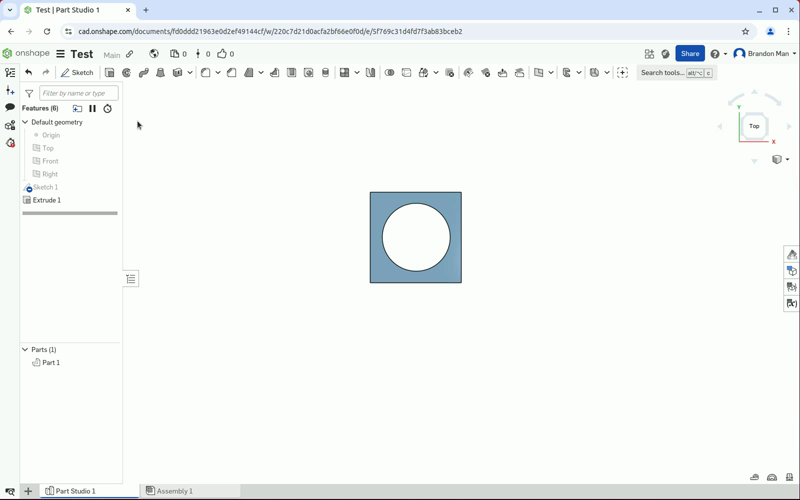
mouse_move(73, 189)
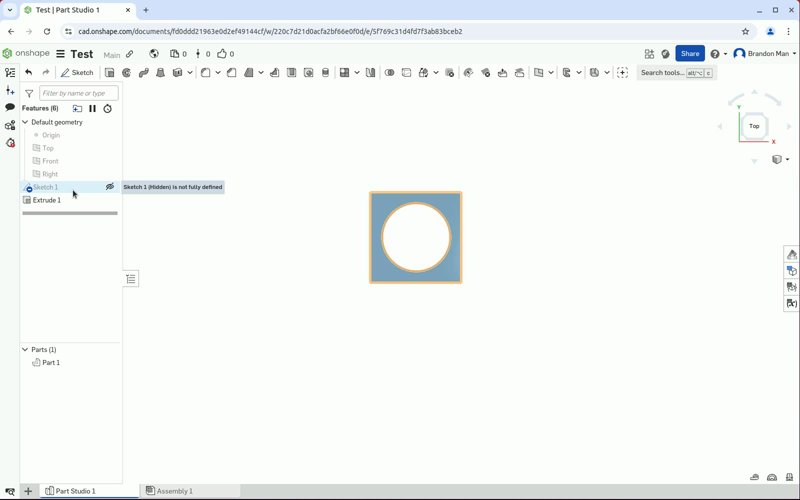
click(73, 189)
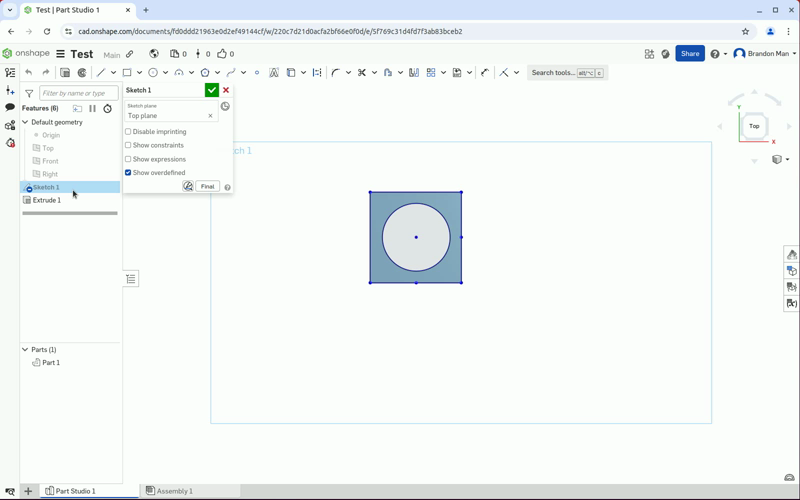
mouse_move(229, 92)
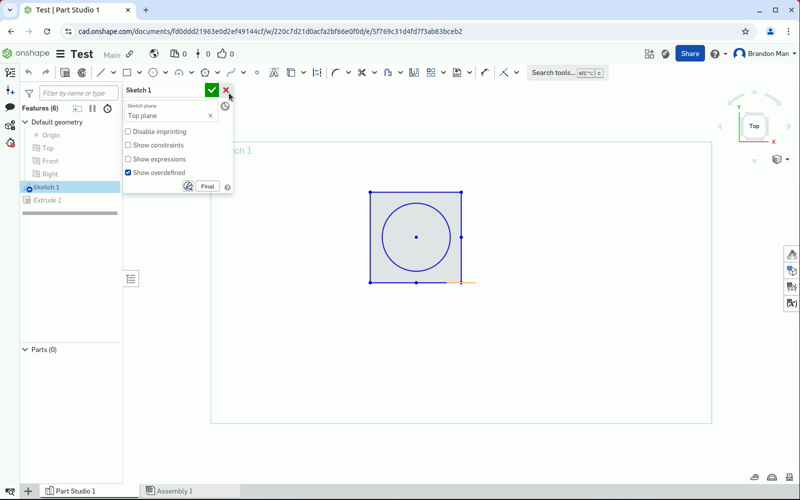
click(229, 92)
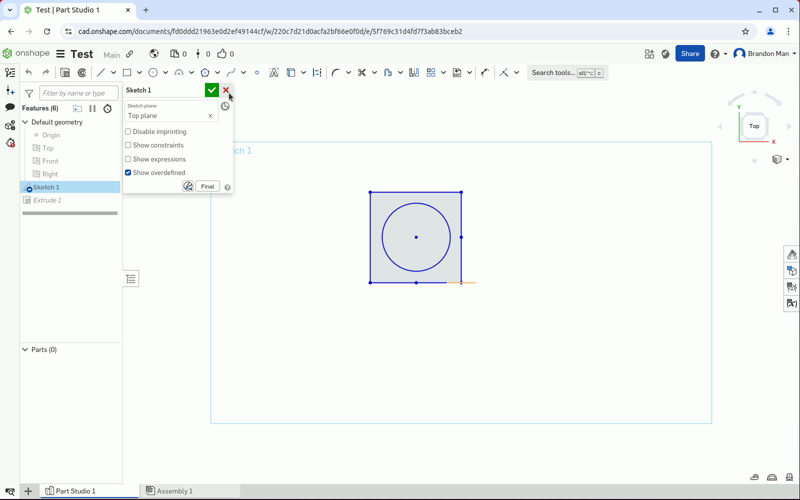
key(shift+s)
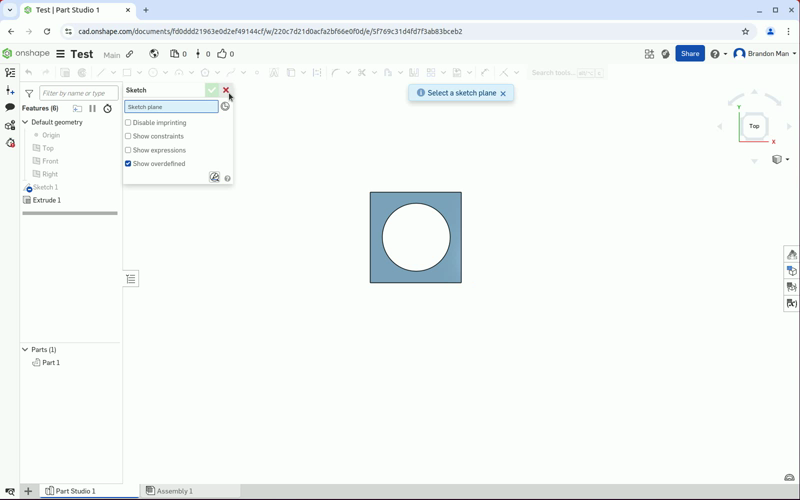
mouse_move(73, 150)
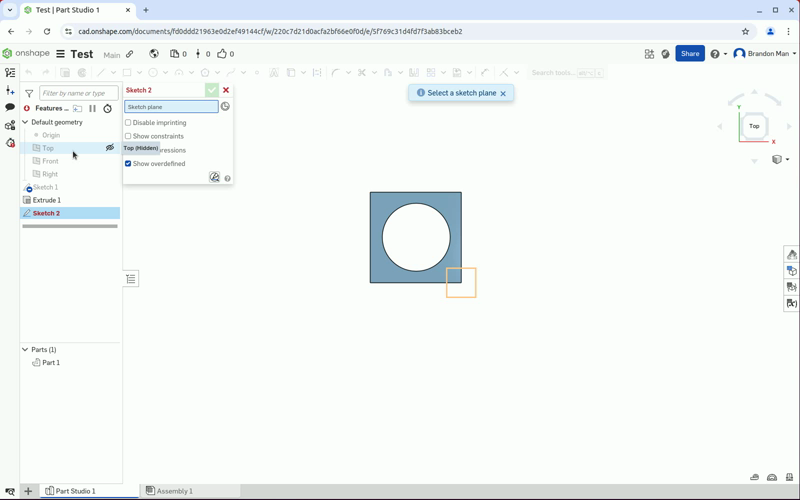
click(73, 150)
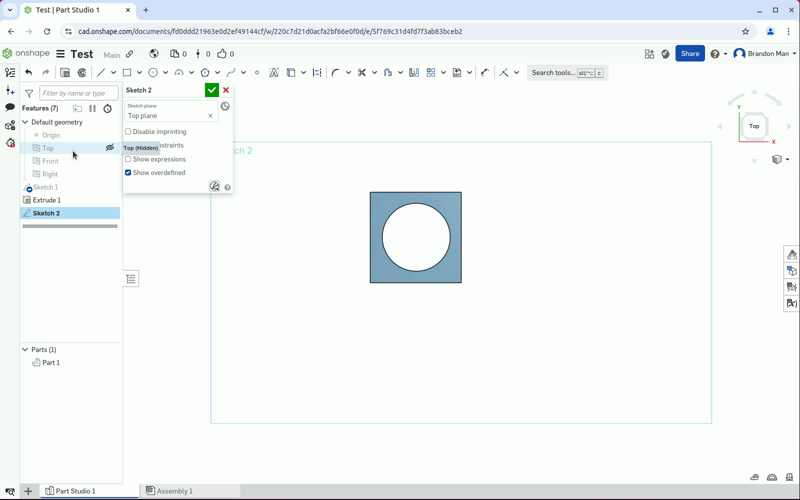
mouse_move(73, 352)
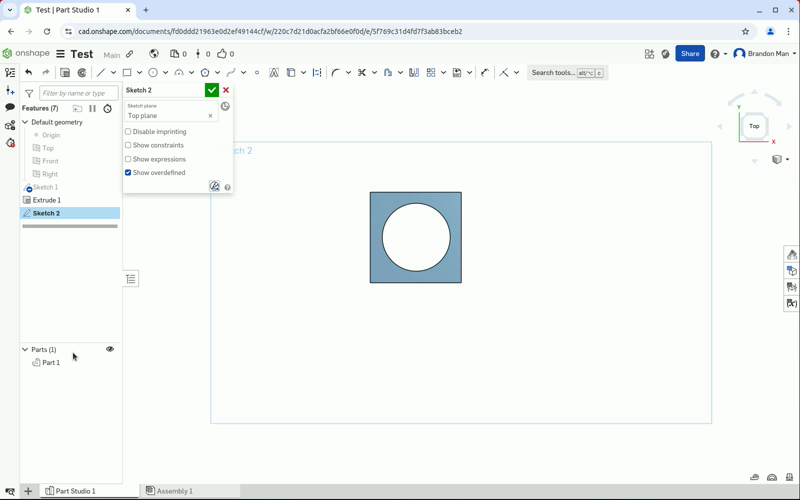
key(y)
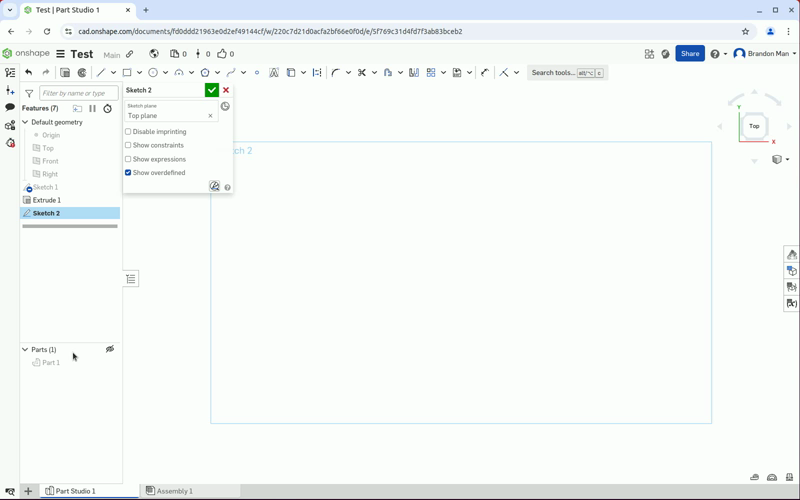
key(c)
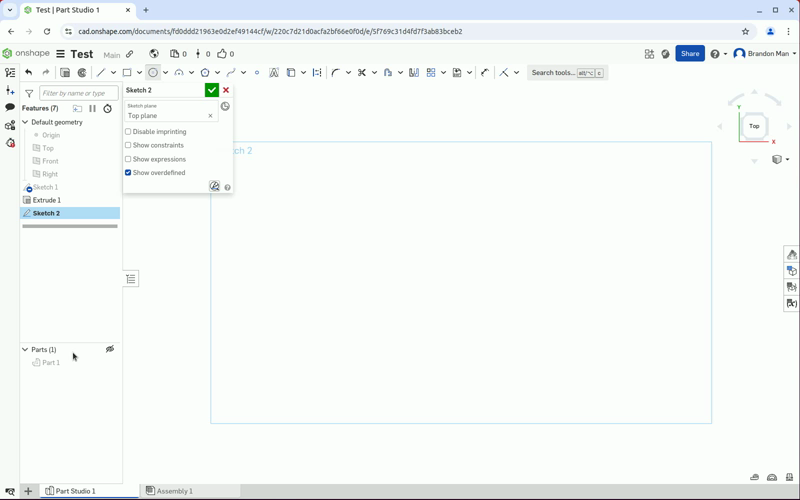
key_down(shift)
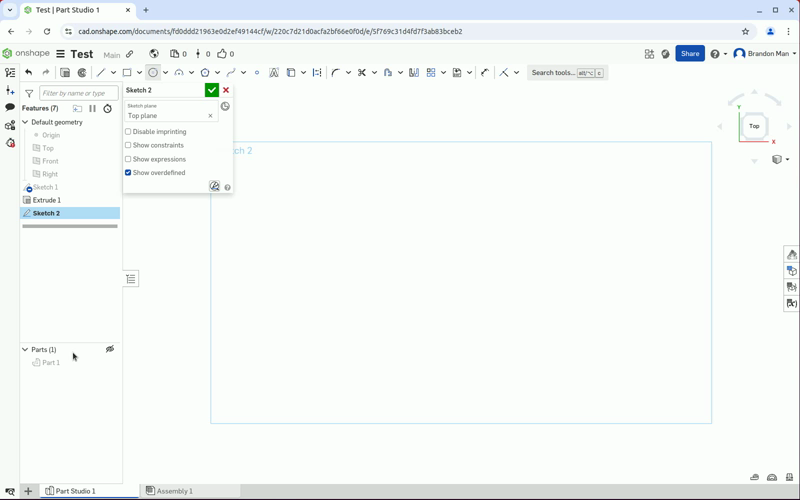
mouse_move(416, 238)
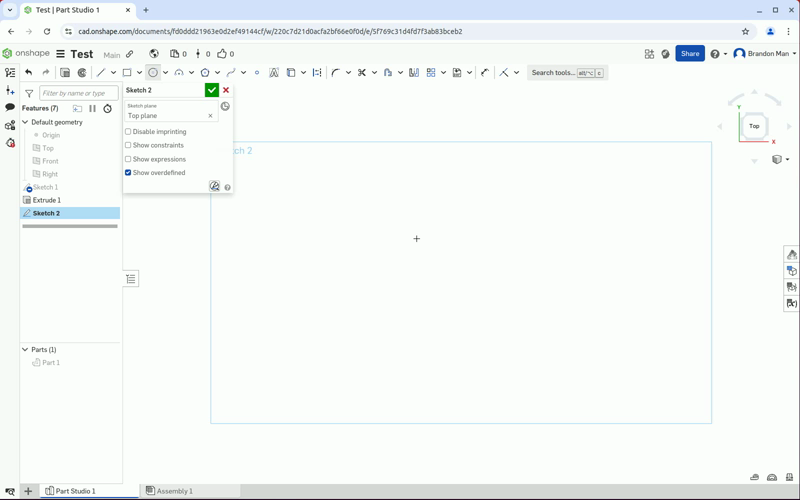
click(416, 238)
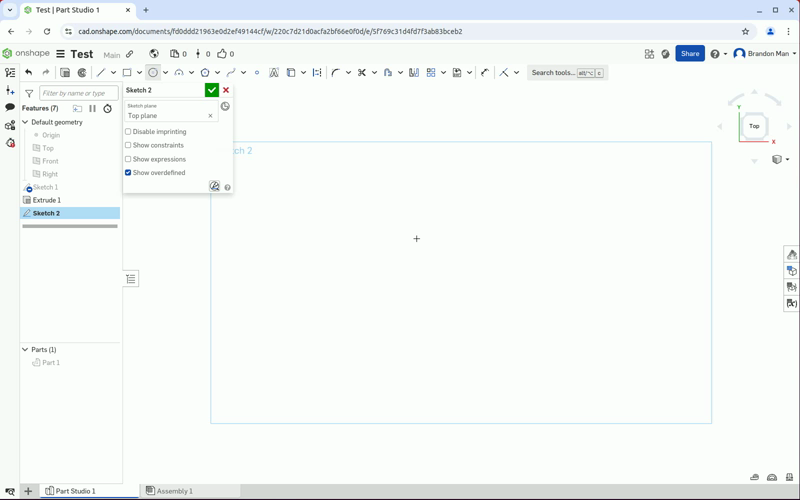
key_up(shift)
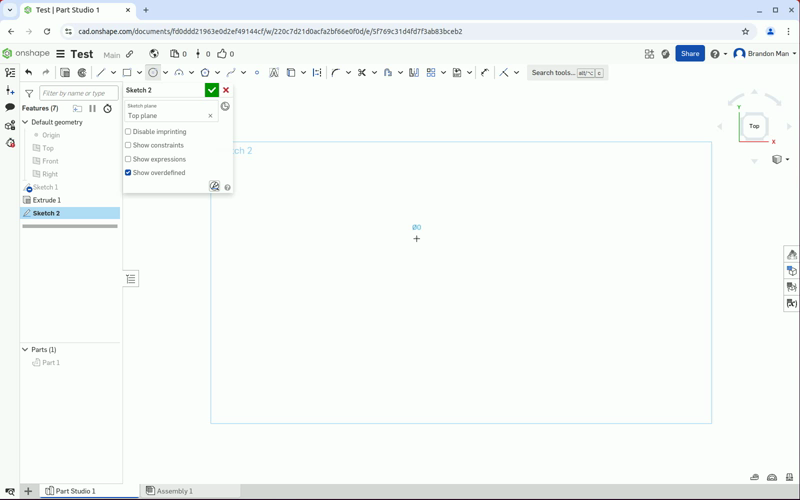
mouse_move(450, 238)
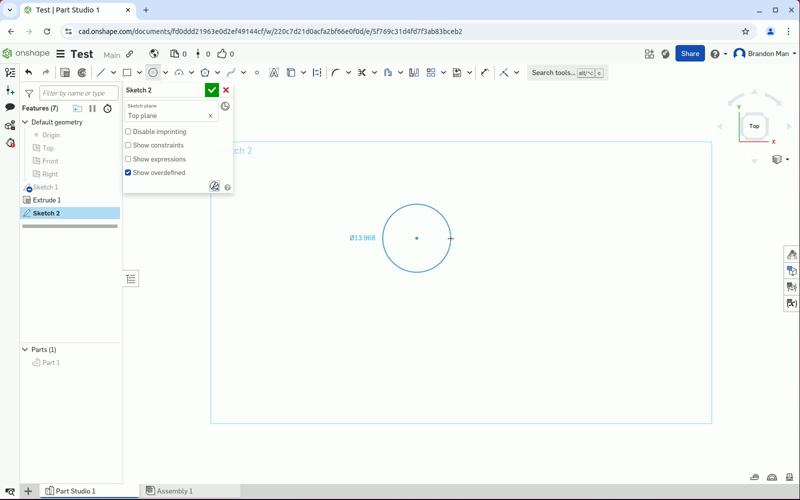
click(450, 238)
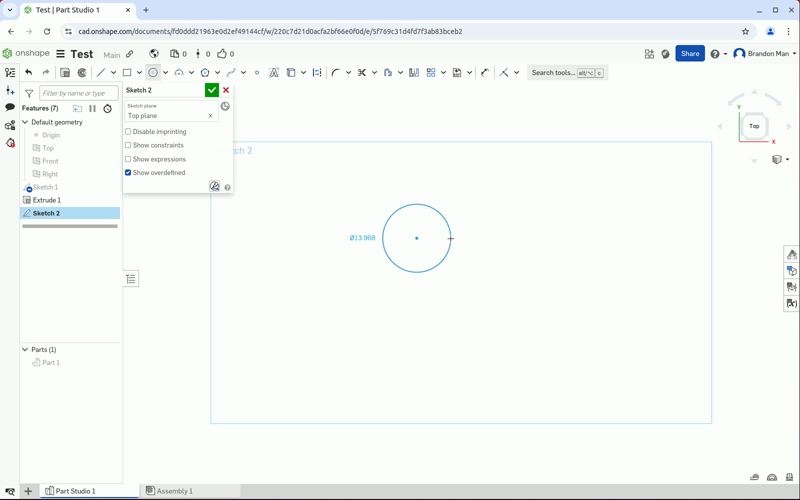
key(esc)
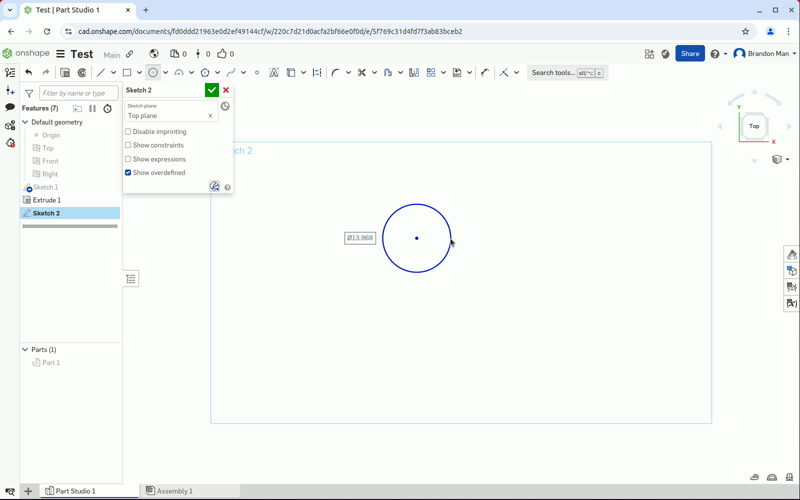
mouse_move(426, 245)
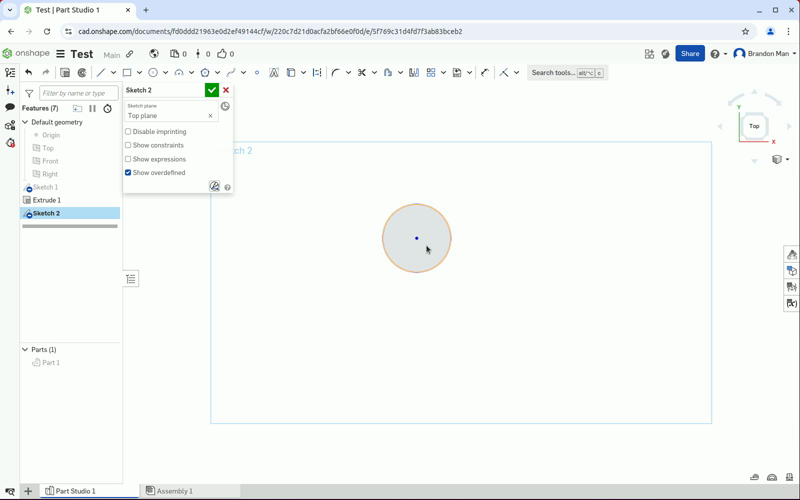
click(426, 245)
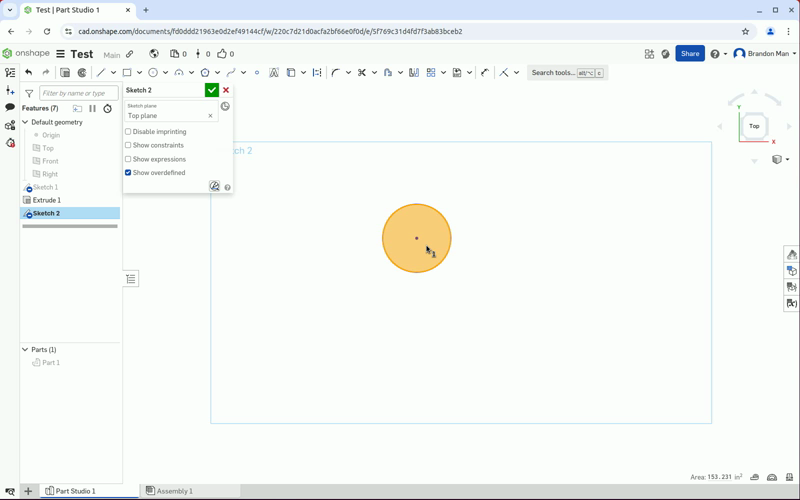
mouse_move(73, 352)
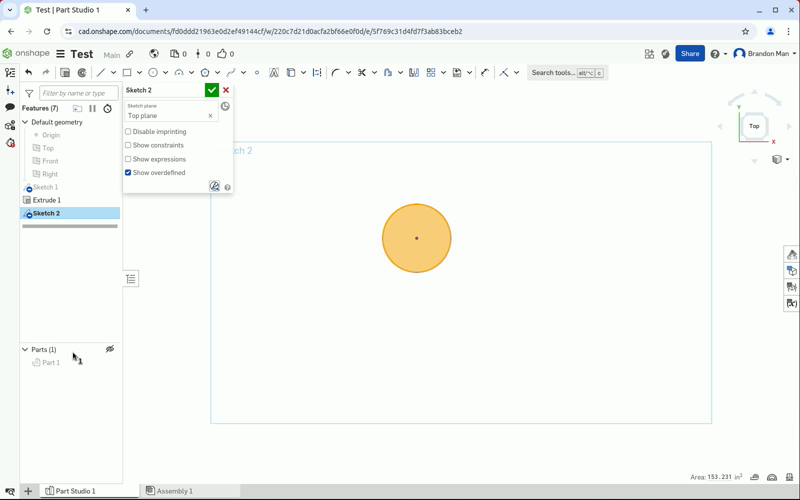
key(shift+y)
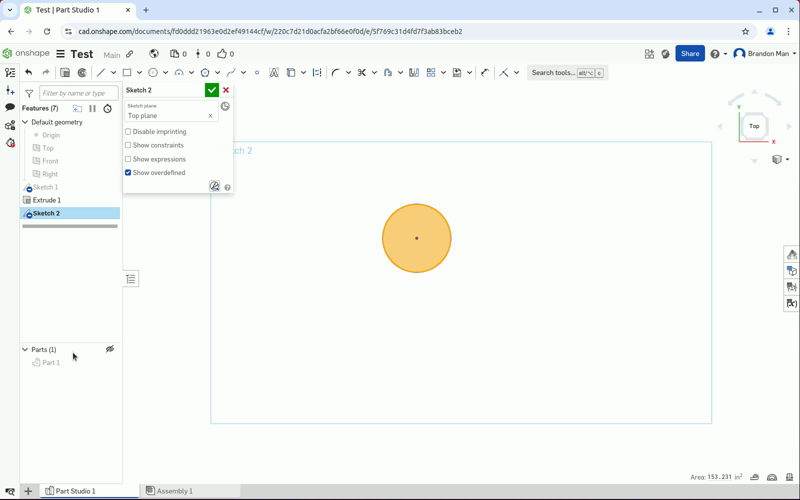
key(shift+e)
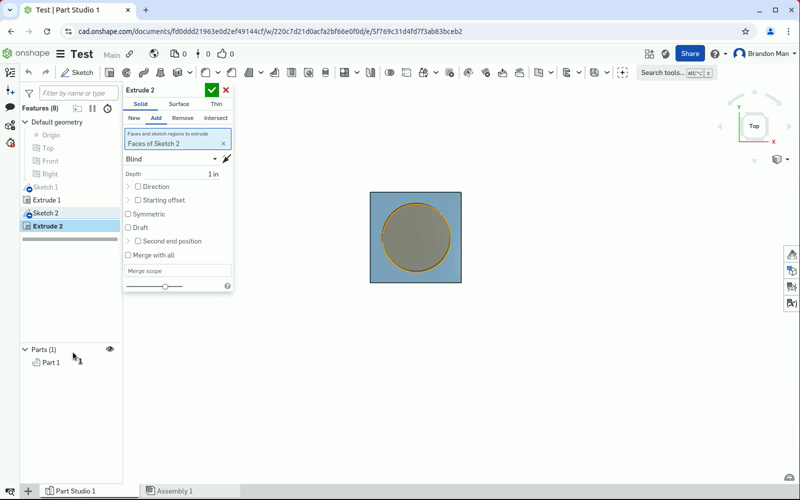
mouse_move(143, 106)
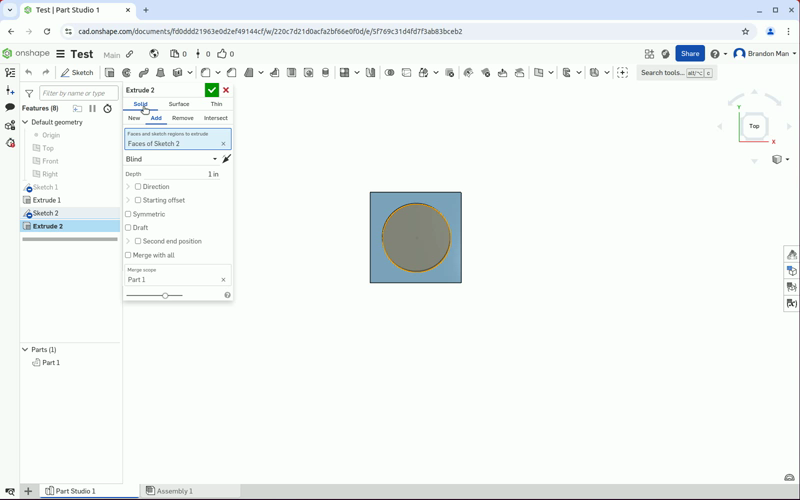
click(143, 106)
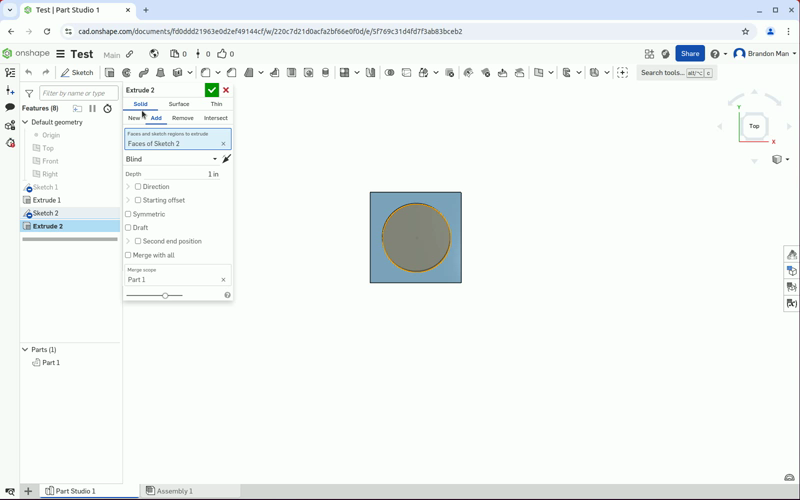
mouse_move(137, 120)
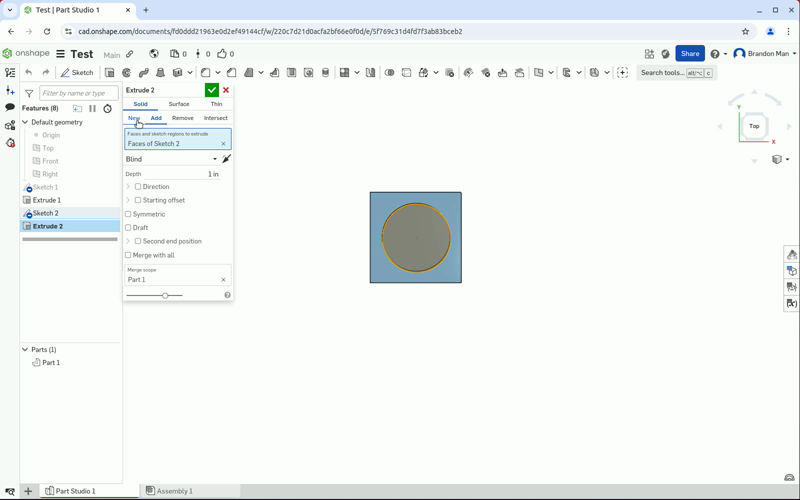
click(137, 120)
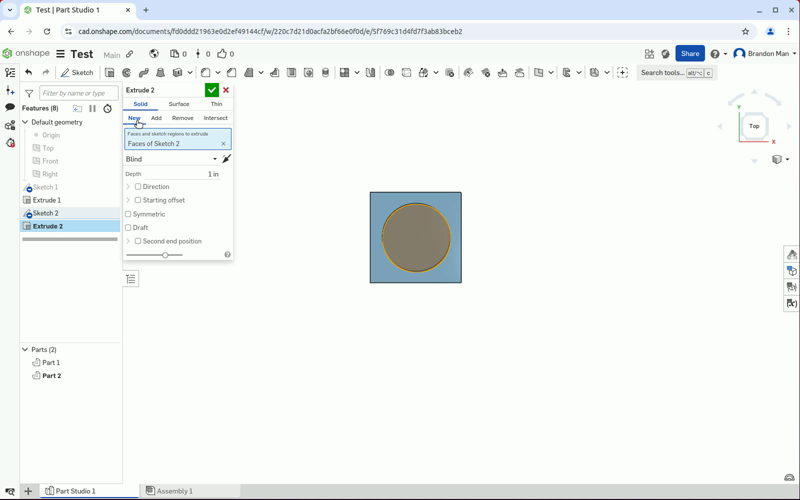
key(tab, 4)
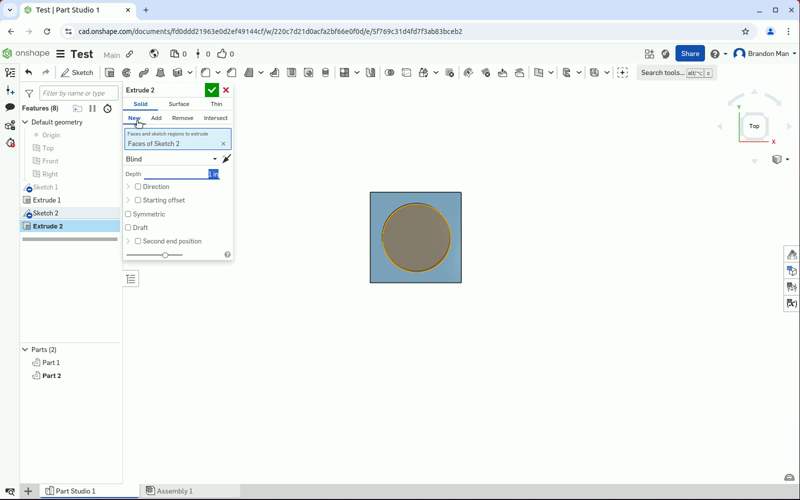
text(4.574)
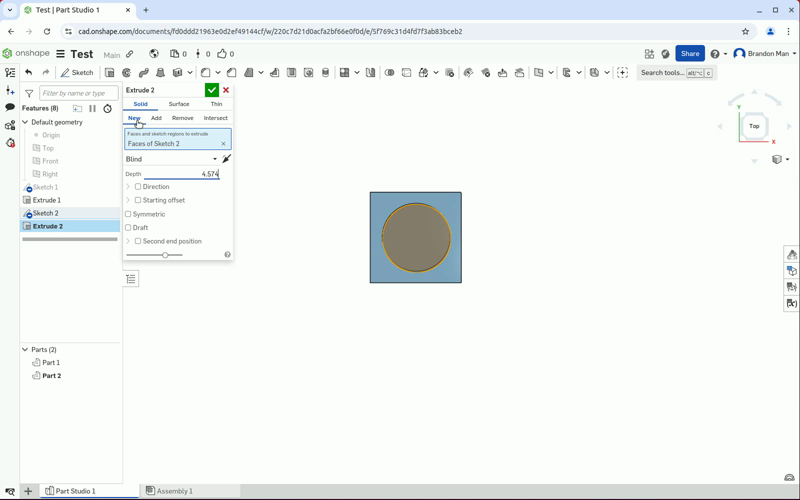
key(enter)
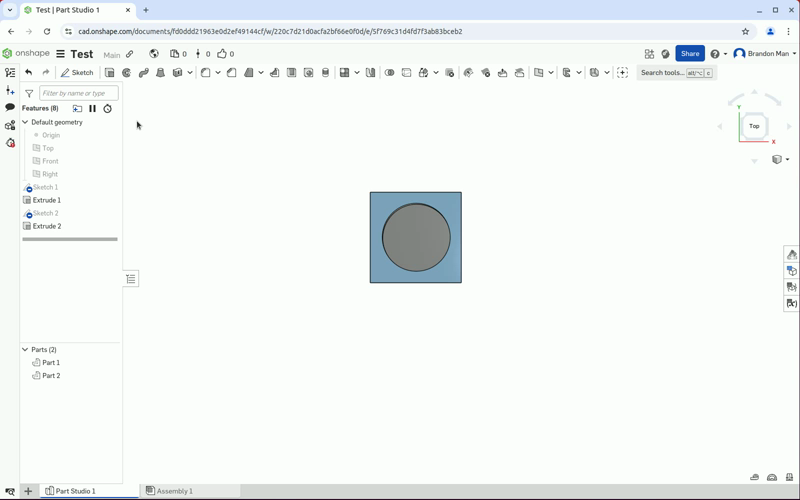
key(shift+h)
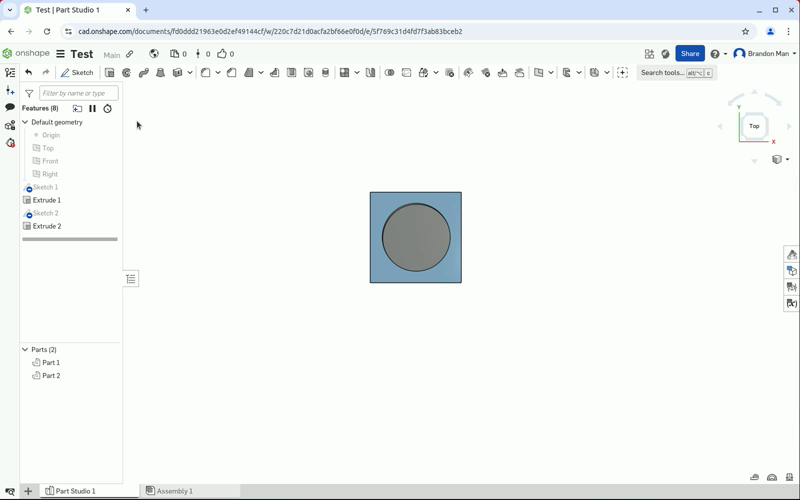
key(shift+h)
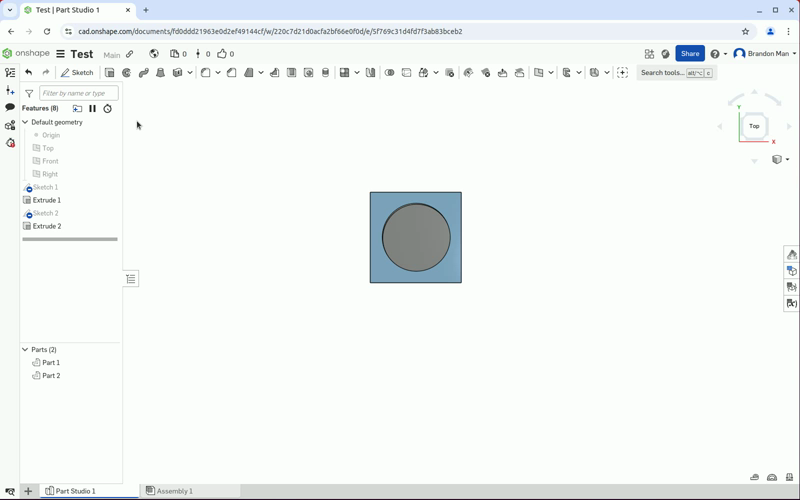
mouse_move(73, 189)
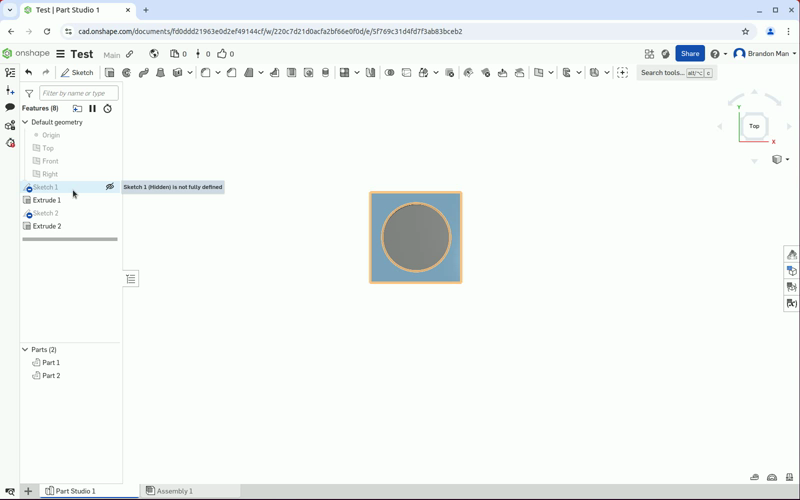
click(73, 189)
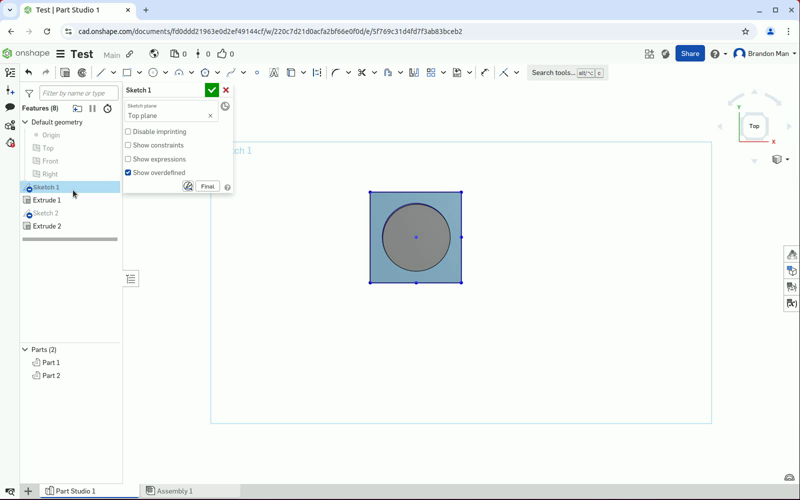
mouse_move(229, 92)
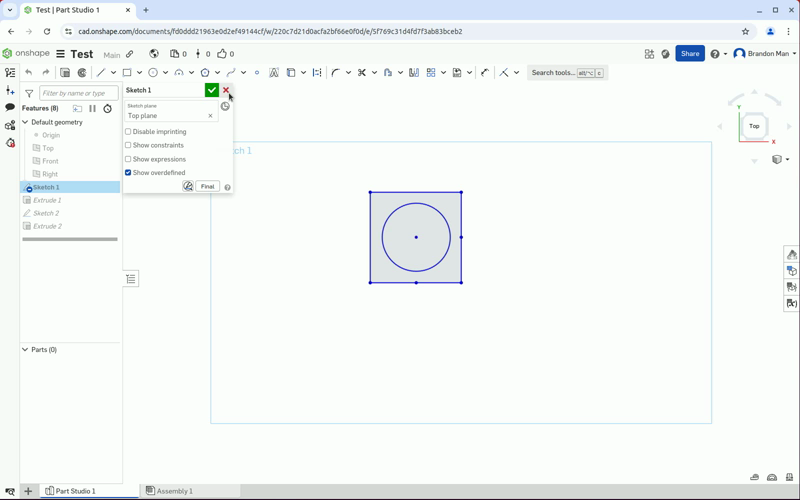
click(229, 92)
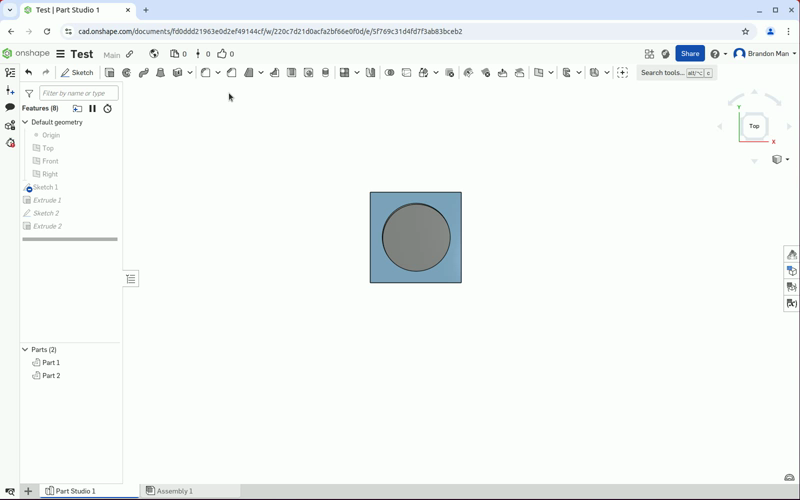
mouse_move(73, 352)
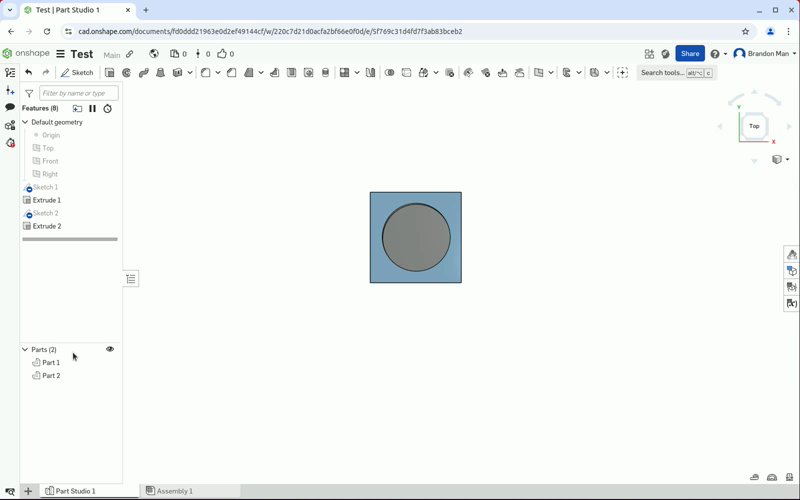
key(y)
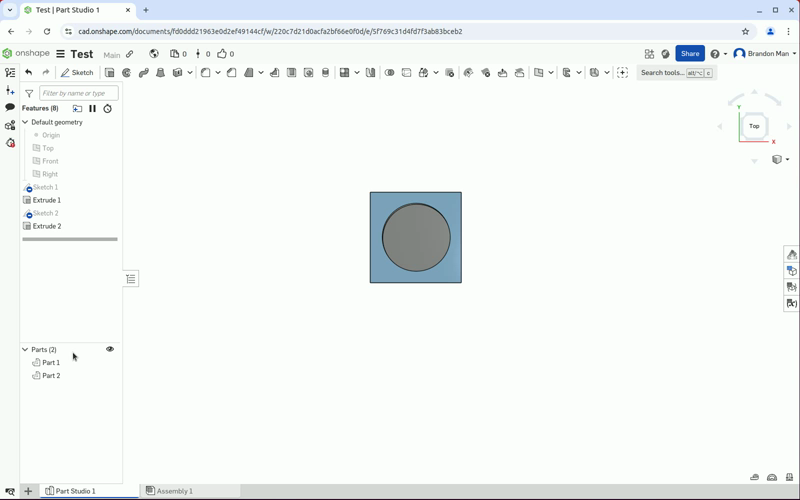
key(shift+p)
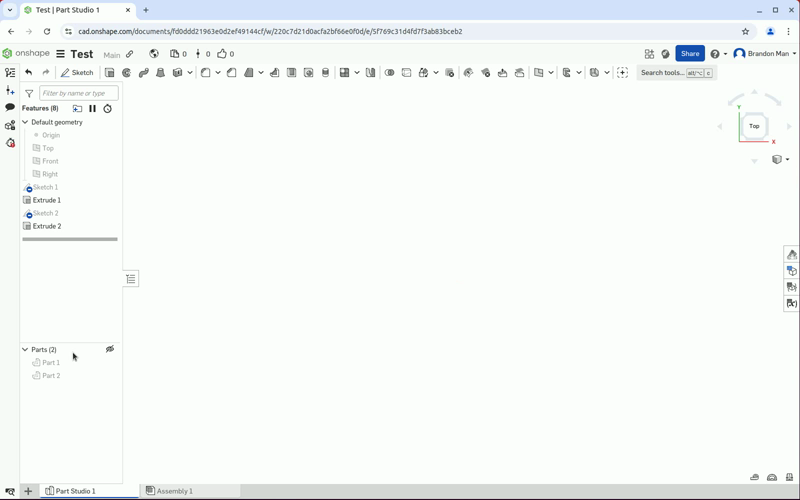
key(space)
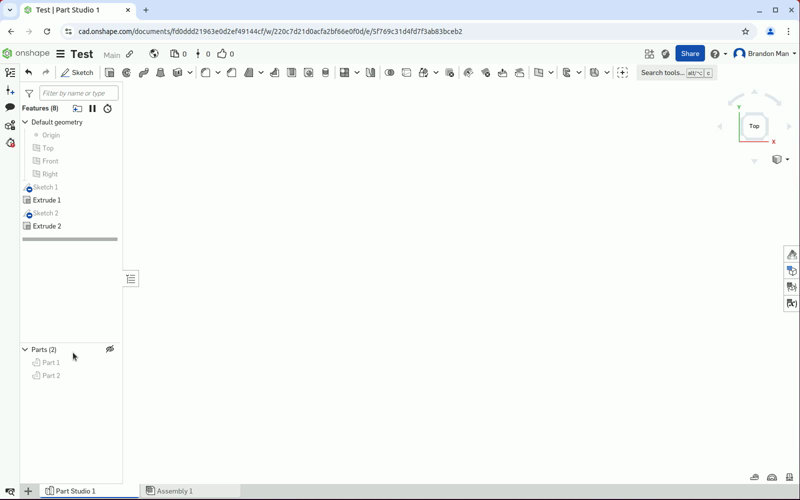
key_down(shift)
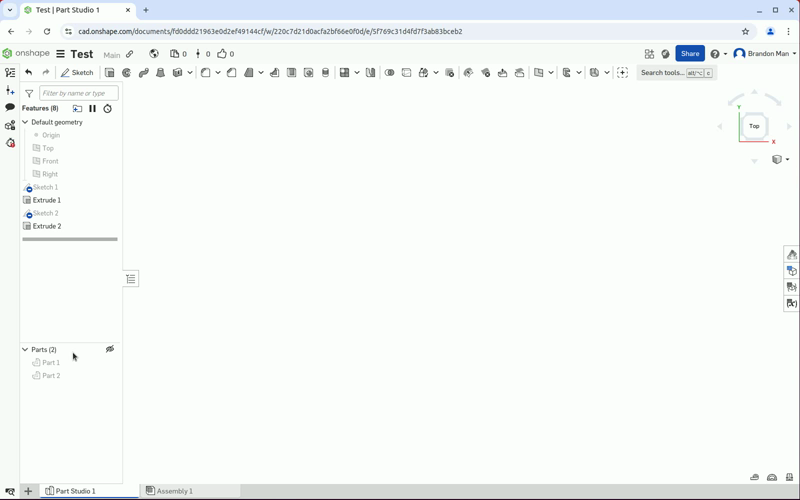
key(up)
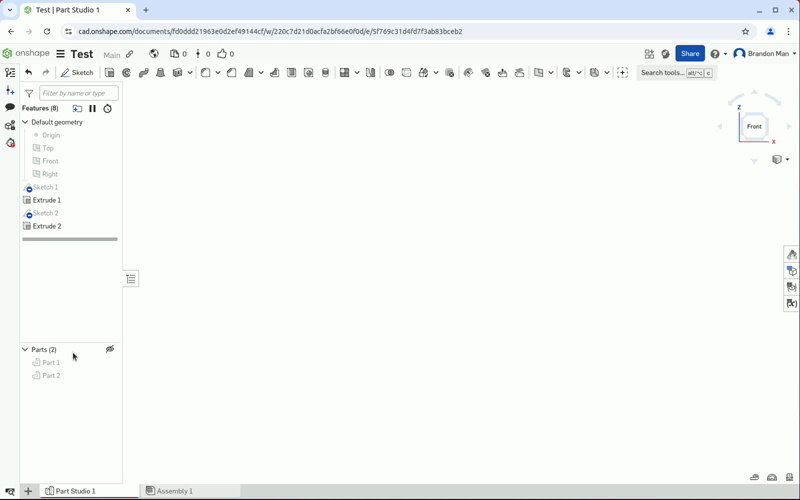
key_up(shift)
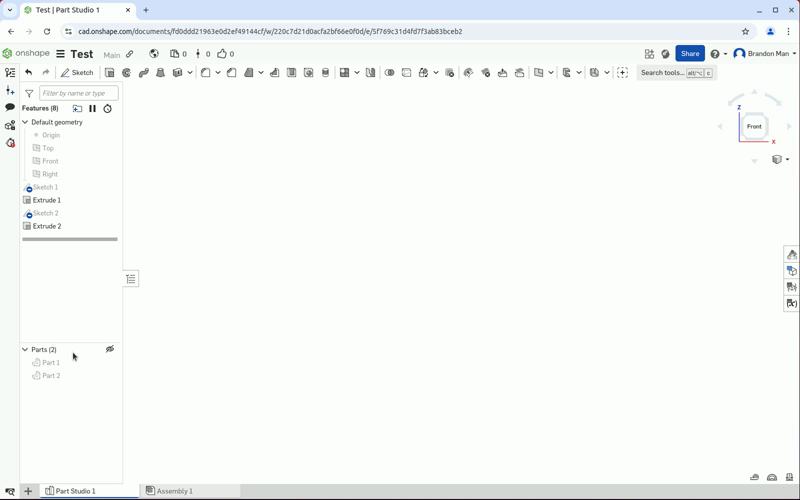
mouse_move(73, 352)
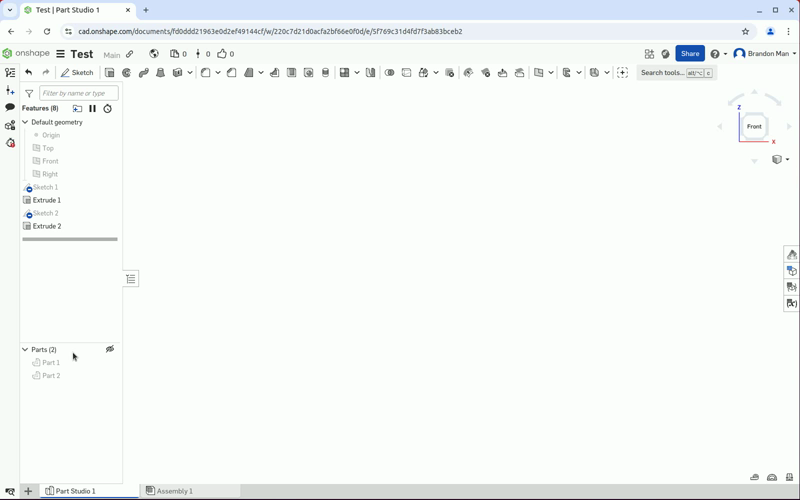
key(shift+y)
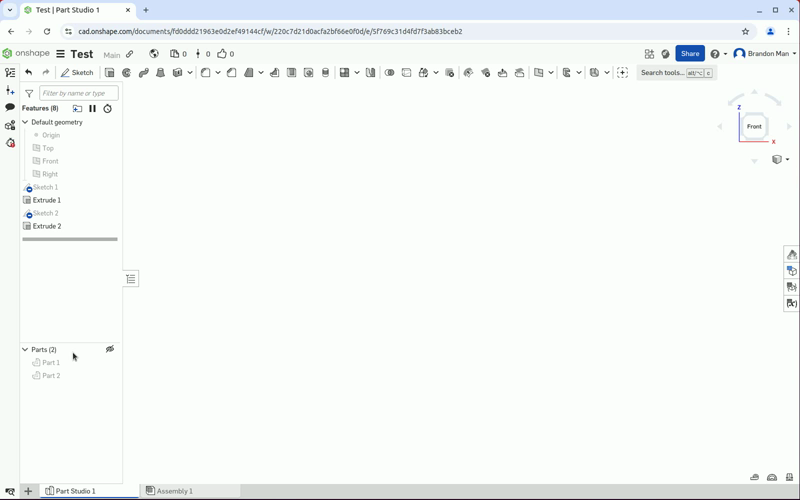
key(shift+s)
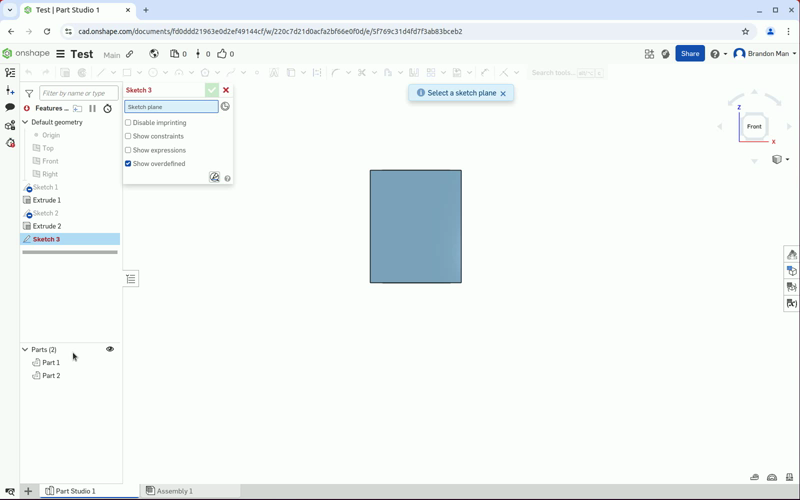
mouse_move(73, 163)
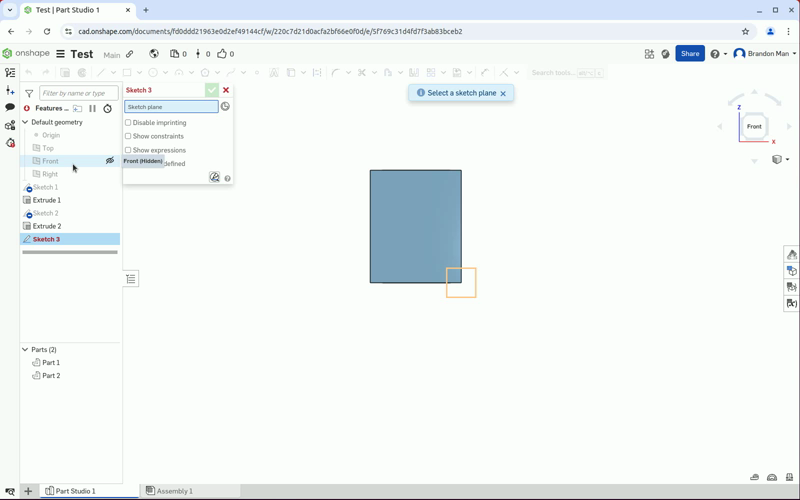
click(73, 163)
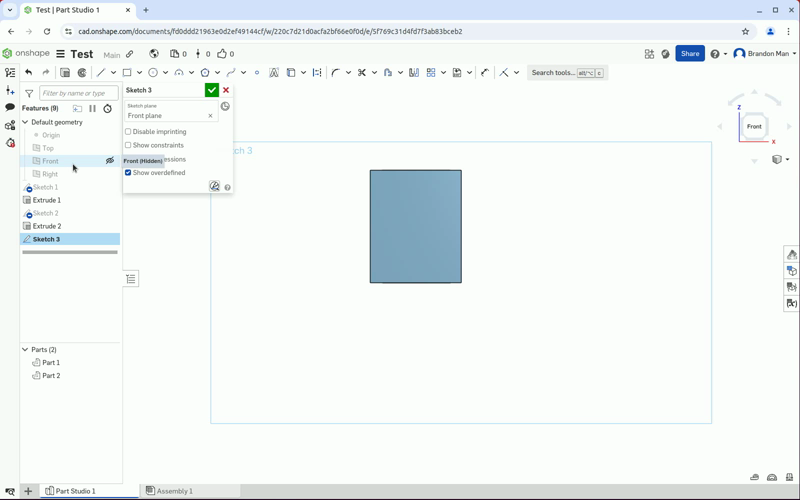
mouse_move(73, 352)
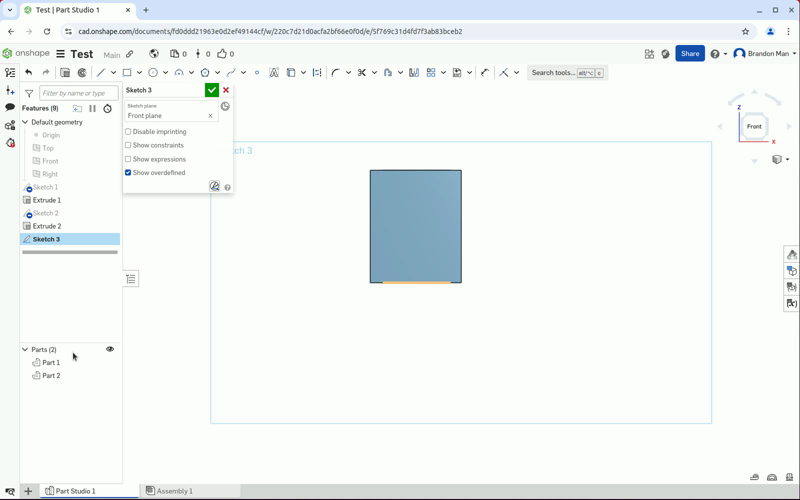
key(y)
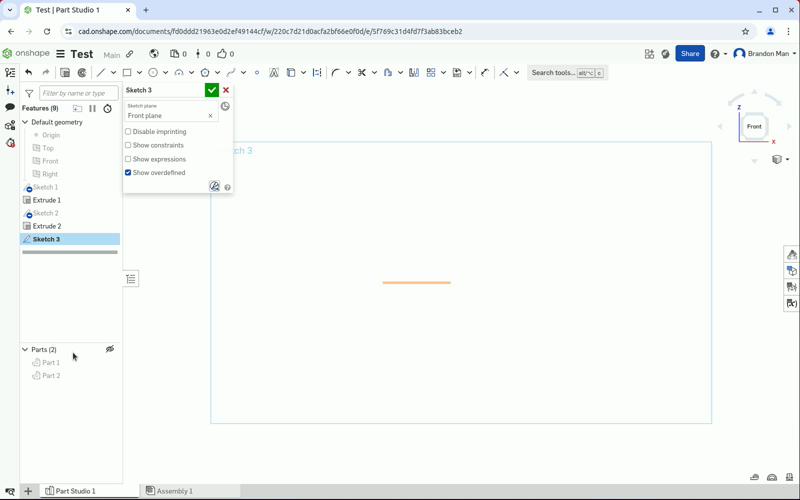
key(l)
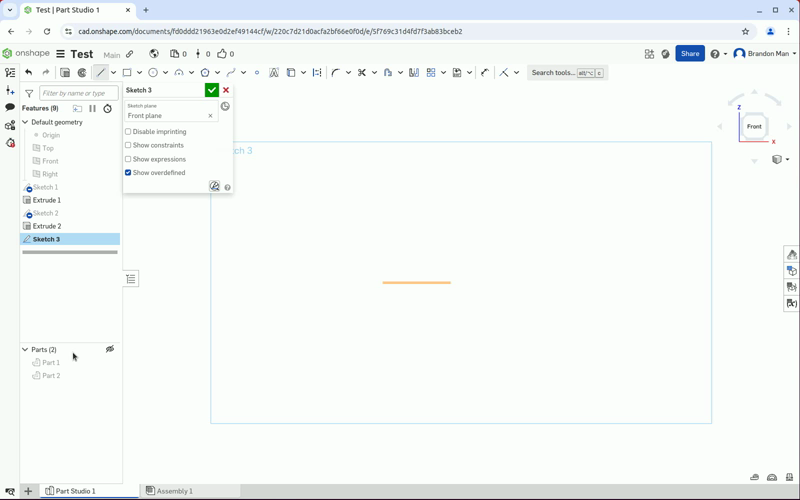
key_down(shift)
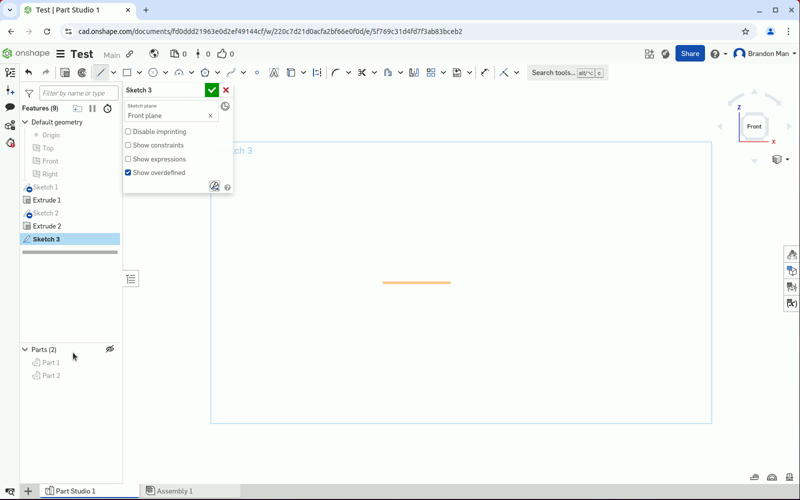
mouse_move(416, 192)
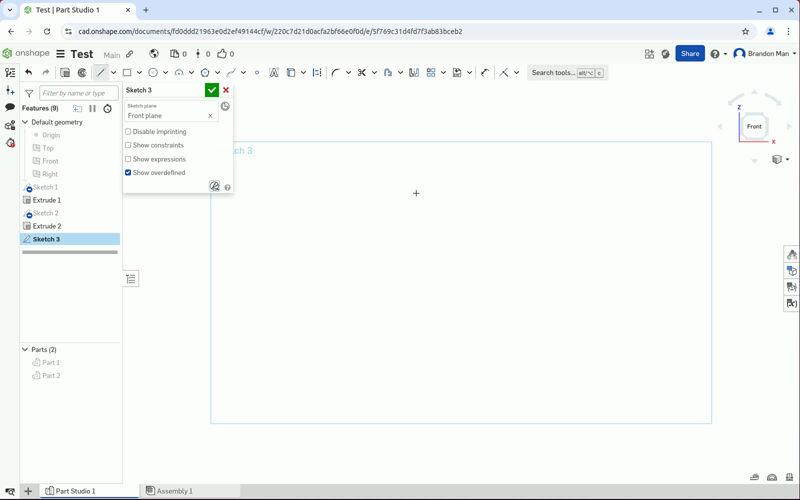
click(416, 192)
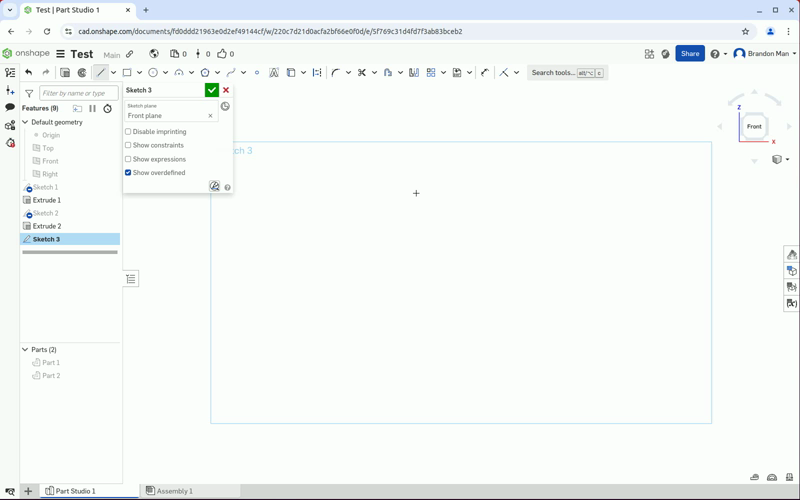
key_up(shift)
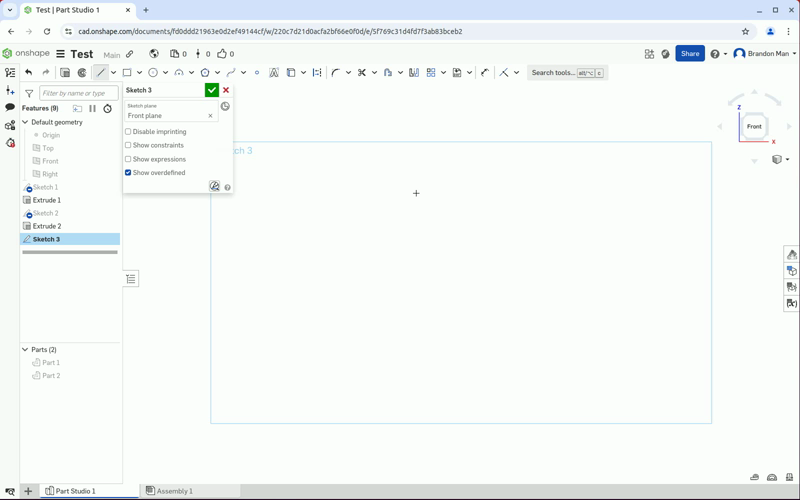
key_down(shift)
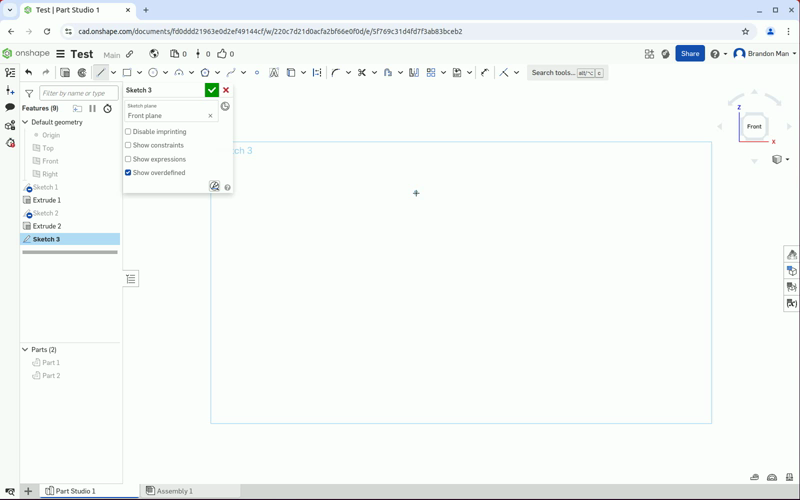
mouse_move(446, 192)
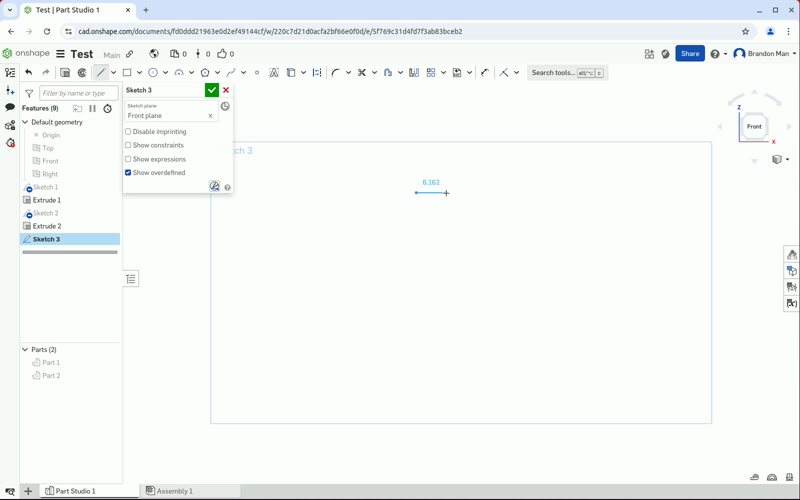
mouse_move(427, 192)
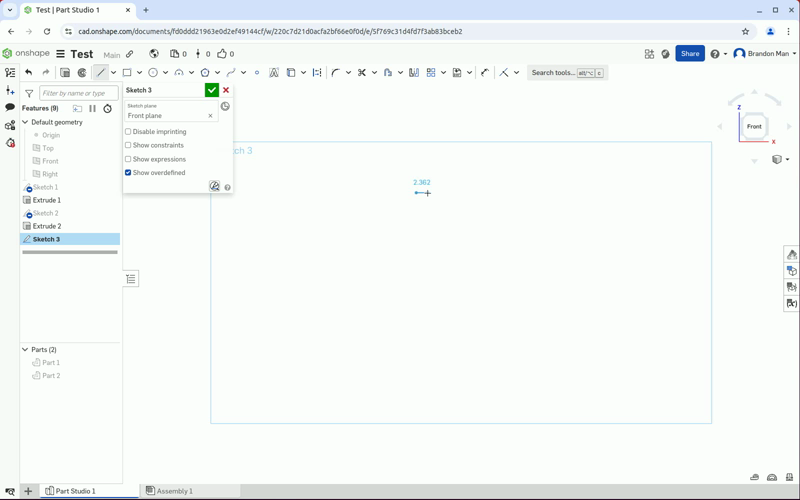
click(427, 192)
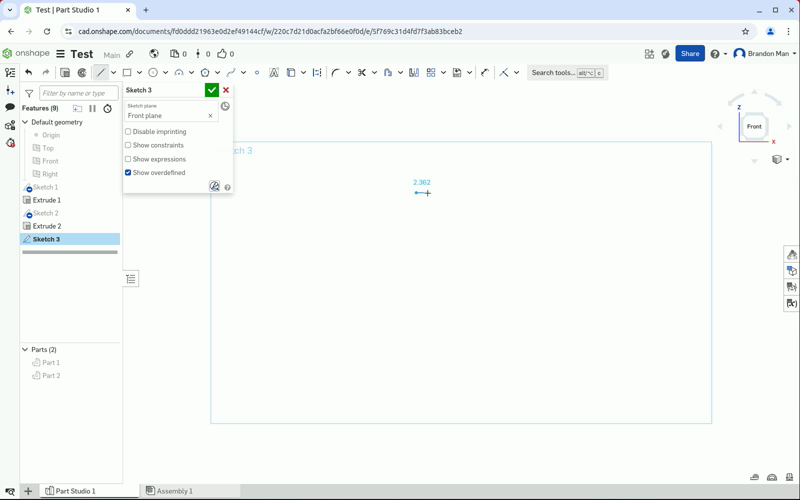
key_up(shift)
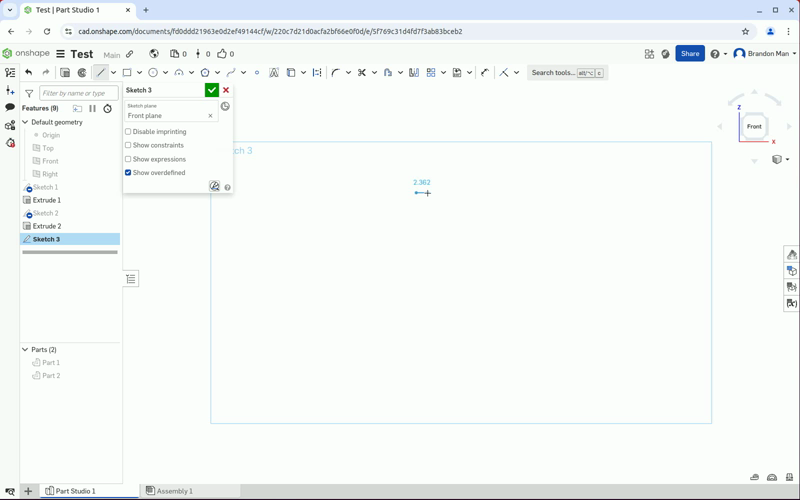
key_down(shift)
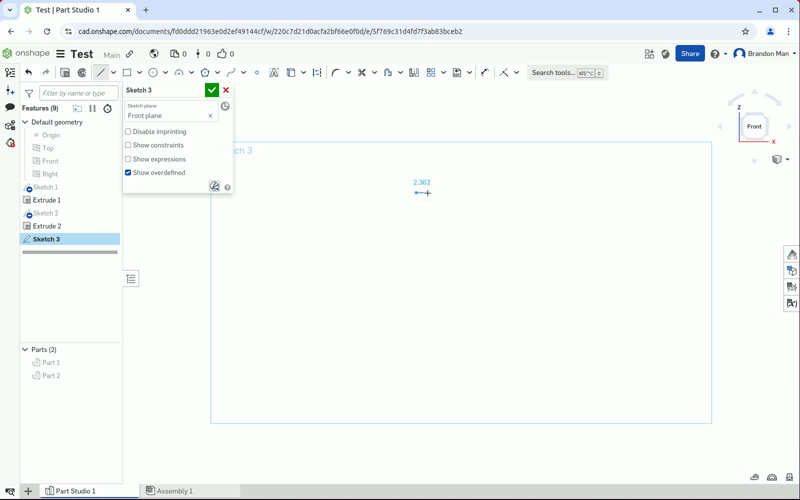
mouse_move(457, 192)
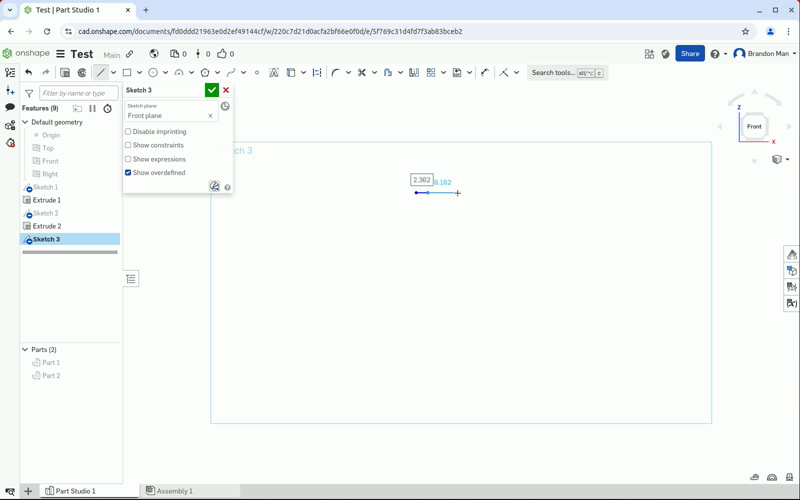
mouse_move(427, 169)
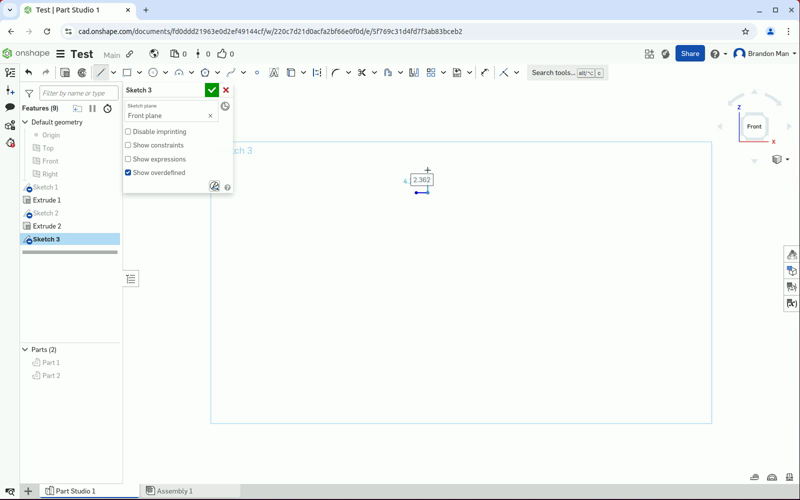
click(427, 169)
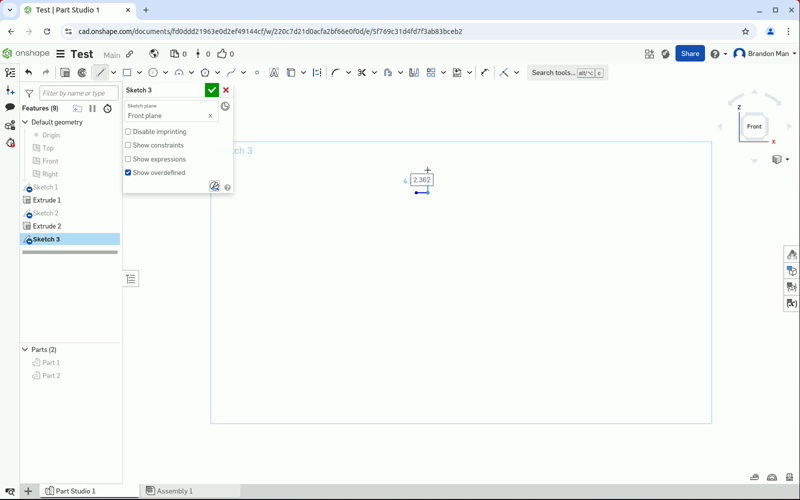
key_up(shift)
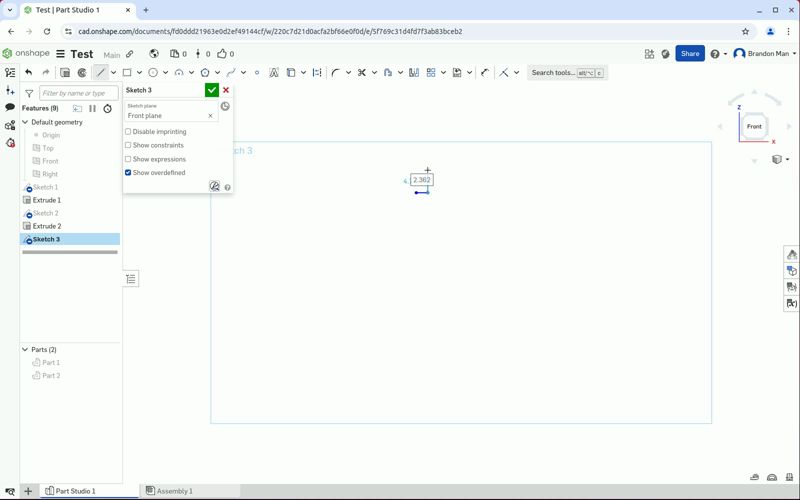
key_down(shift)
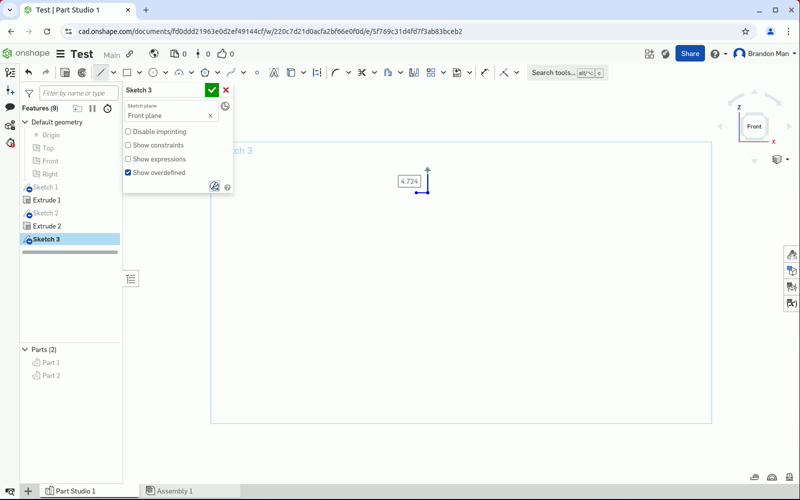
mouse_move(457, 169)
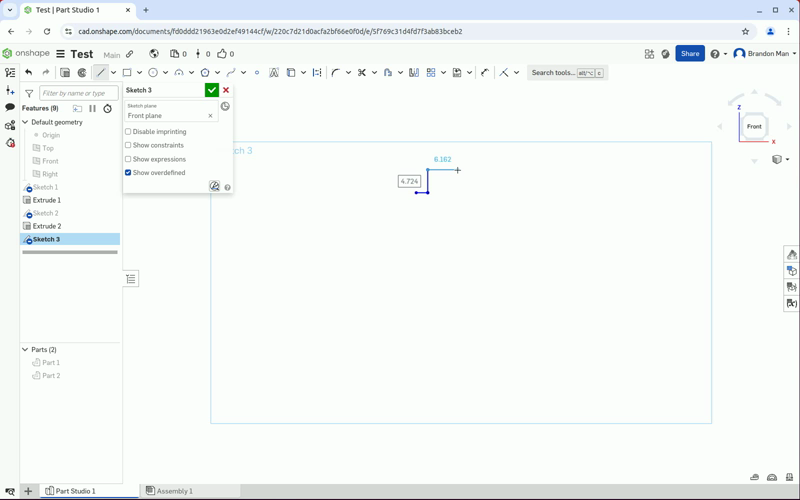
mouse_move(416, 169)
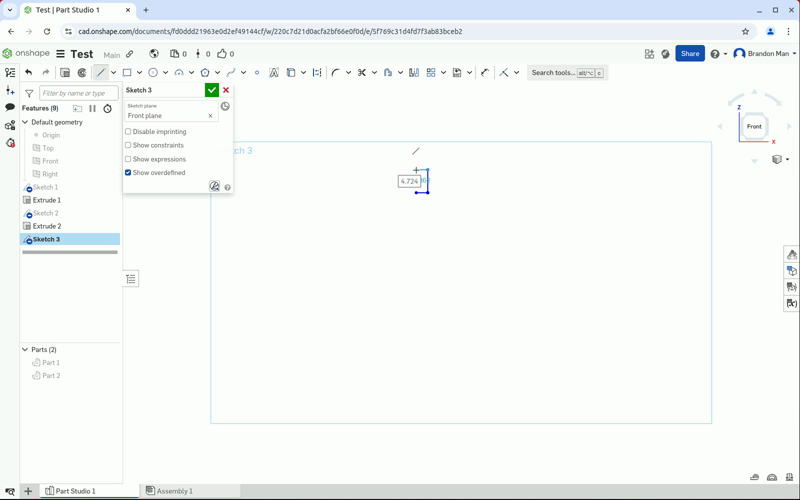
click(416, 169)
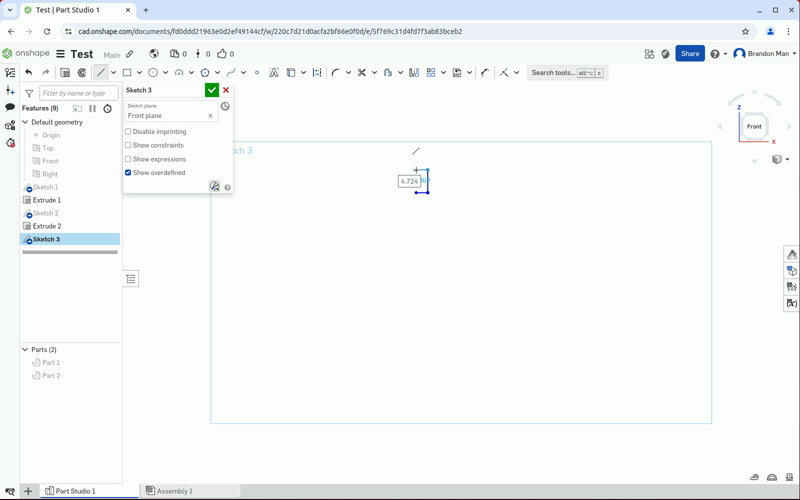
key_up(shift)
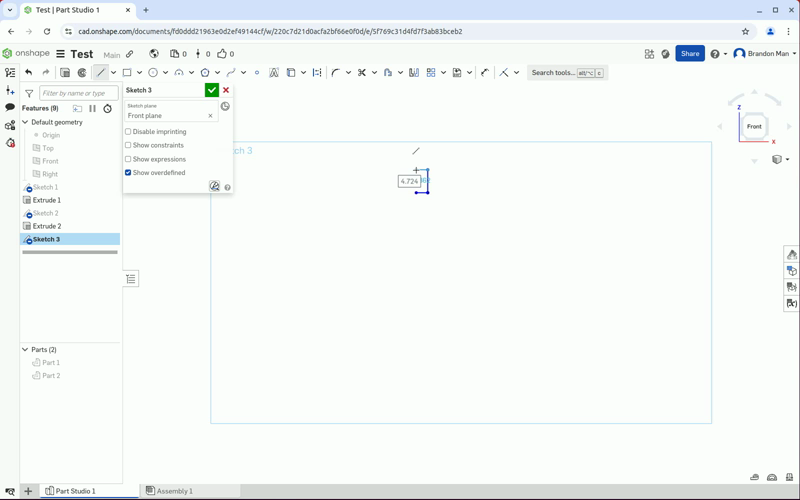
mouse_move(446, 169)
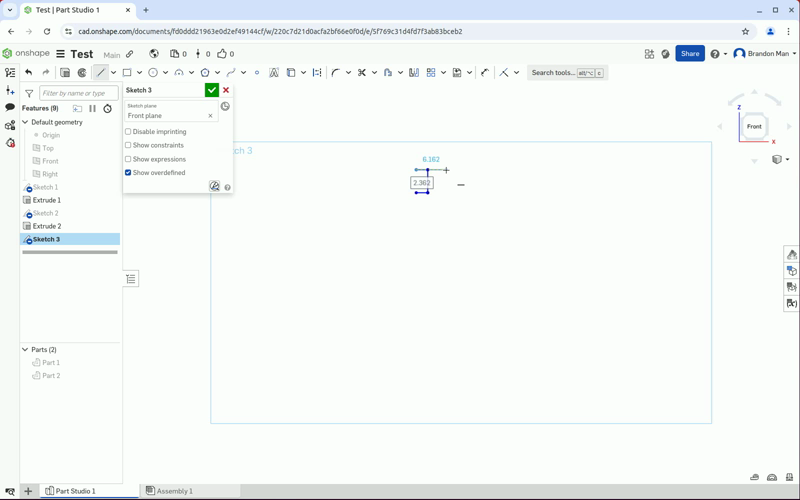
key_down(shift)
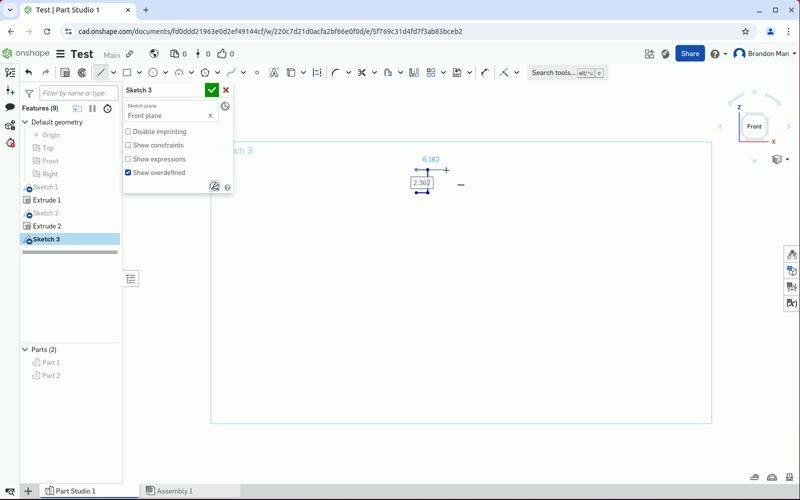
mouse_move(416, 192)
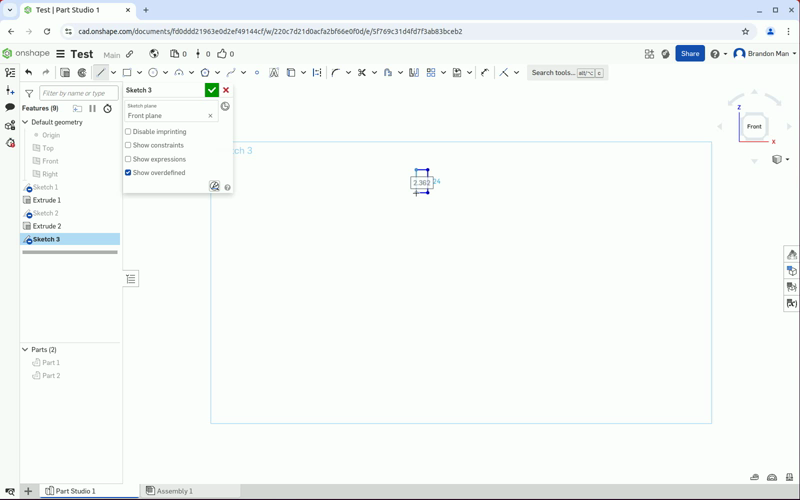
key_up(shift)
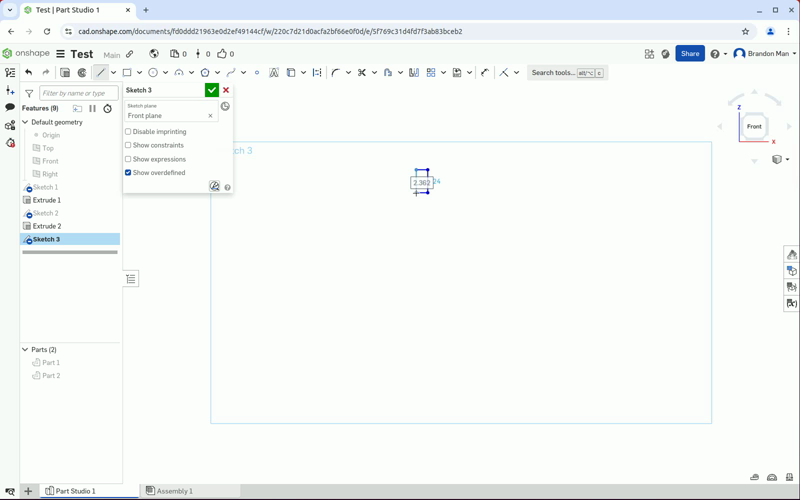
click(416, 192)
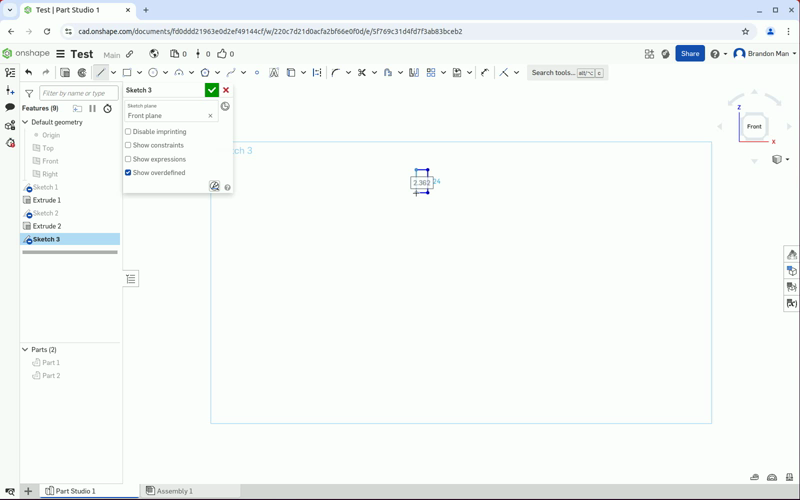
key(esc)
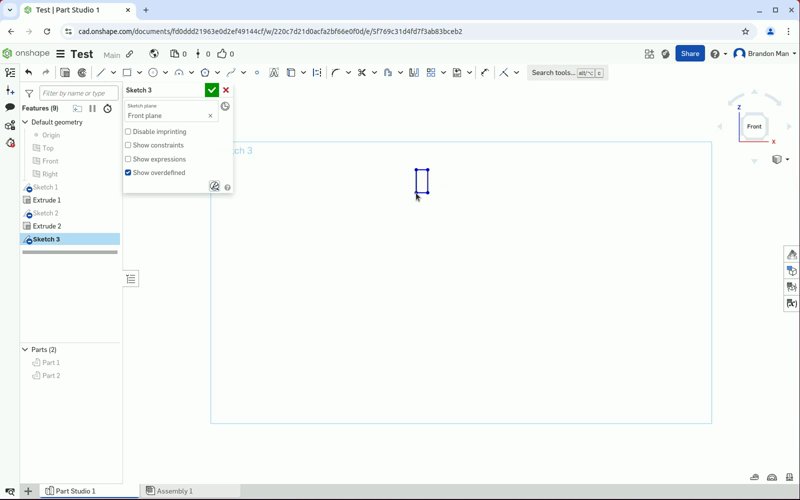
mouse_move(418, 188)
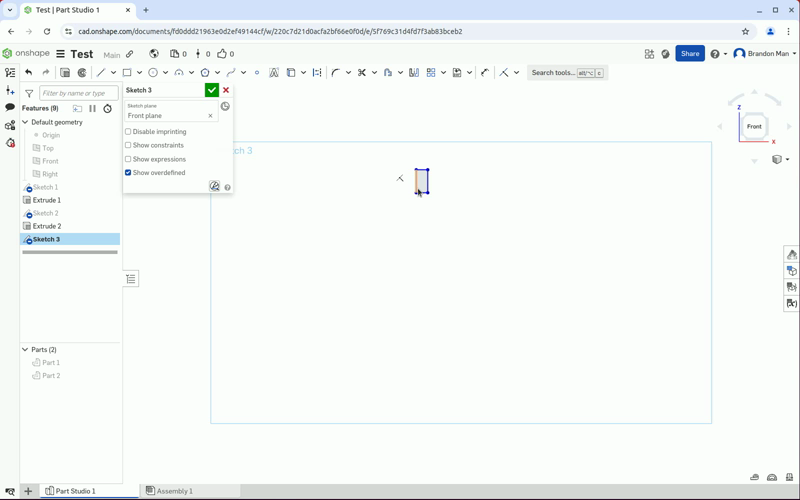
scroll(6)
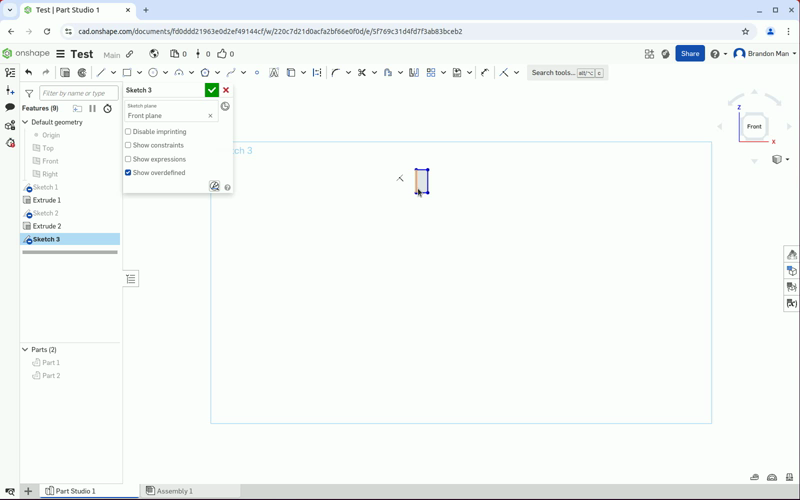
scroll(6)
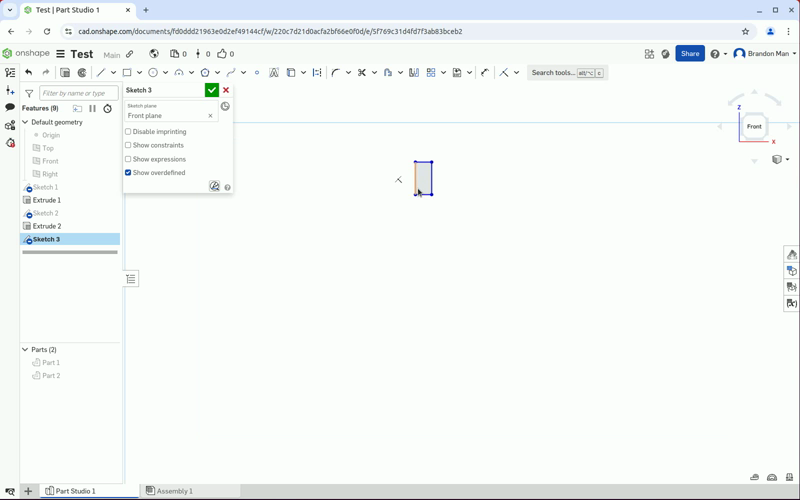
scroll(6)
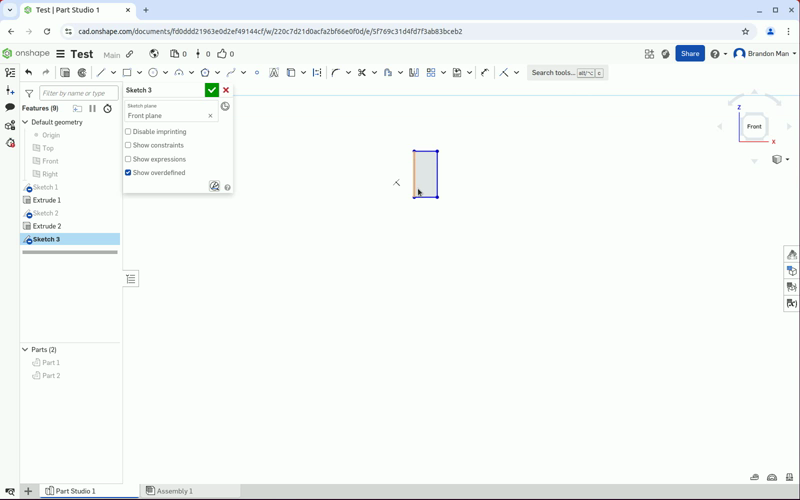
scroll(6)
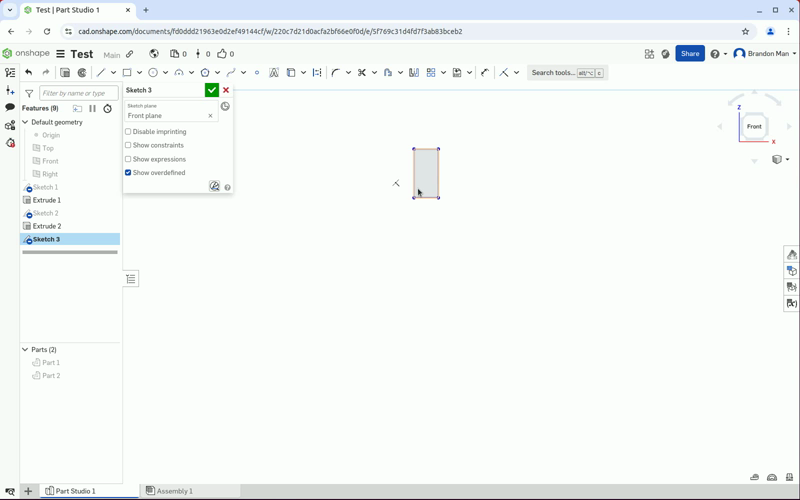
scroll(6)
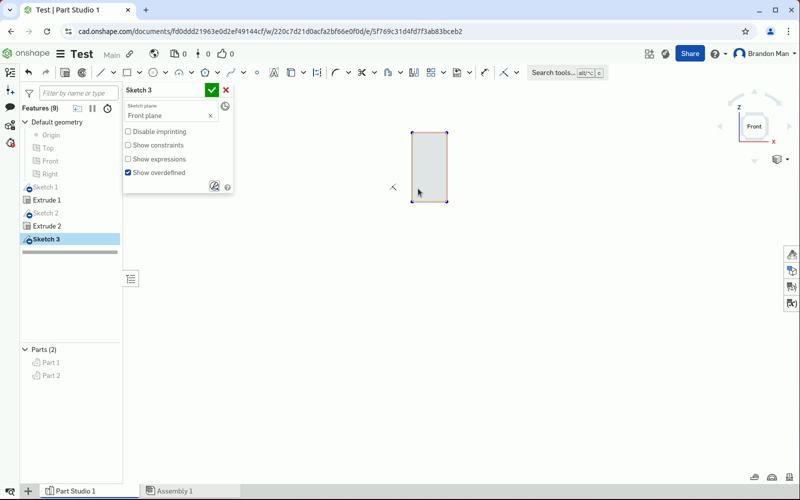
scroll(6)
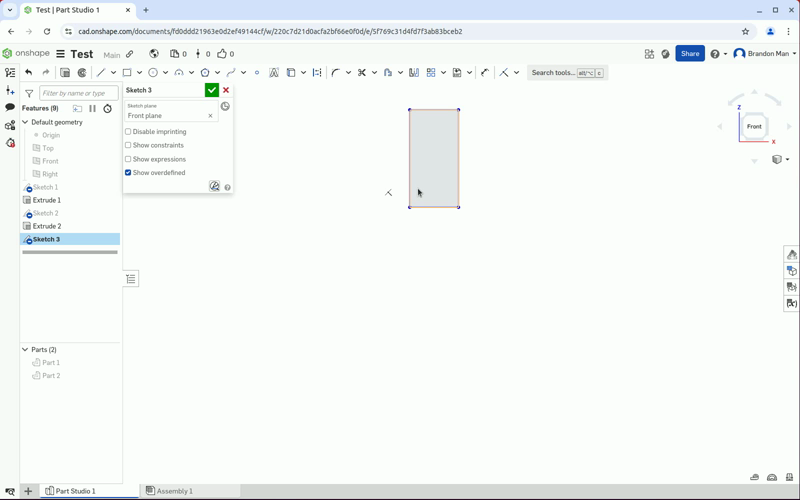
scroll(6)
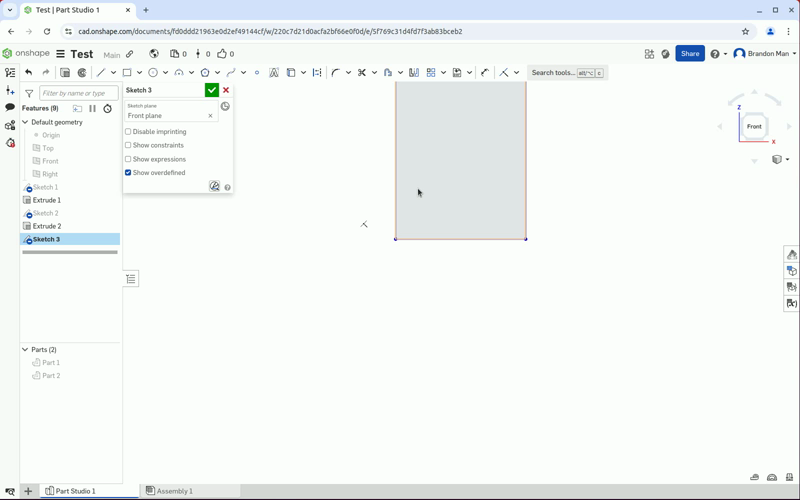
click(418, 188)
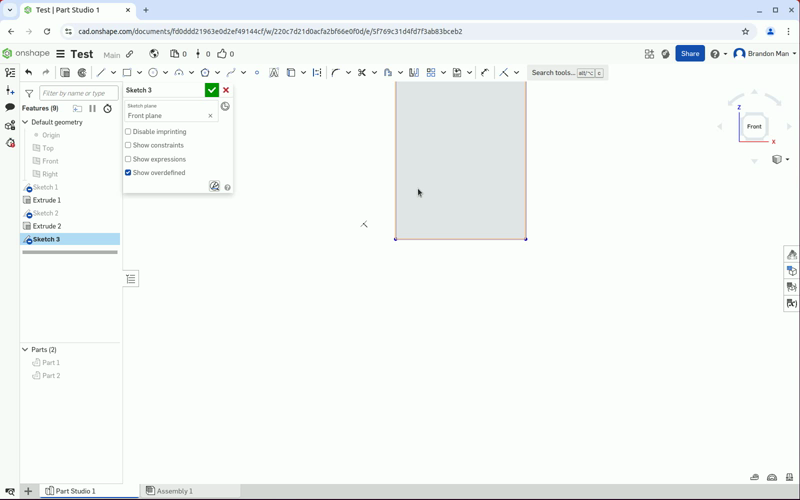
scroll(-6)
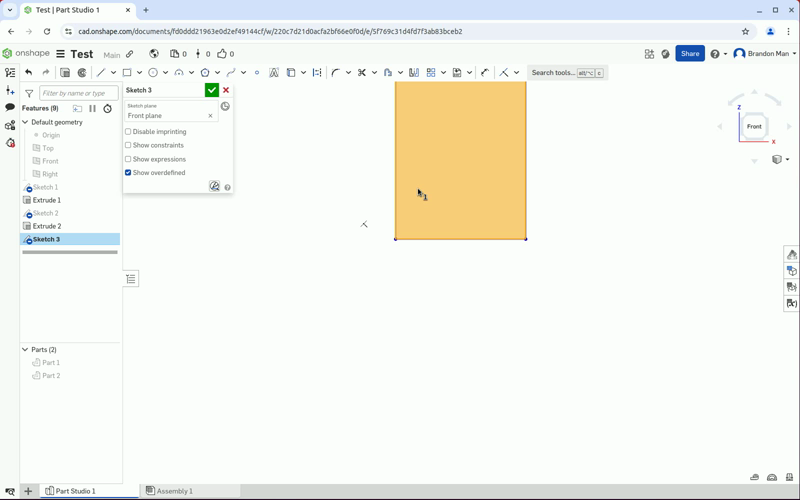
scroll(-6)
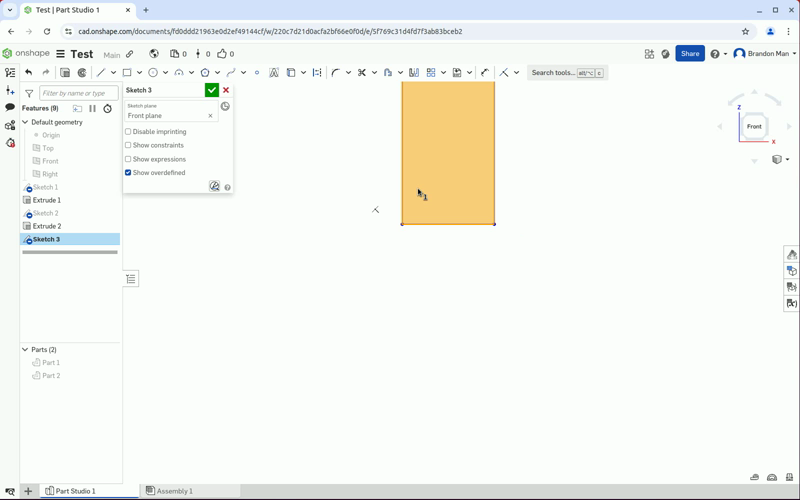
scroll(-6)
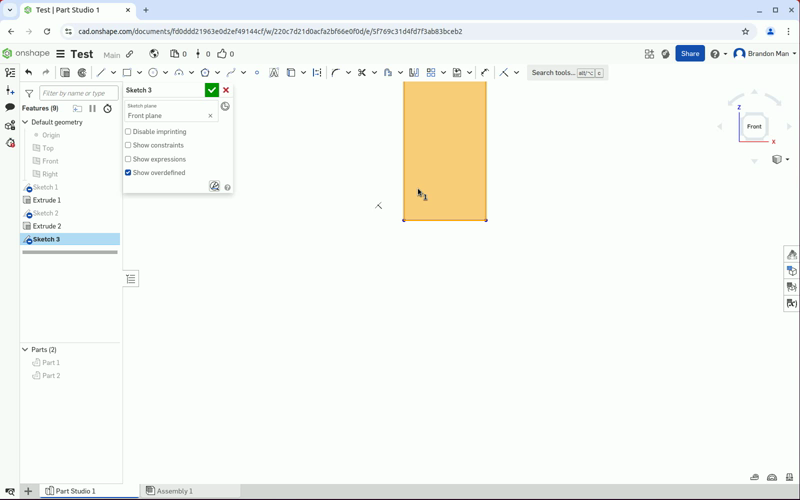
scroll(-6)
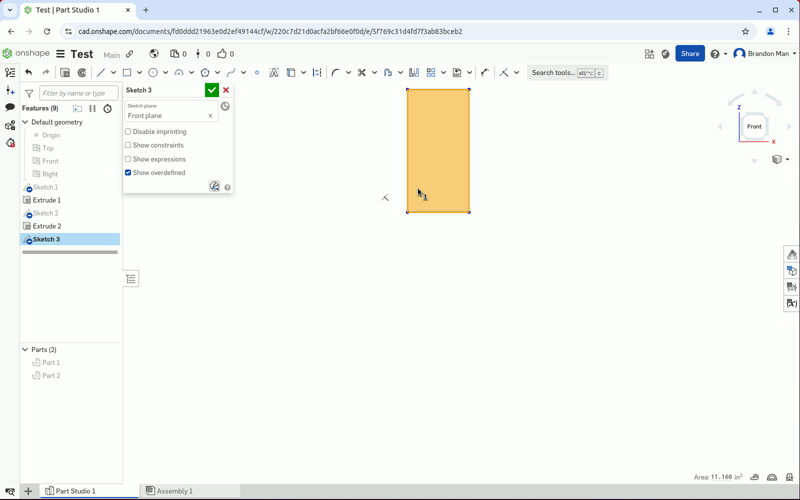
scroll(-6)
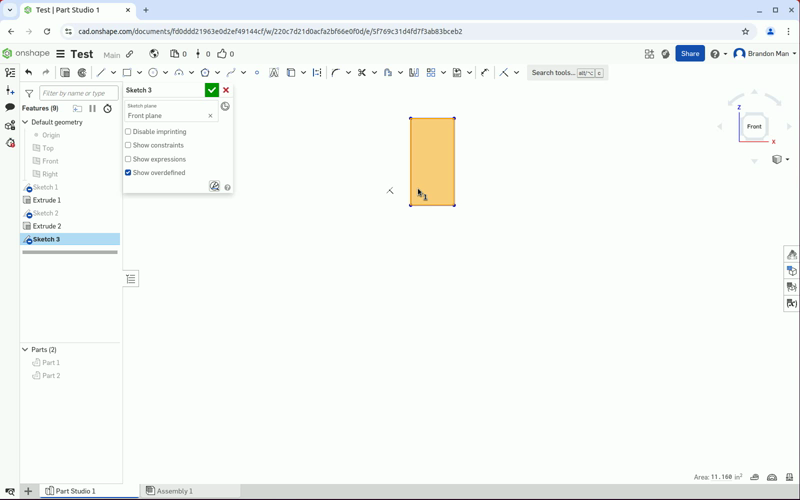
scroll(-6)
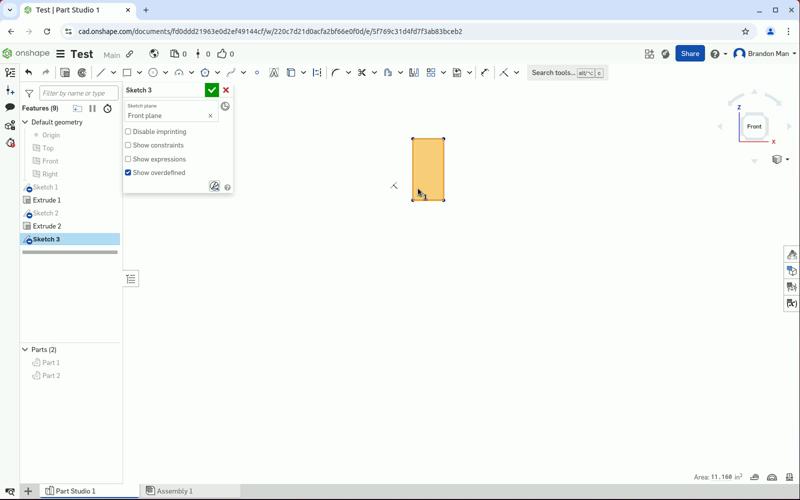
scroll(-6)
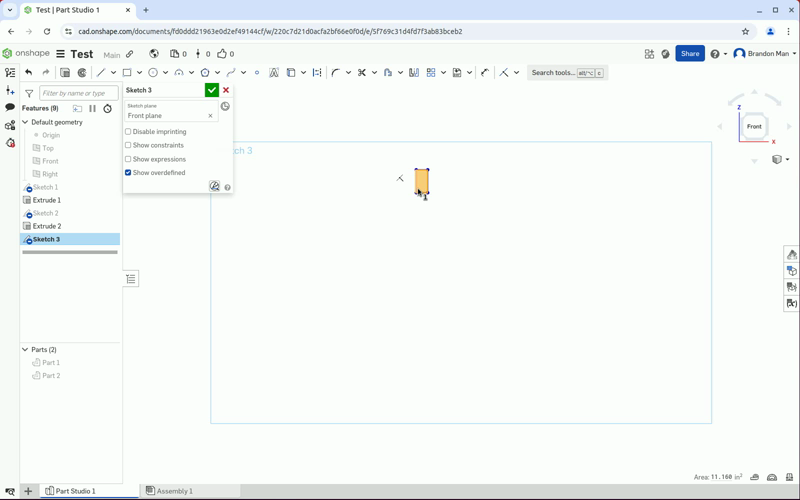
mouse_move(73, 352)
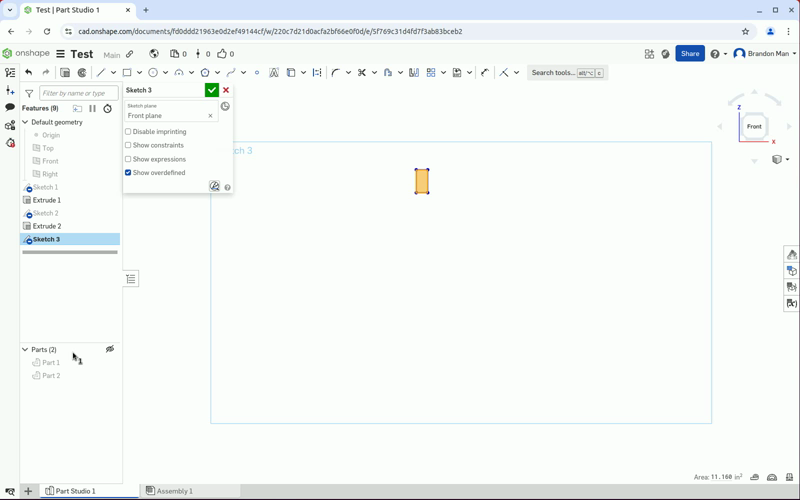
key(shift+y)
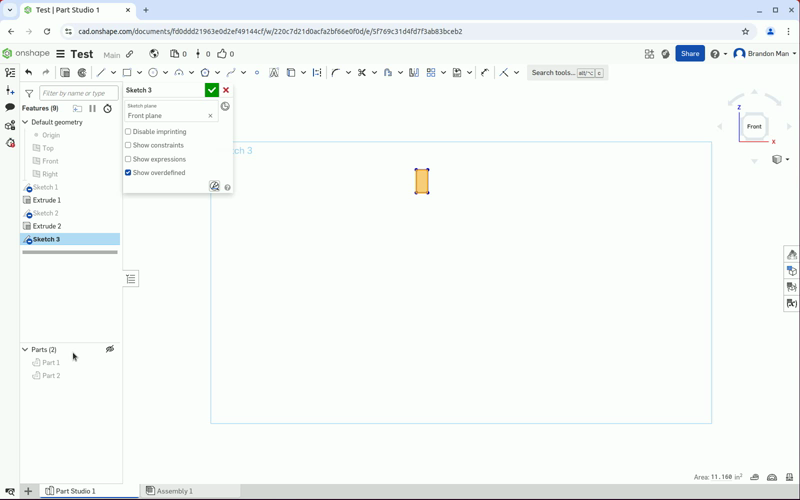
key(shift+e)
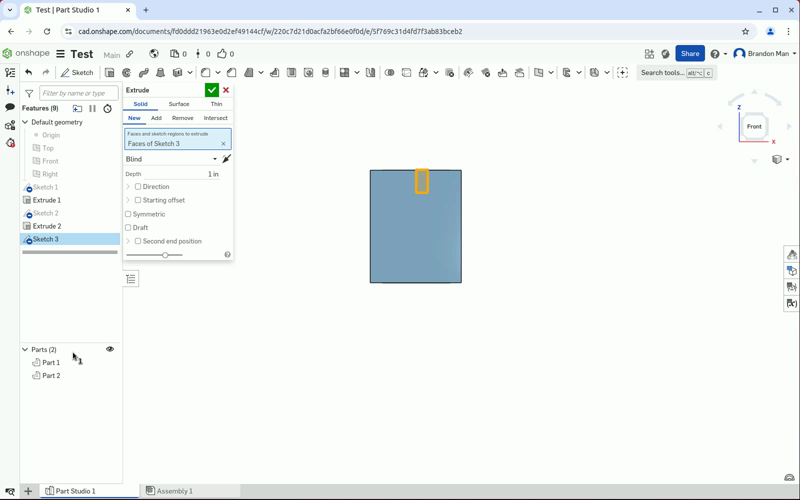
mouse_move(143, 106)
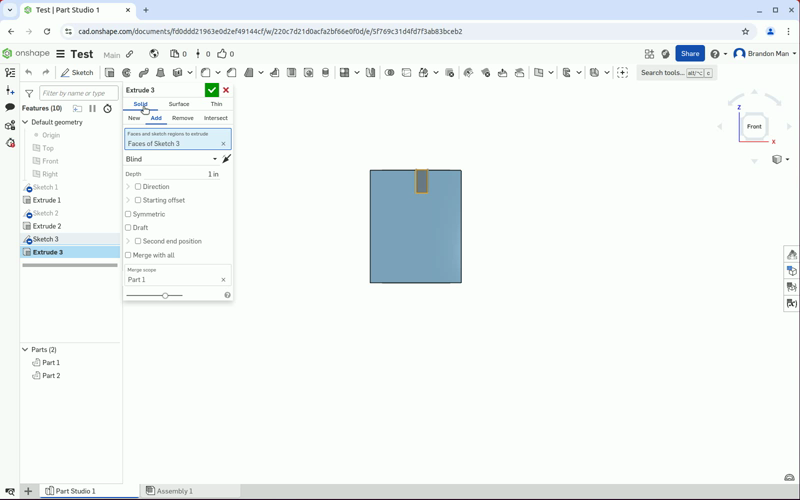
click(143, 106)
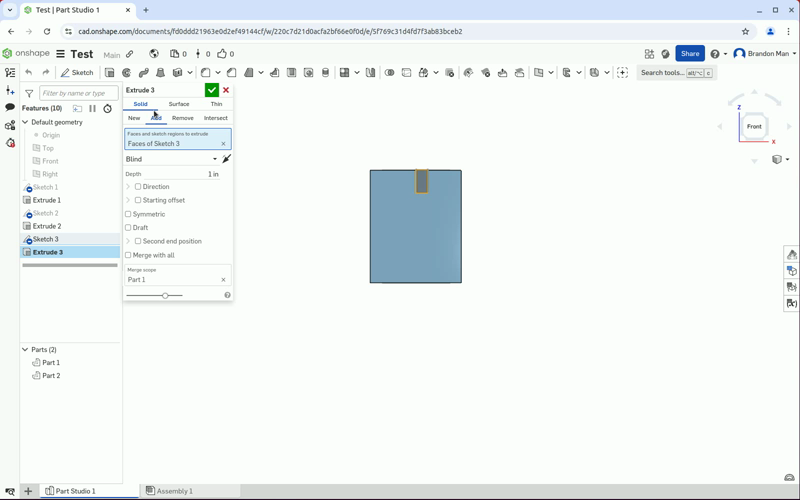
mouse_move(186, 120)
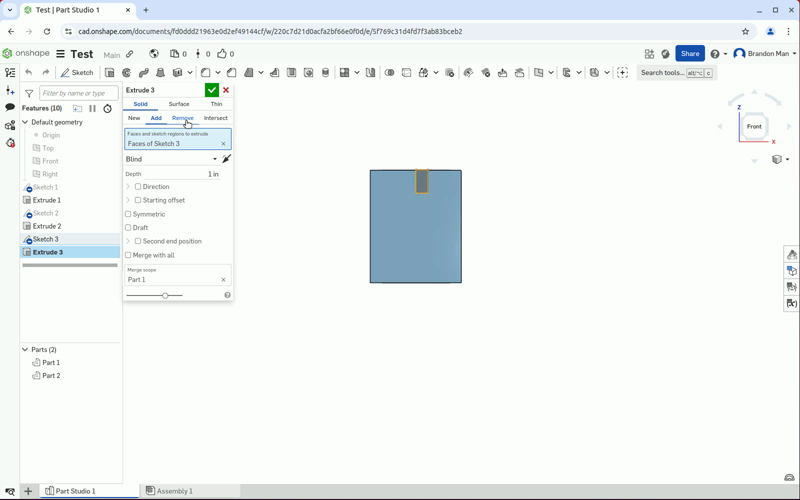
click(186, 120)
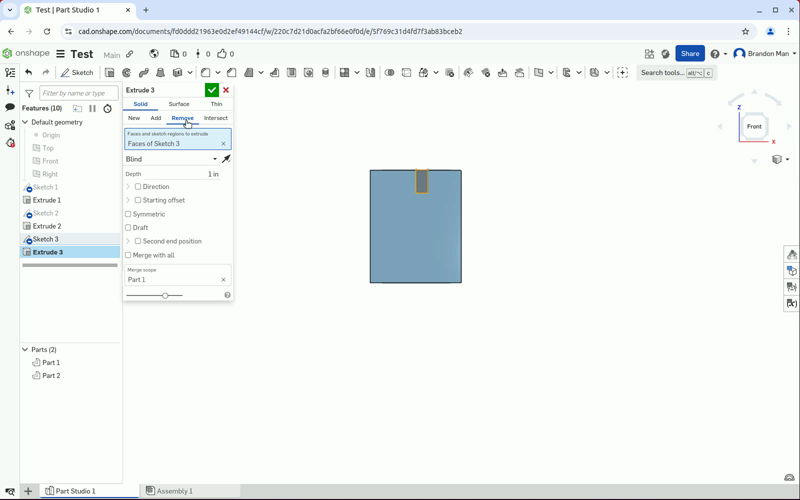
key(tab, 4)
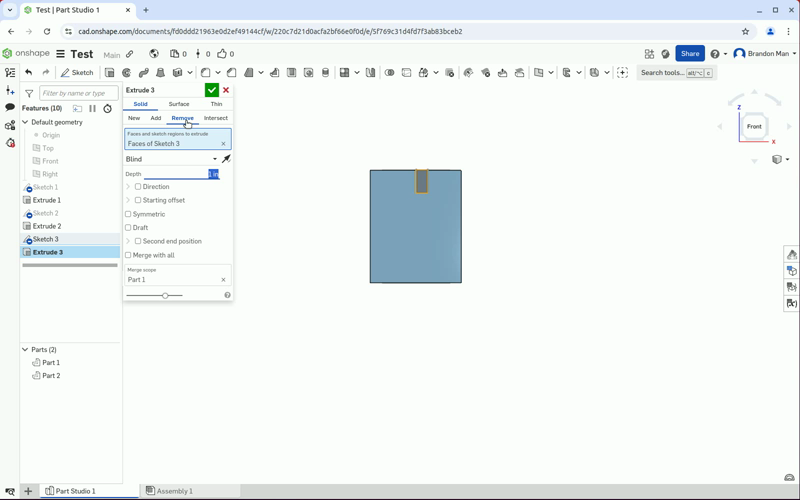
text(2.889)
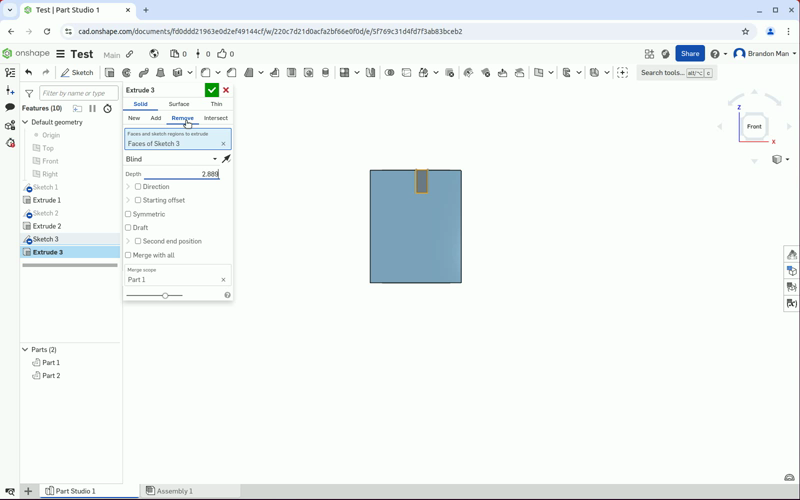
key(tab, 6)
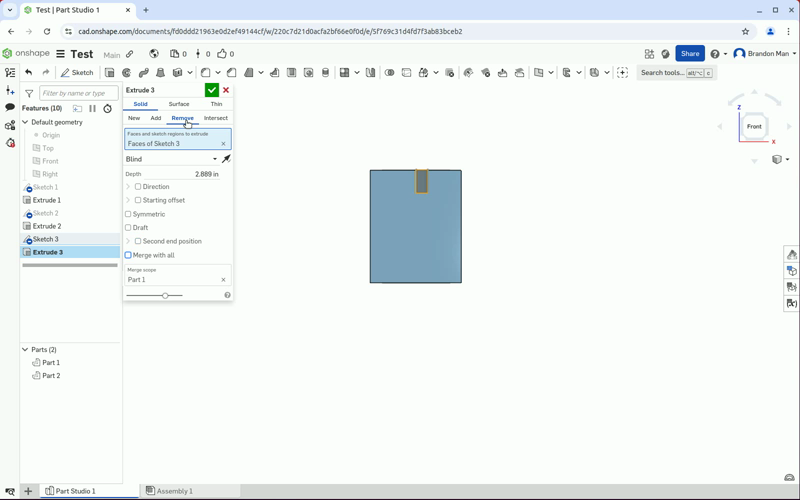
key(space)
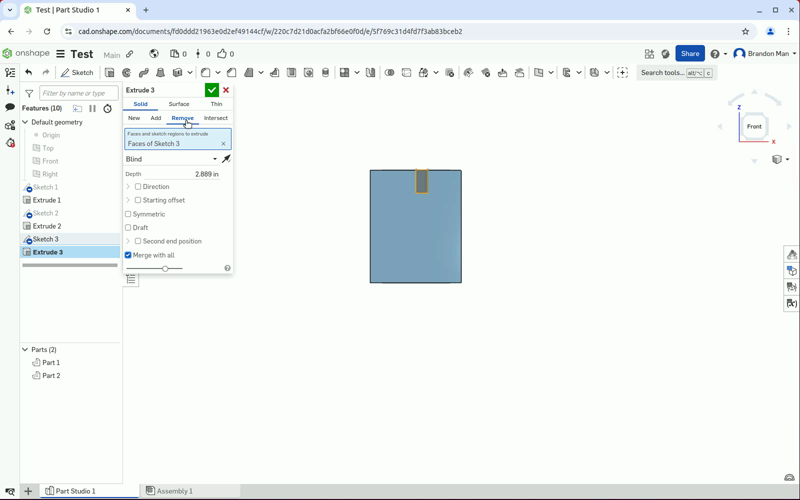
key(enter)
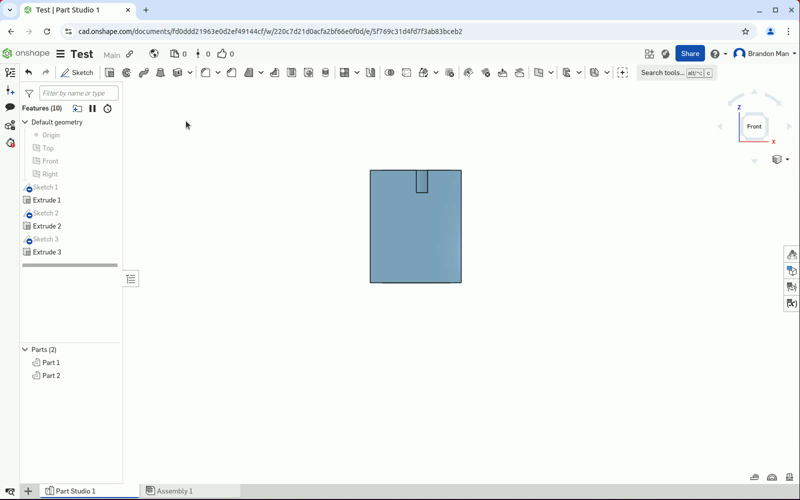
key(shift+h)
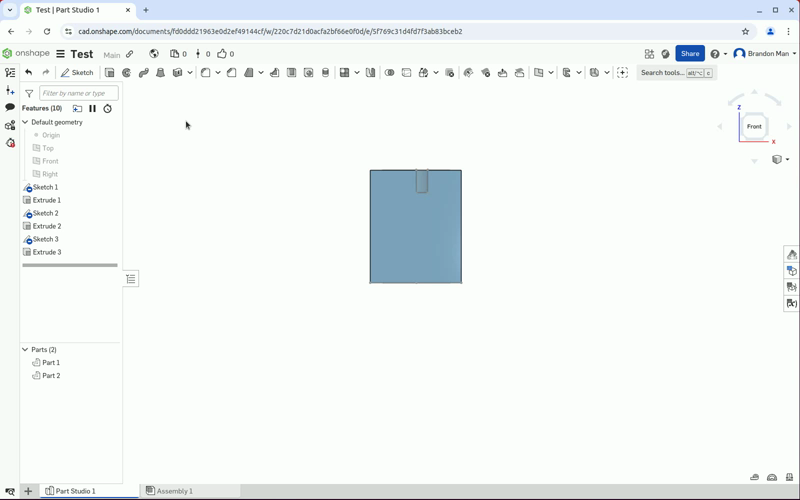
key(shift+h)
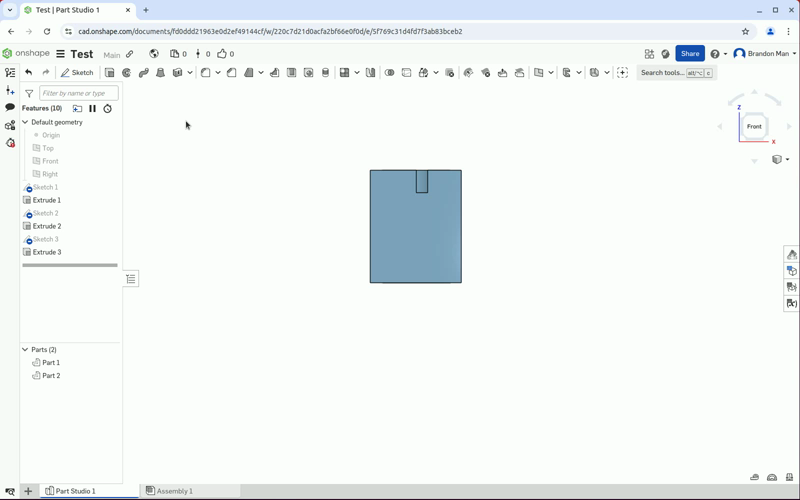
mouse_move(73, 189)
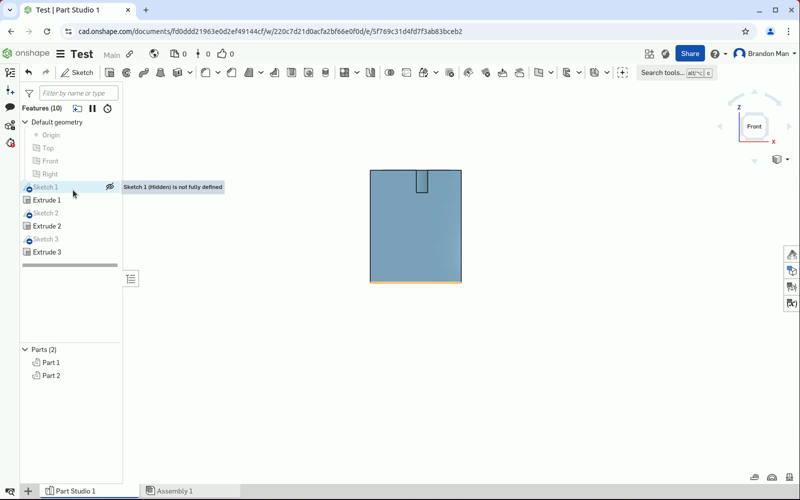
click(73, 189)
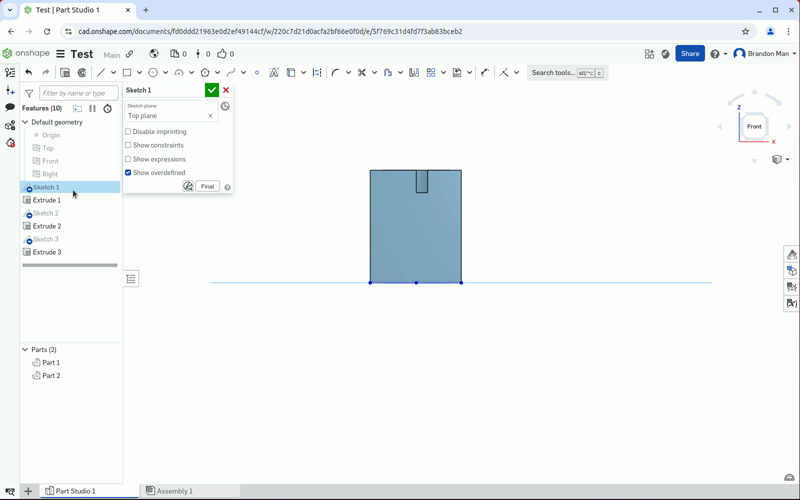
mouse_move(229, 92)
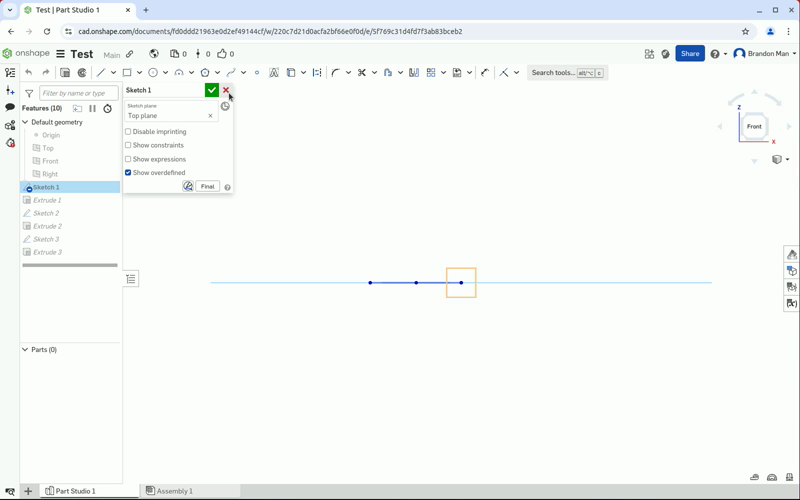
click(229, 92)
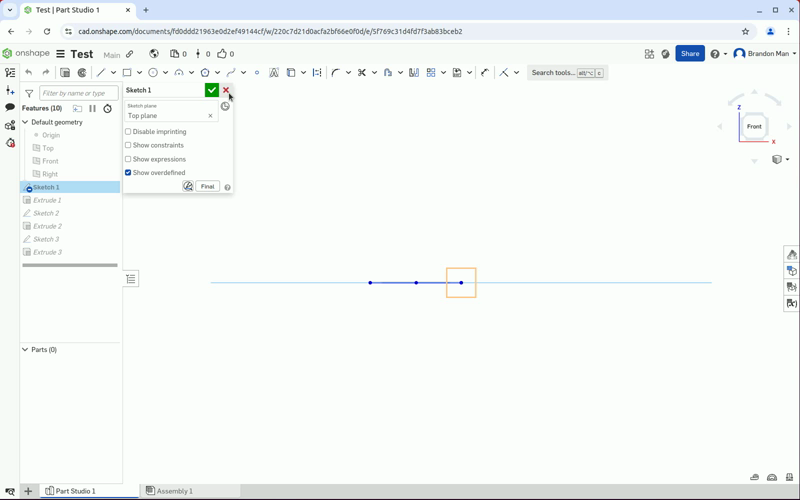
key(shift+s)
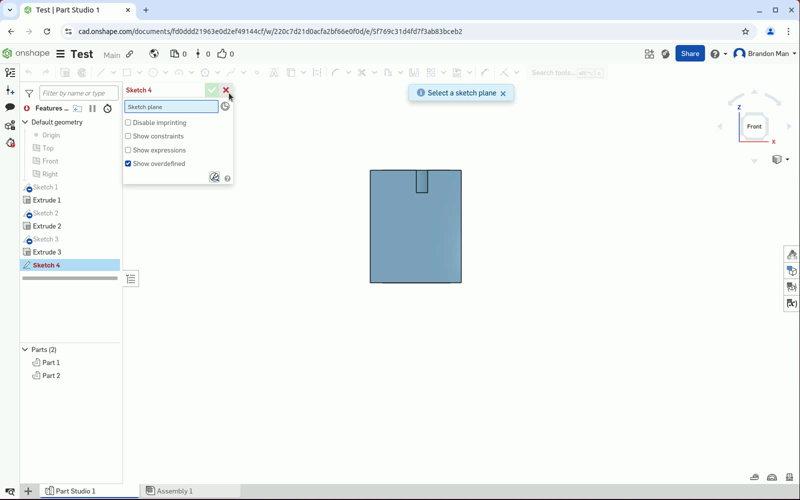
mouse_move(73, 163)
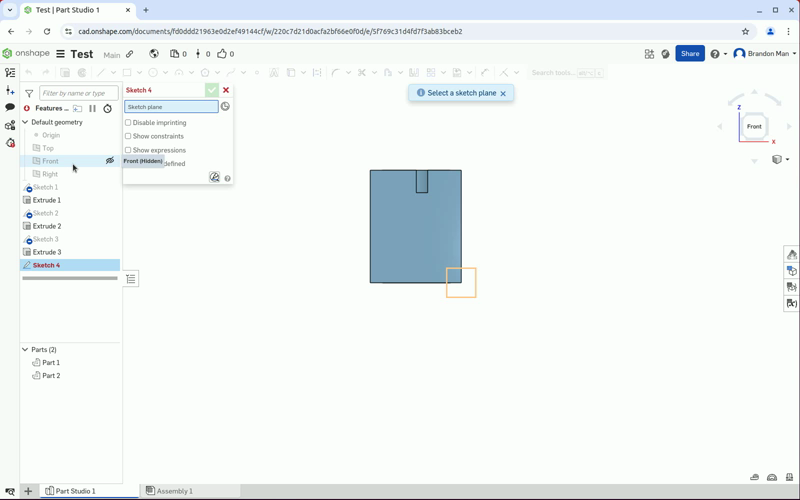
click(73, 163)
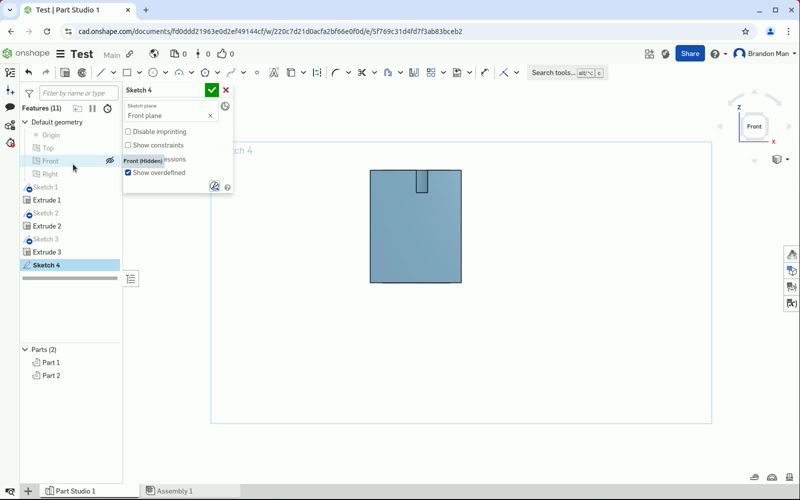
mouse_move(73, 352)
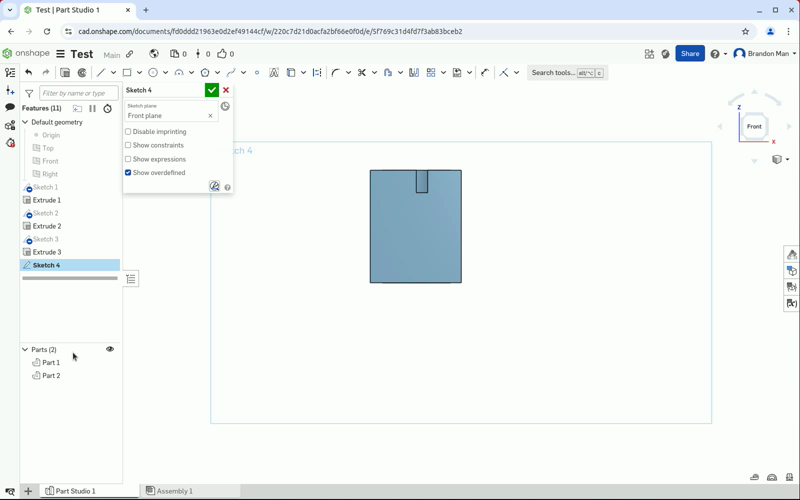
key(y)
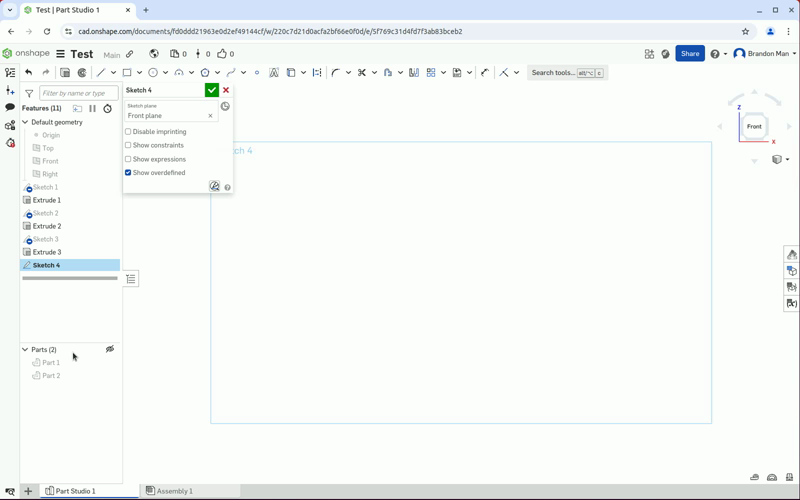
key(l)
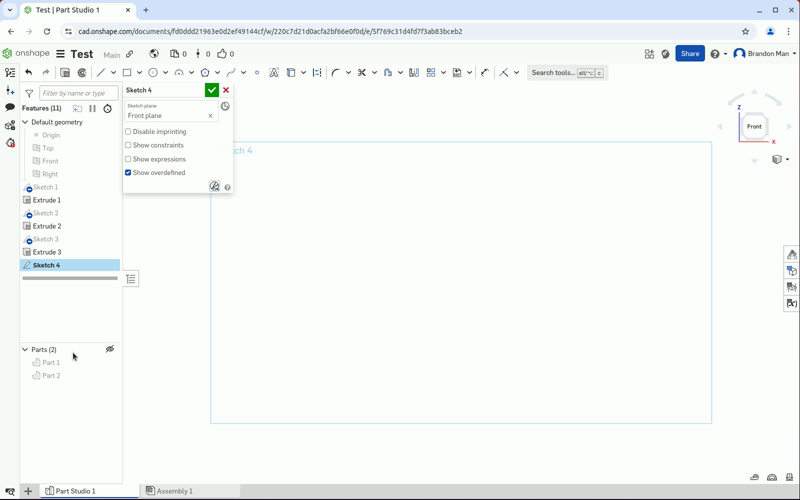
key_down(shift)
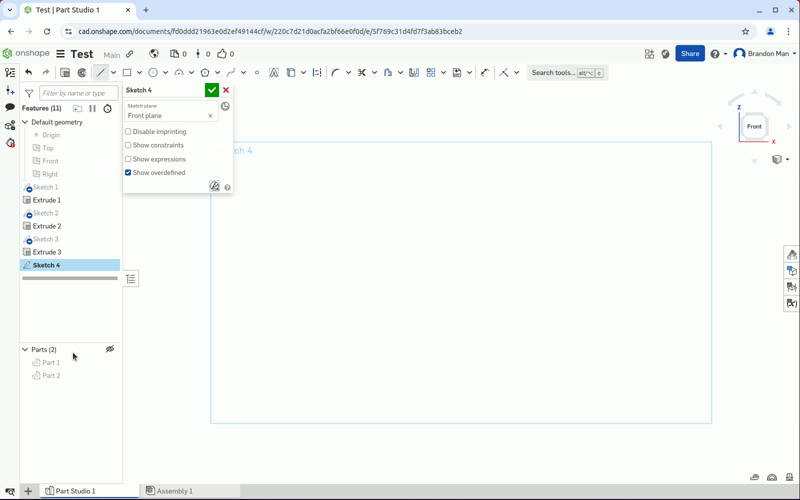
mouse_move(404, 192)
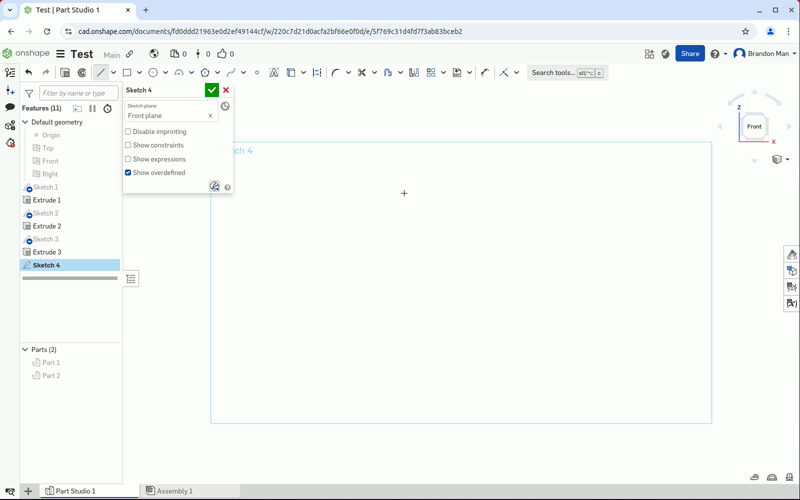
click(404, 192)
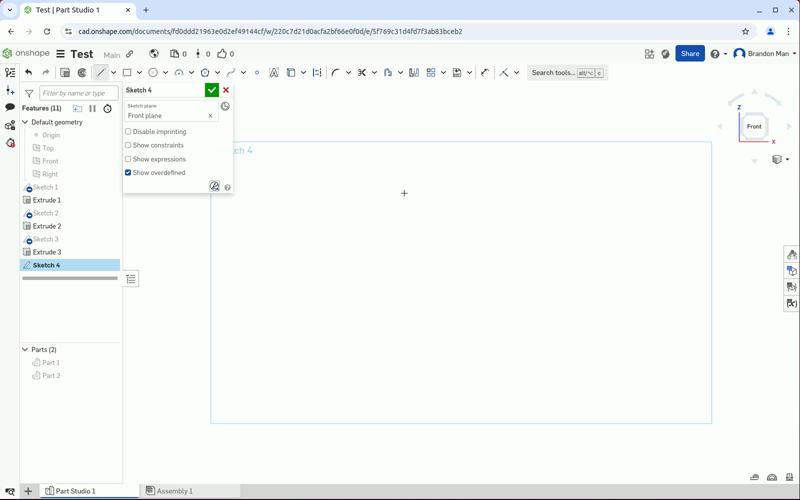
key_up(shift)
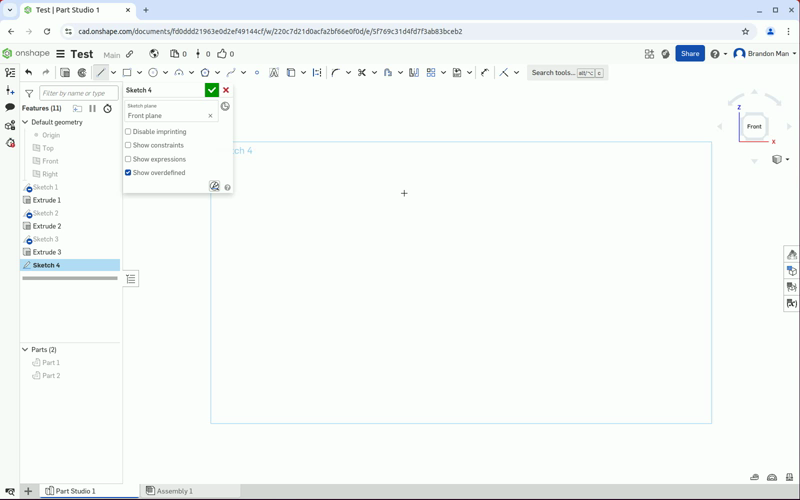
key_down(shift)
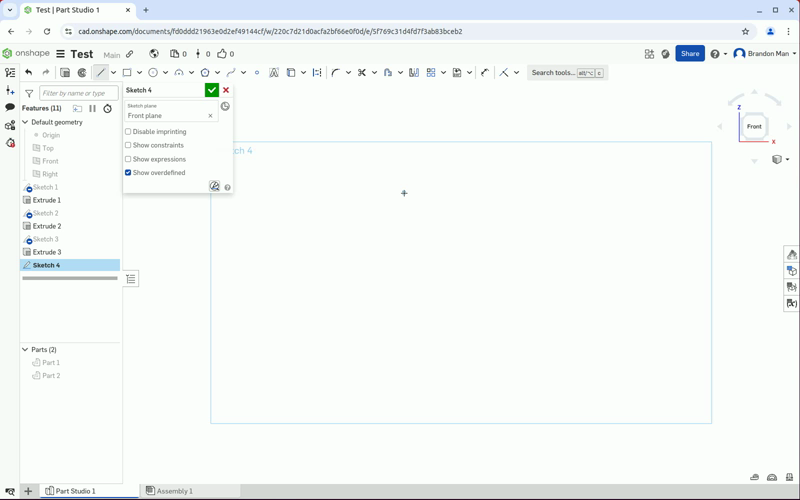
mouse_move(434, 192)
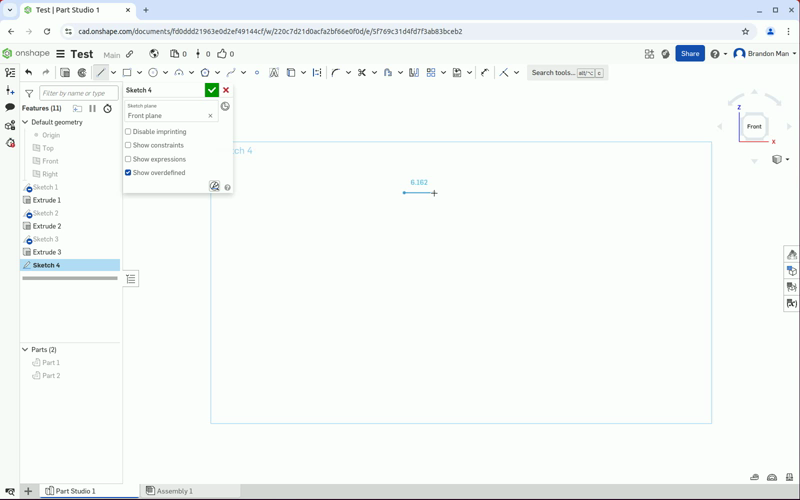
mouse_move(416, 192)
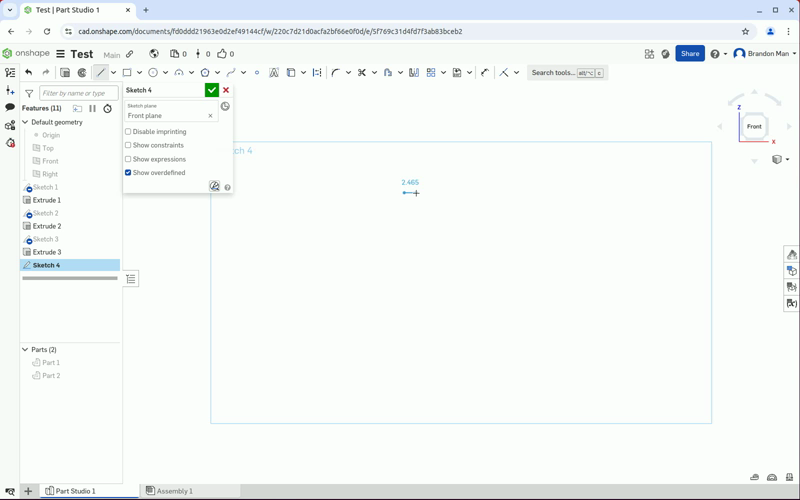
click(416, 192)
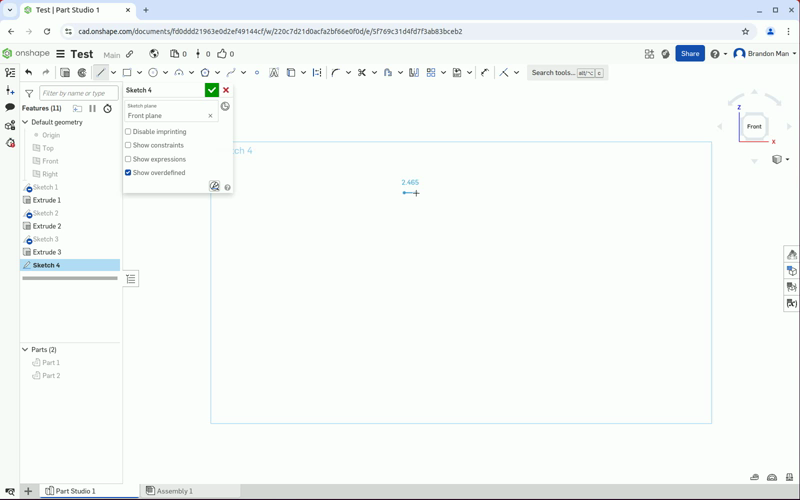
key_up(shift)
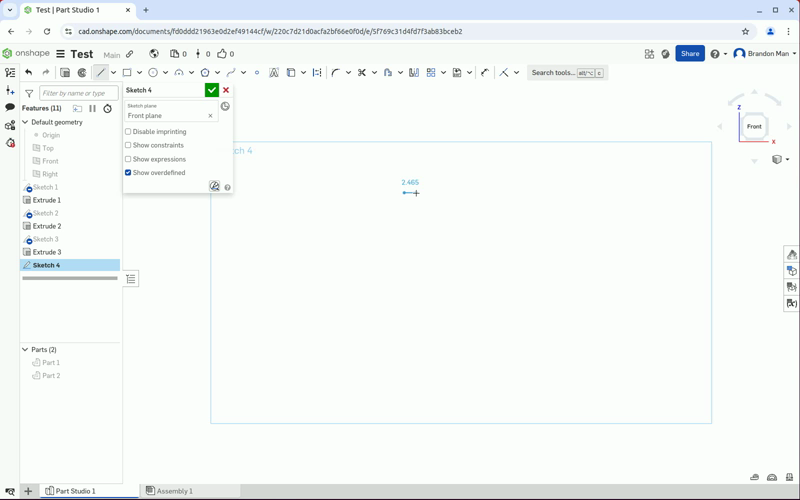
key_down(shift)
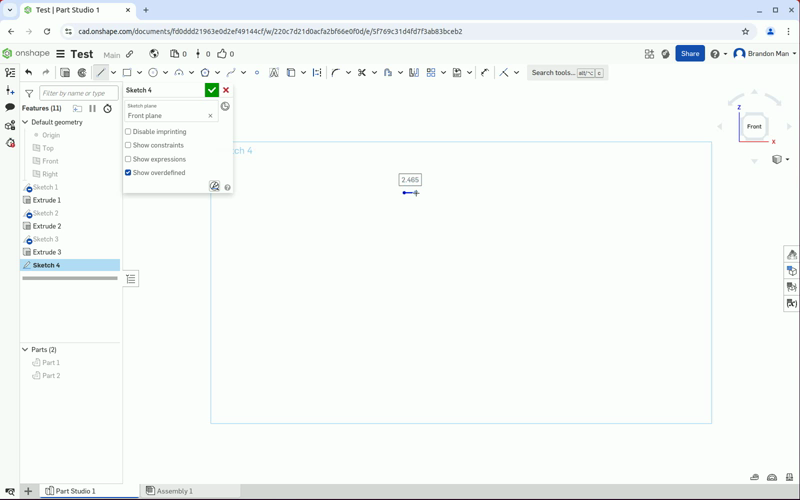
mouse_move(446, 192)
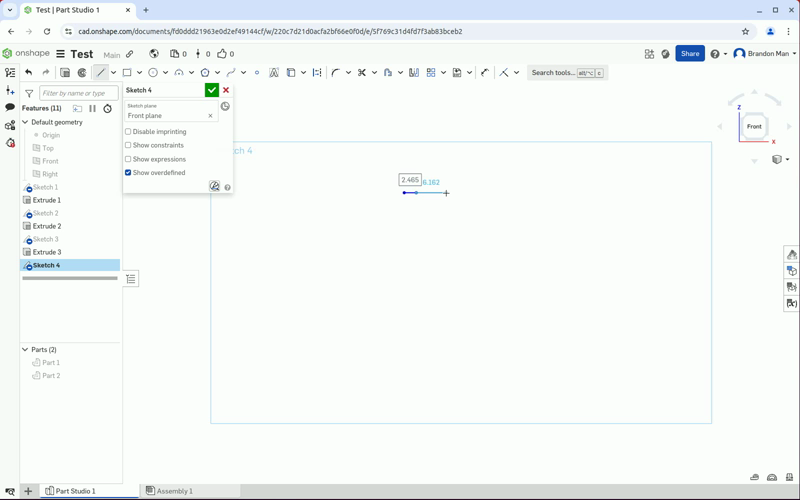
mouse_move(416, 169)
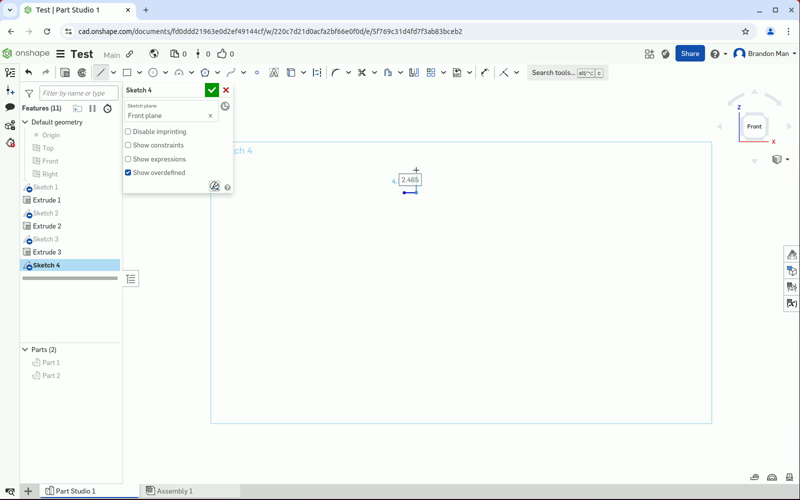
click(416, 169)
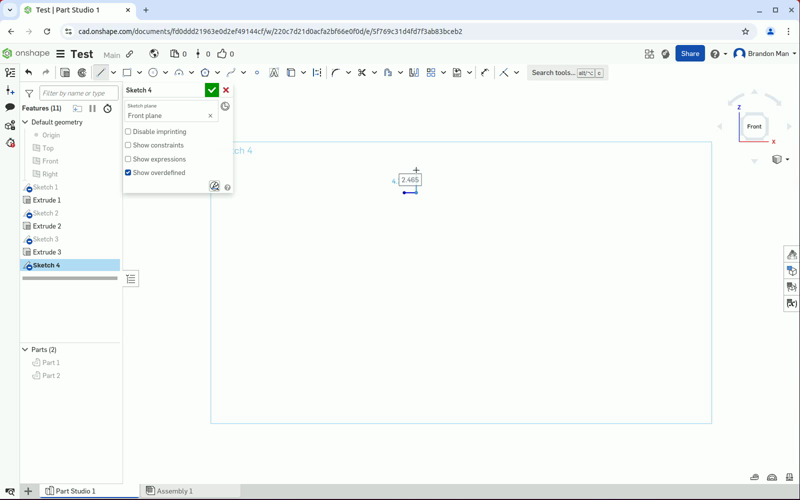
key_up(shift)
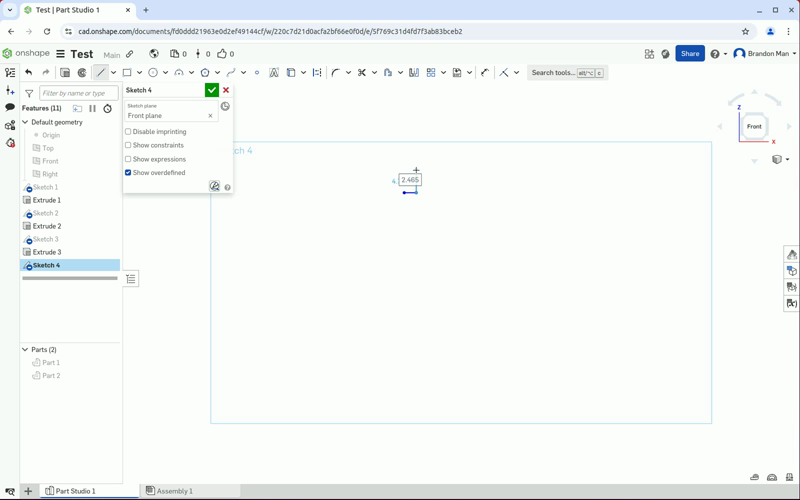
key_down(shift)
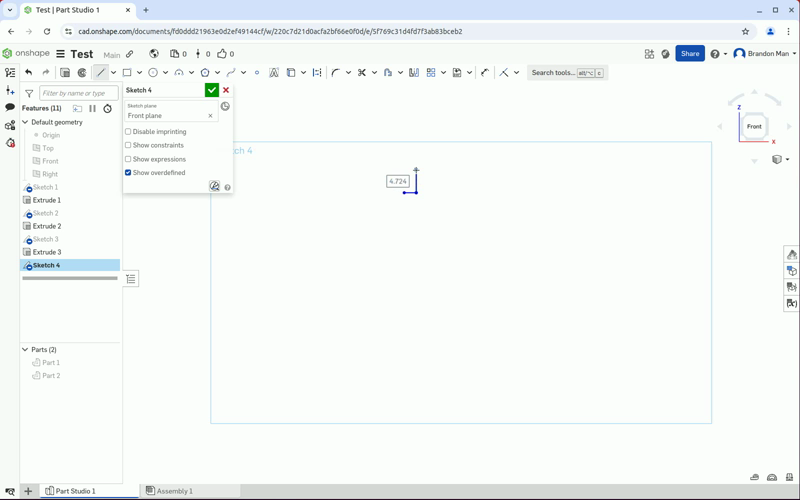
mouse_move(446, 169)
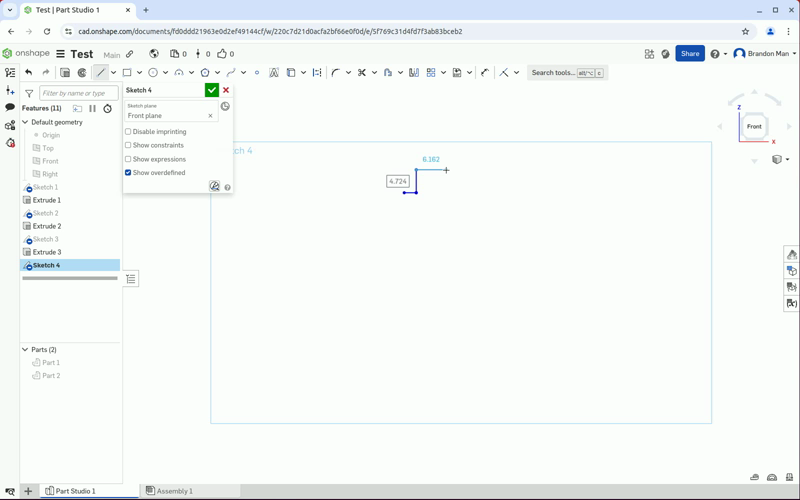
mouse_move(404, 169)
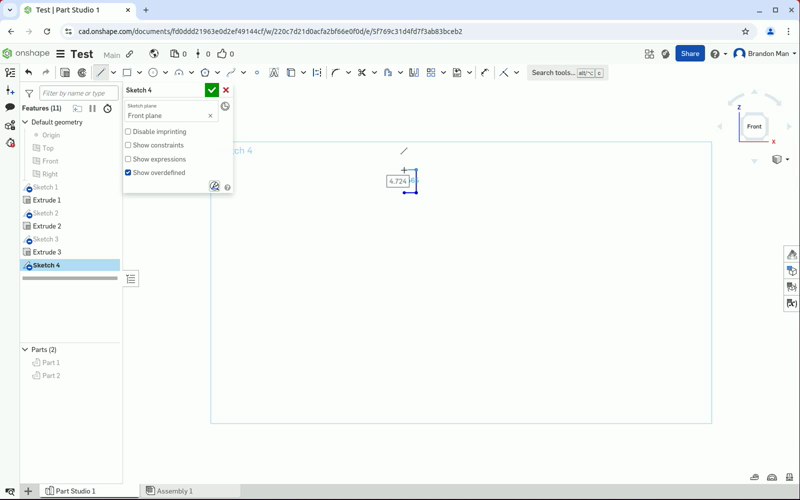
click(404, 169)
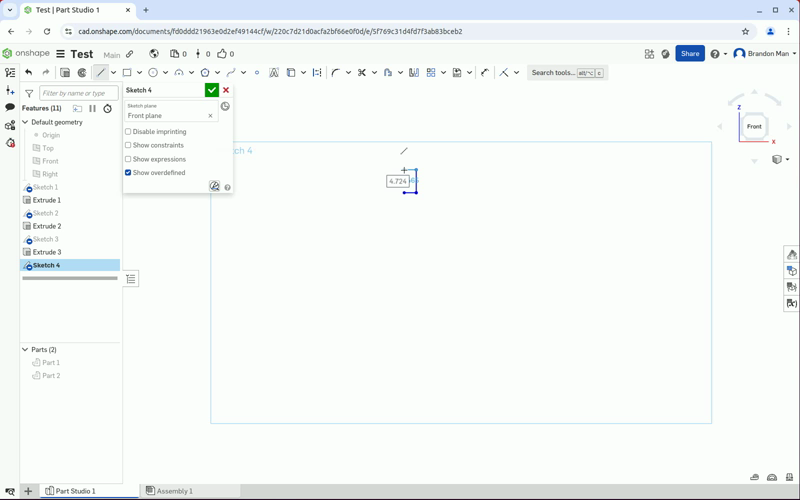
key_up(shift)
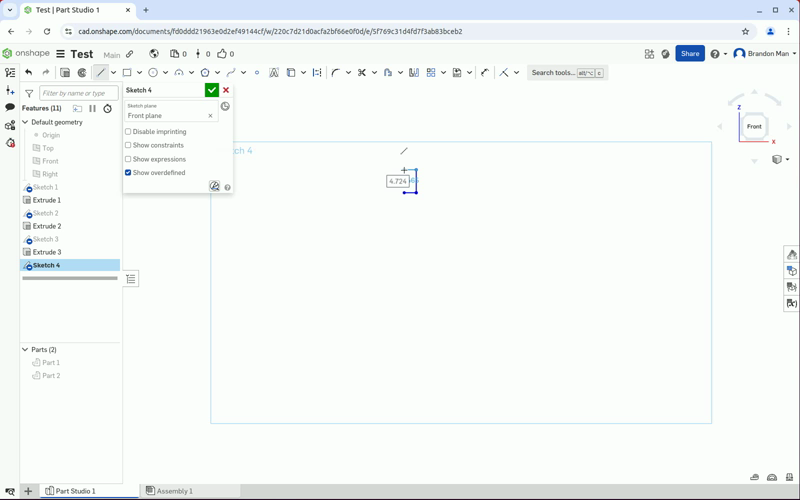
mouse_move(434, 169)
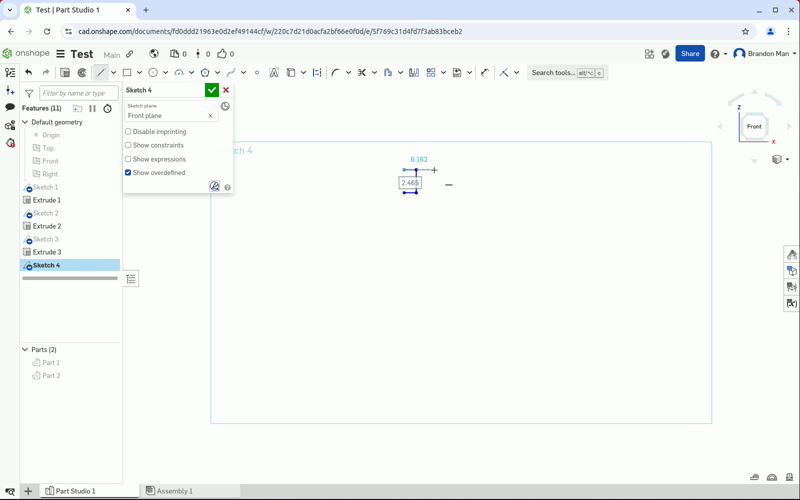
key_down(shift)
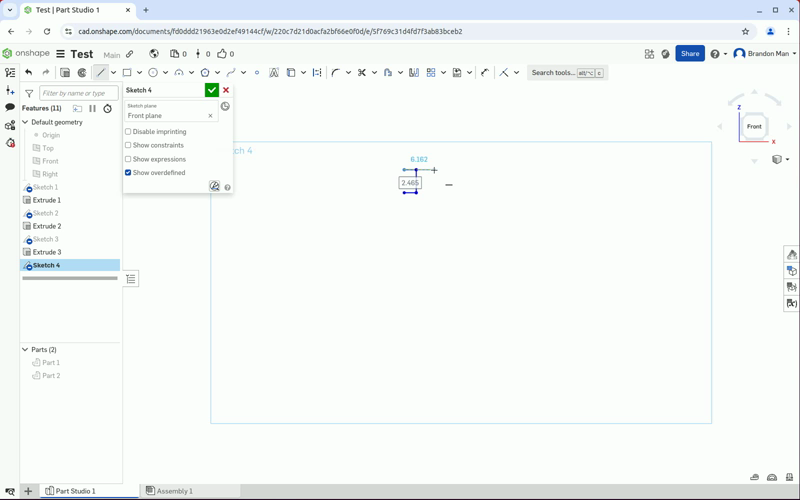
mouse_move(404, 192)
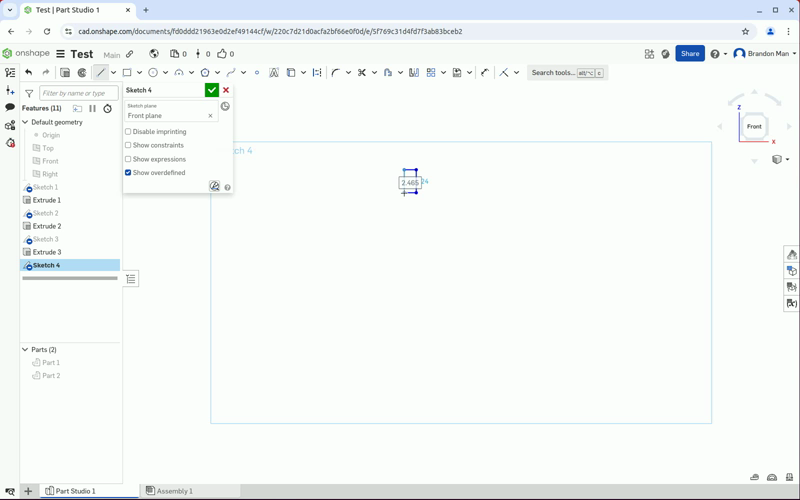
key_up(shift)
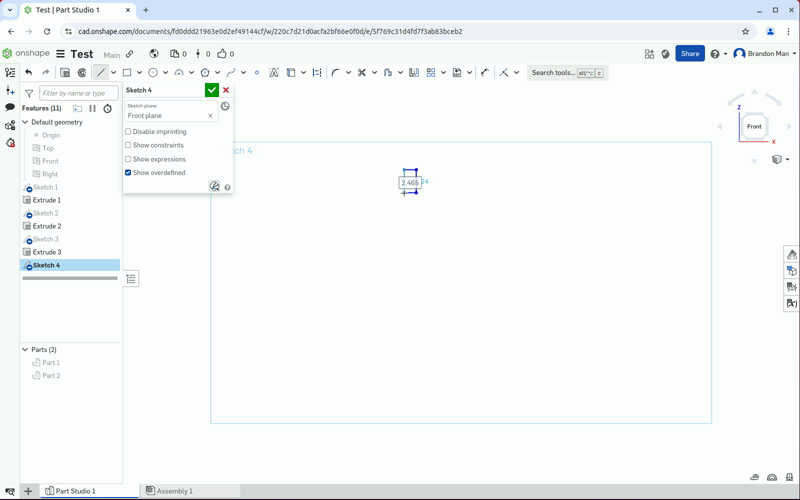
click(404, 192)
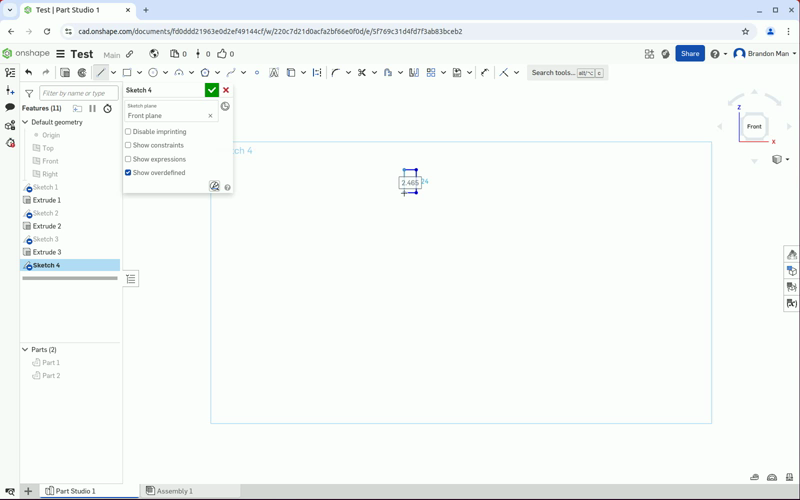
key(esc)
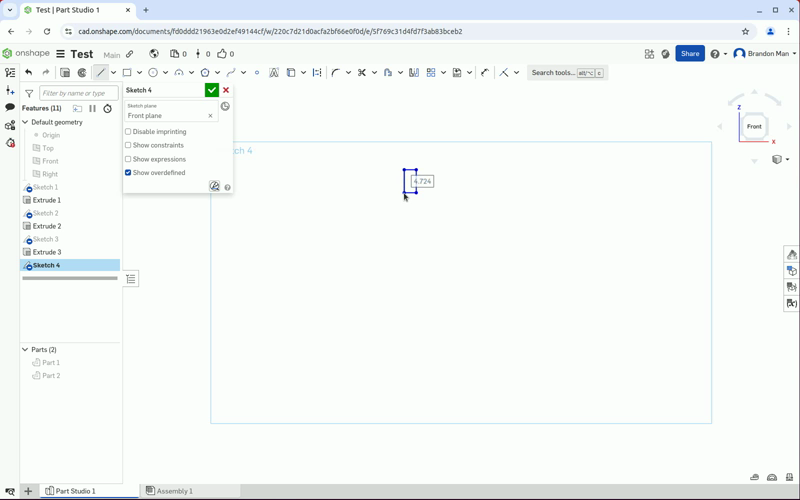
mouse_move(411, 179)
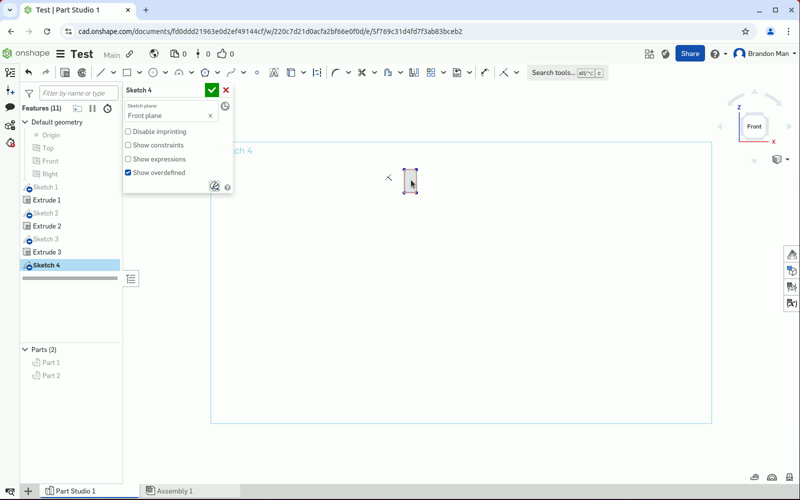
scroll(6)
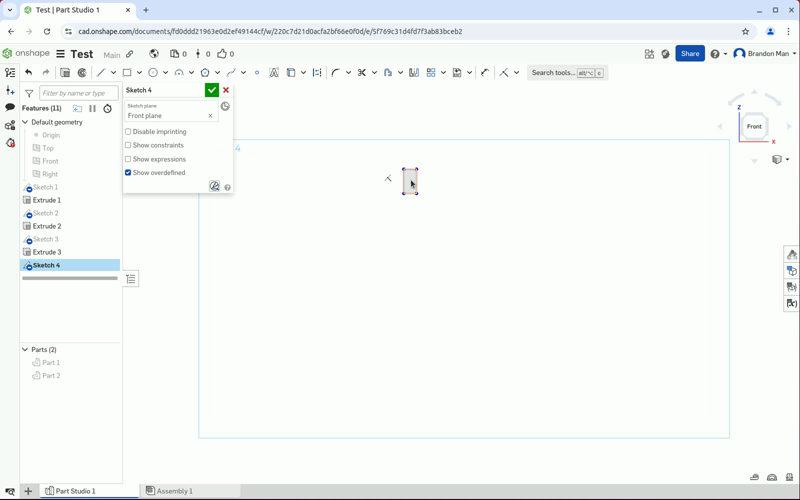
scroll(6)
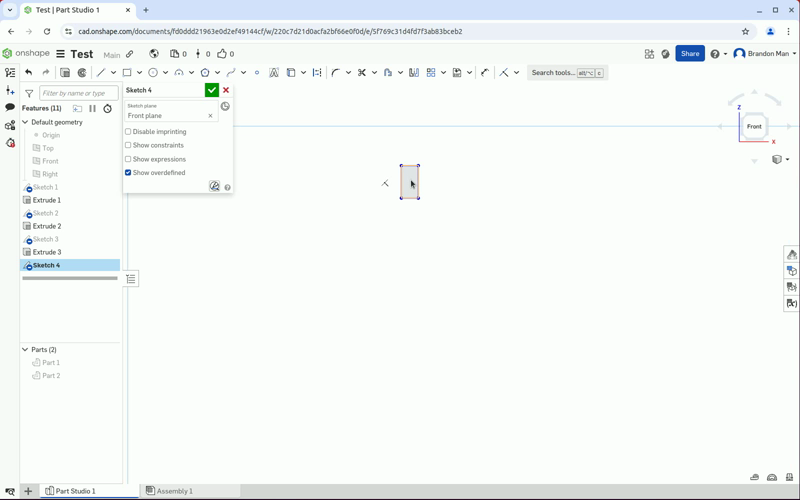
scroll(6)
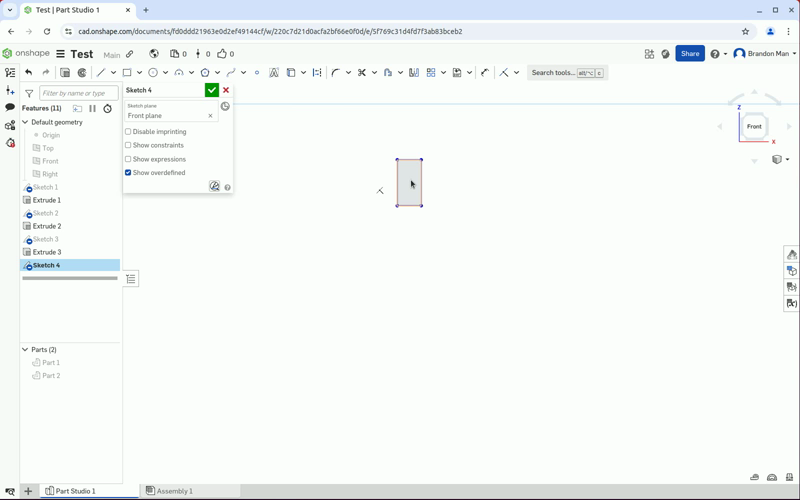
scroll(6)
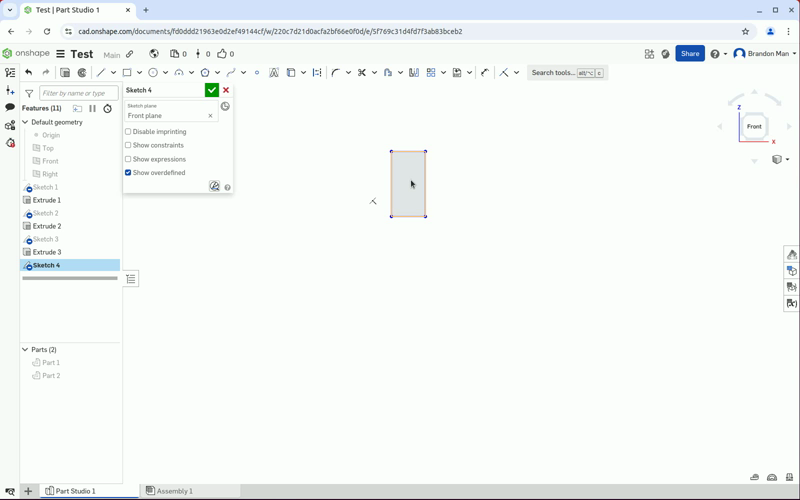
scroll(6)
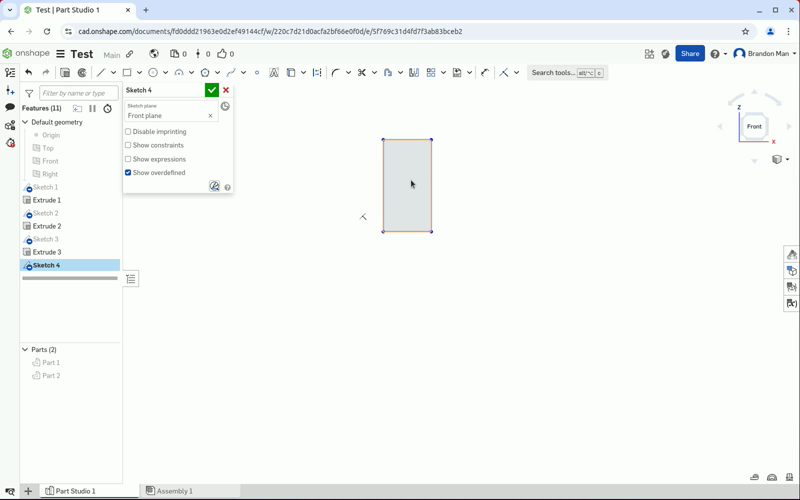
scroll(6)
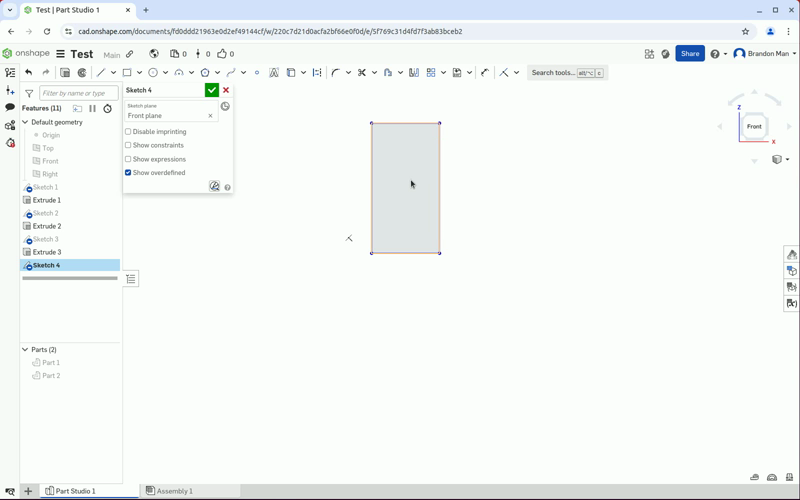
scroll(6)
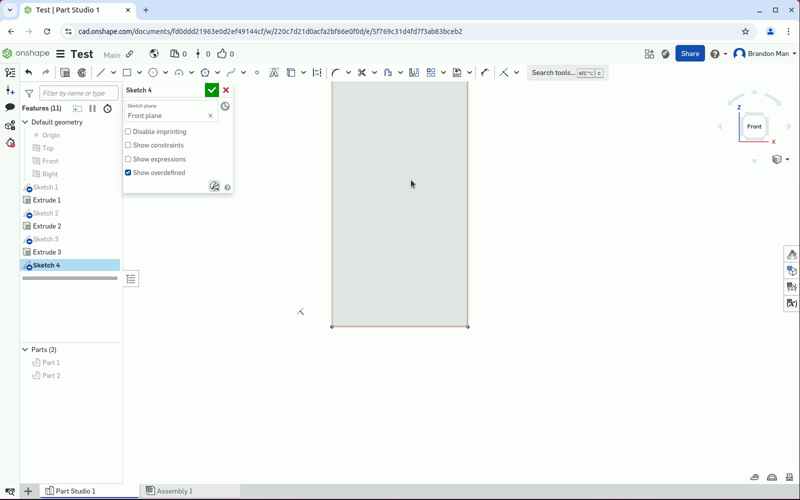
click(411, 179)
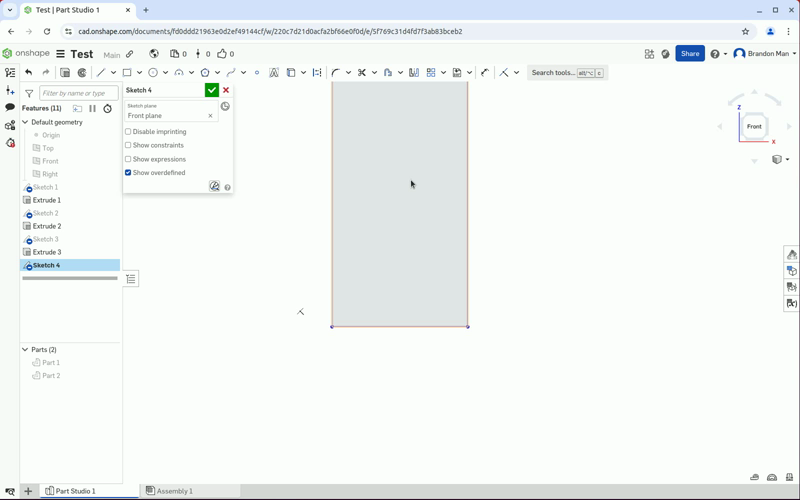
scroll(-6)
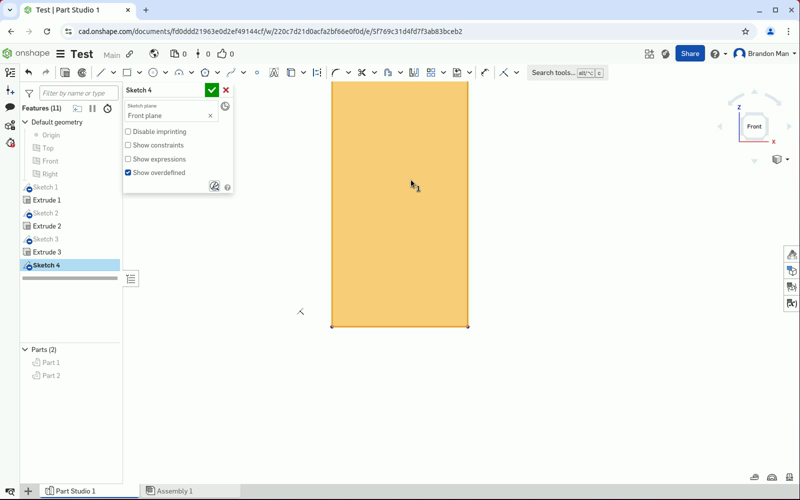
scroll(-6)
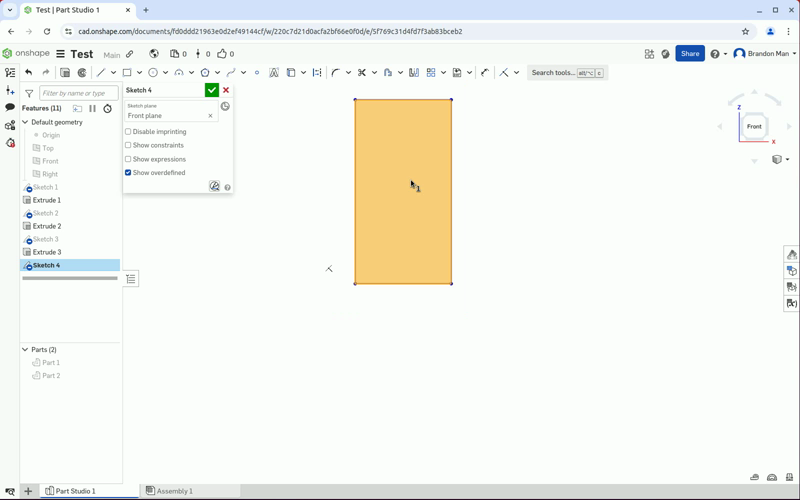
scroll(-6)
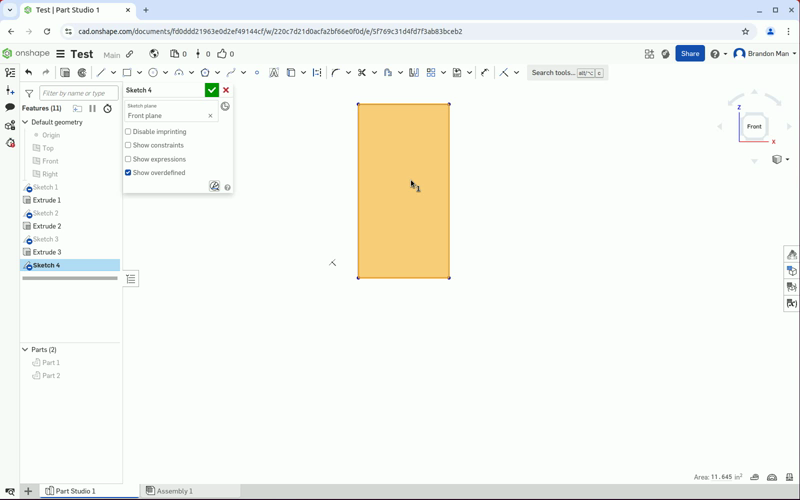
scroll(-6)
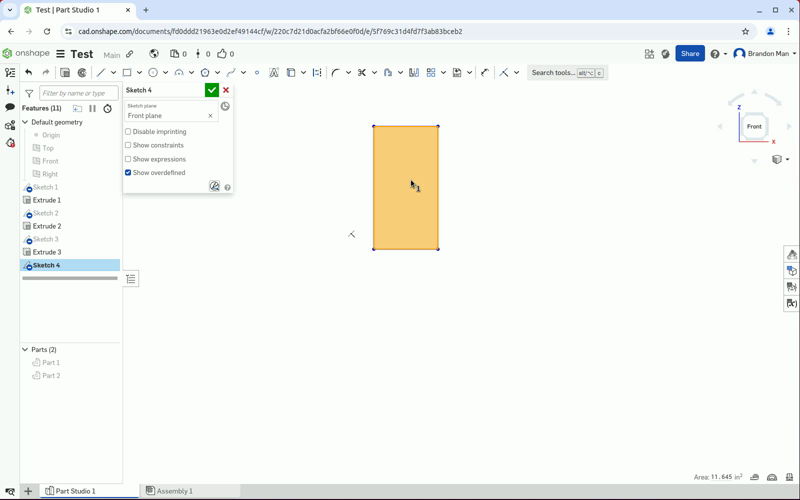
scroll(-6)
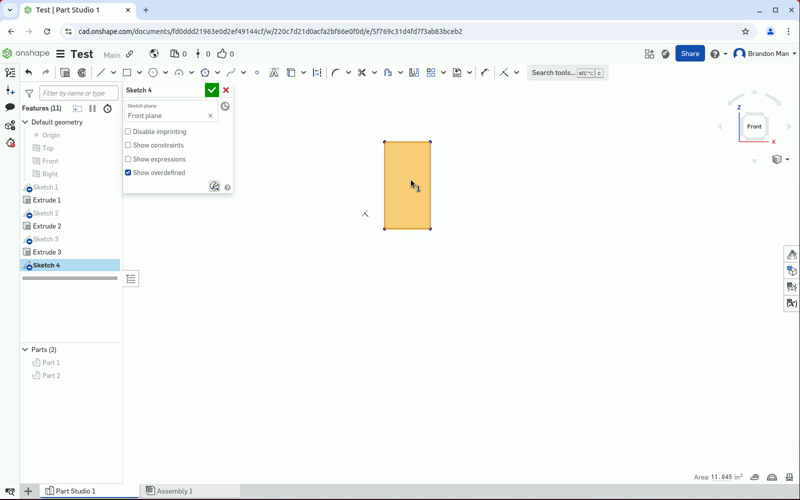
scroll(-6)
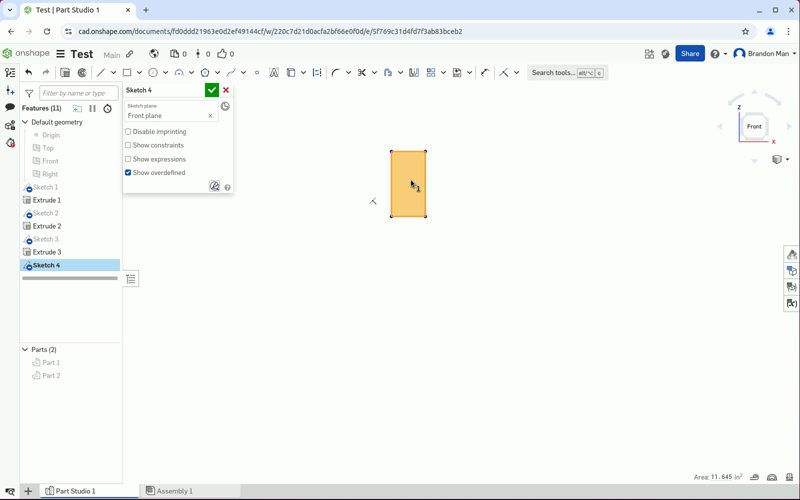
scroll(-6)
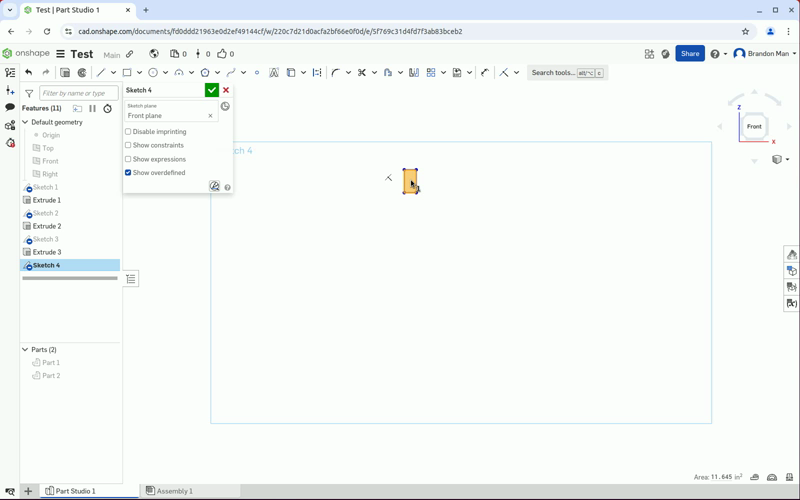
mouse_move(73, 352)
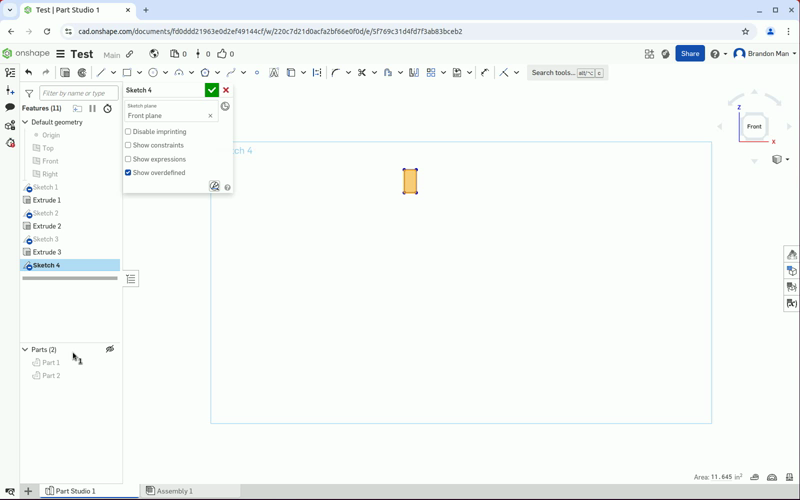
key(shift+y)
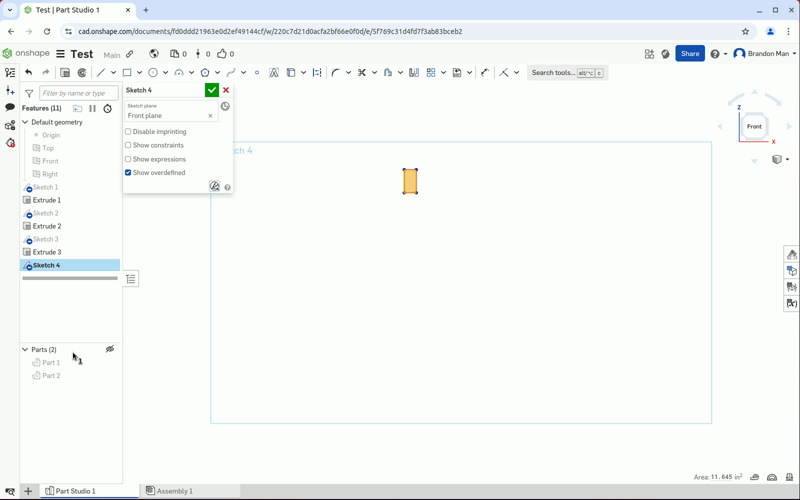
key(shift+e)
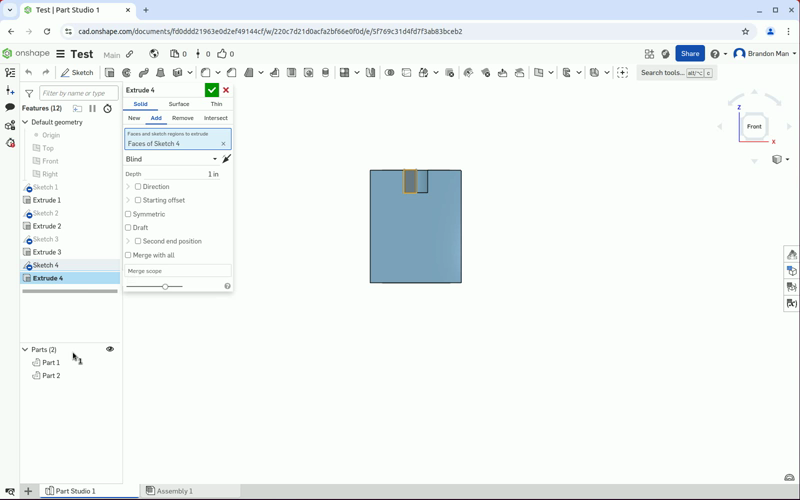
mouse_move(143, 106)
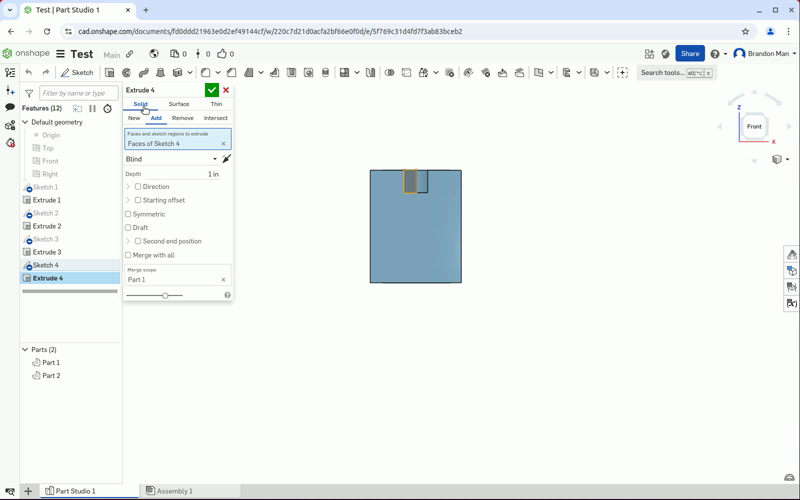
click(143, 106)
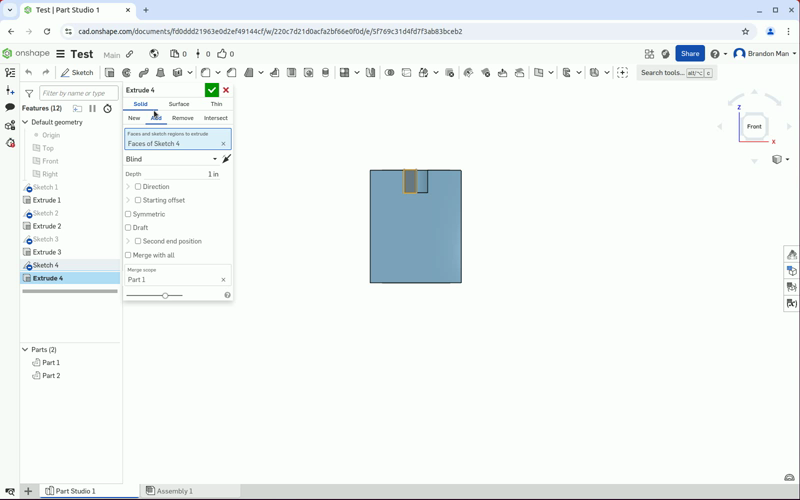
mouse_move(186, 120)
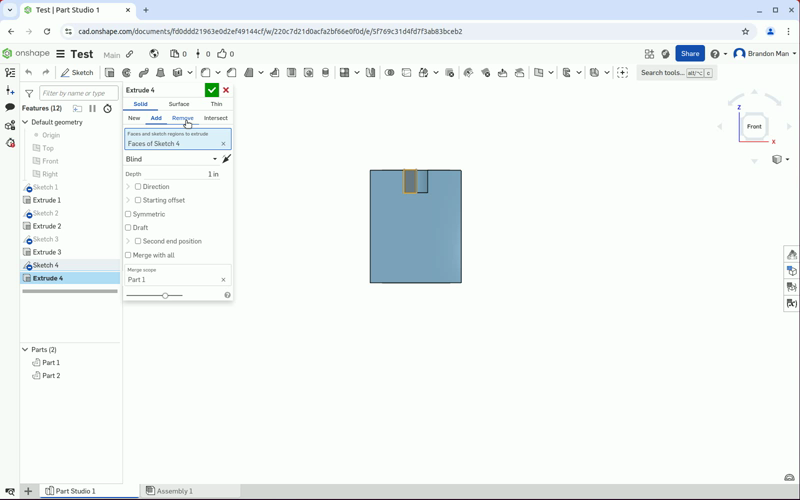
click(186, 120)
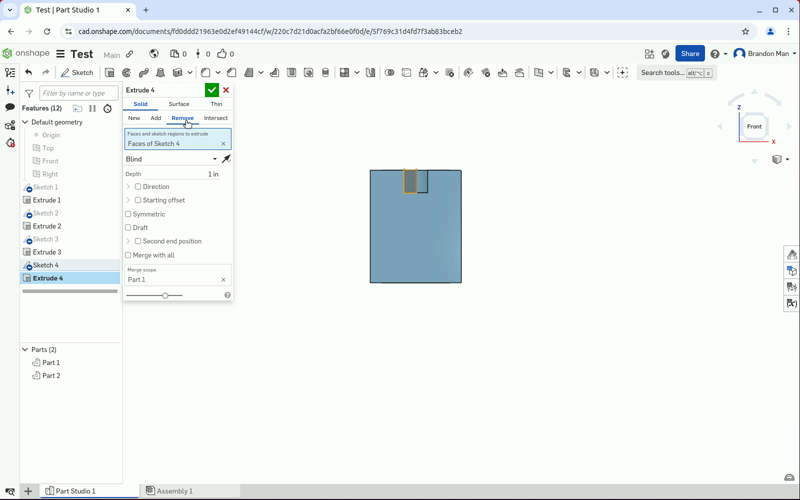
key(tab, 4)
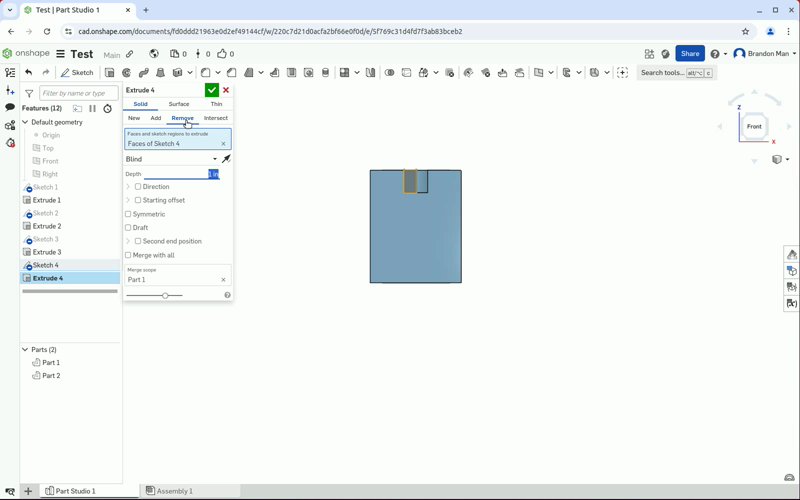
text(2.889)
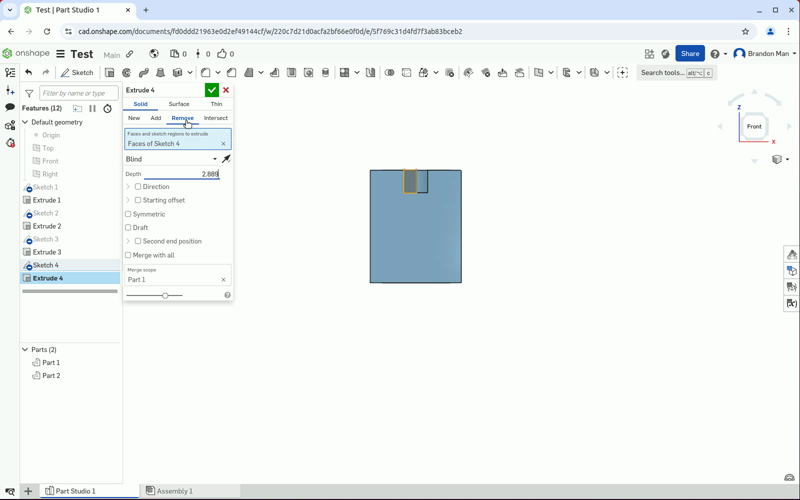
key(tab, 6)
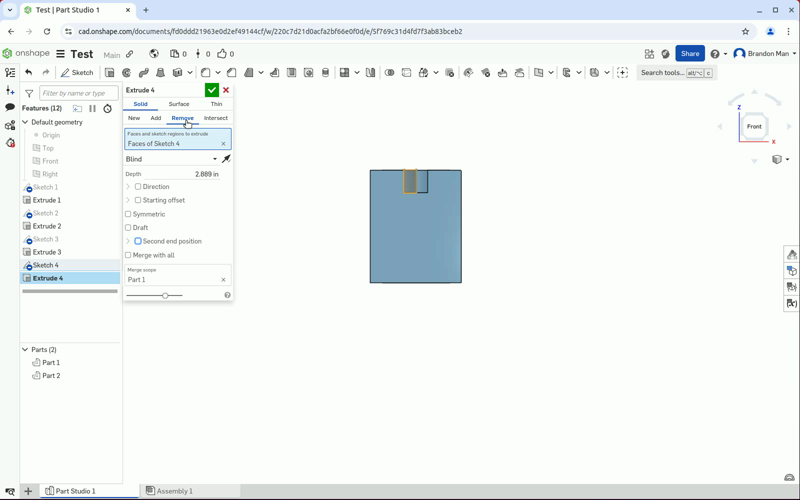
key(space)
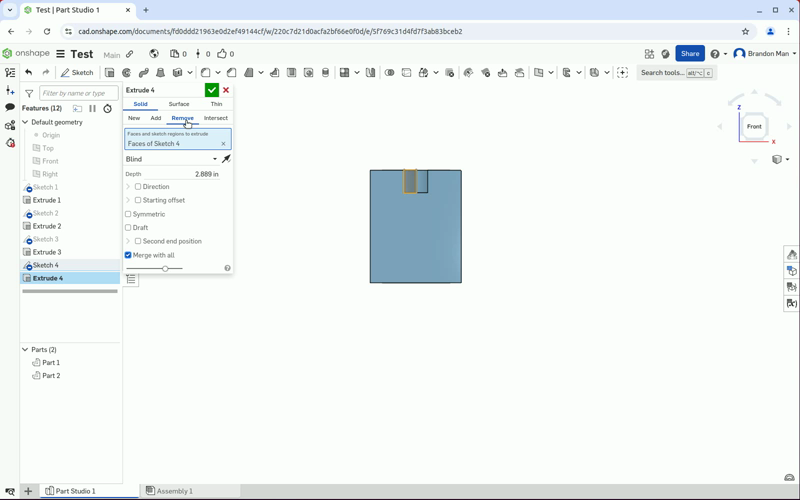
key(enter)
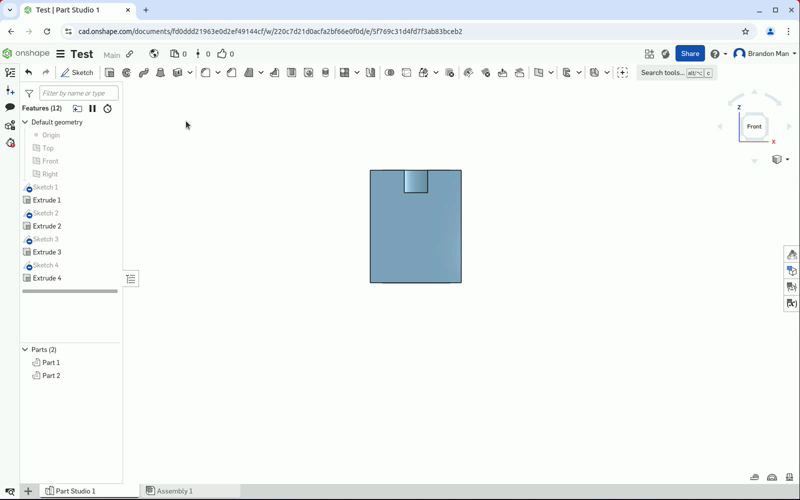
key(shift+h)
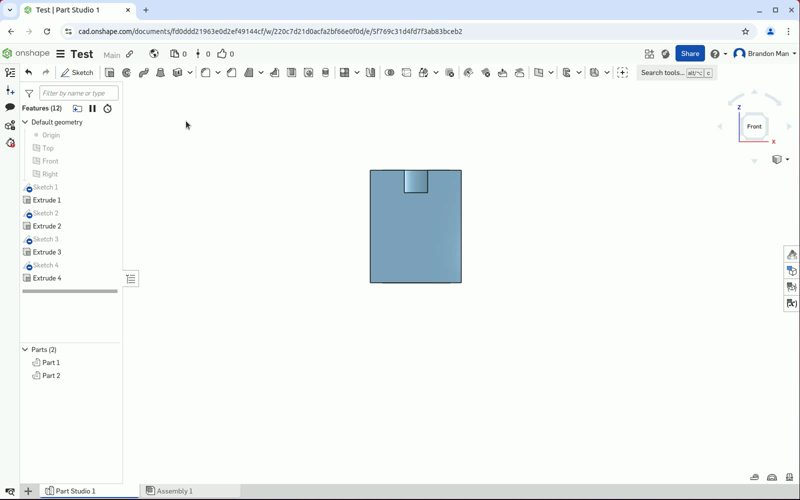
key(shift+h)
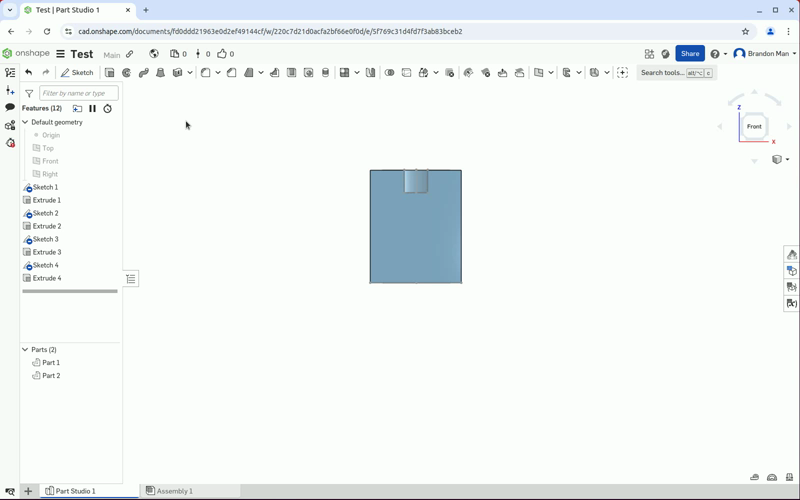
key(shift+7)
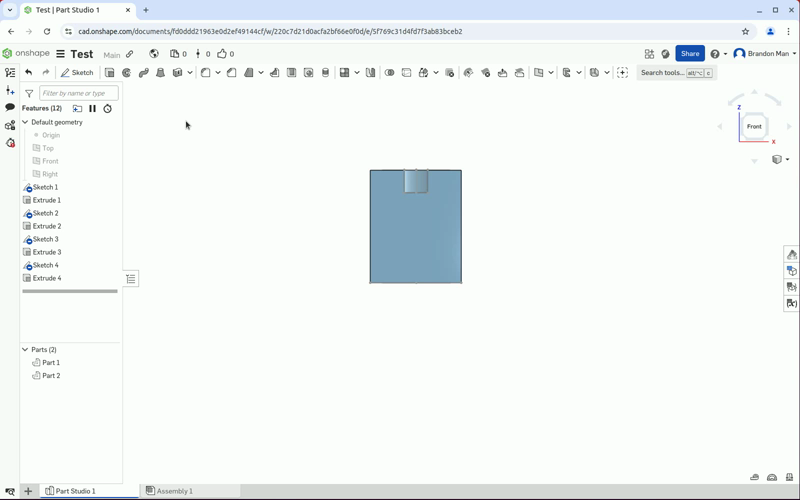
key(left, 2)
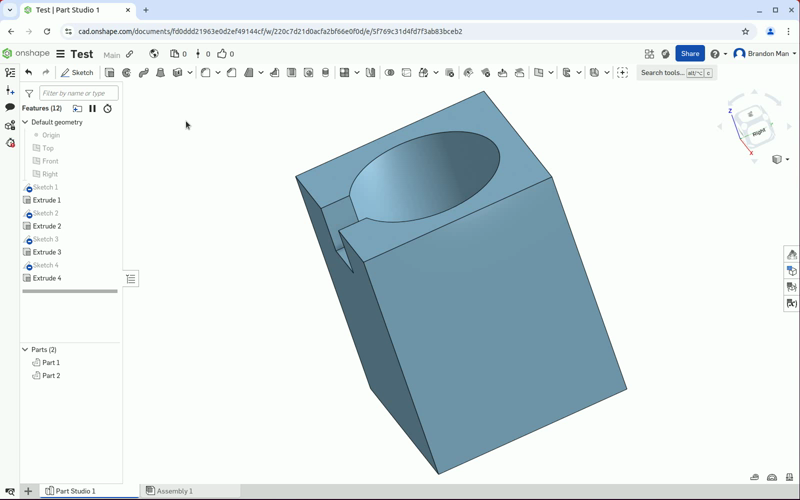
key(down, 2)
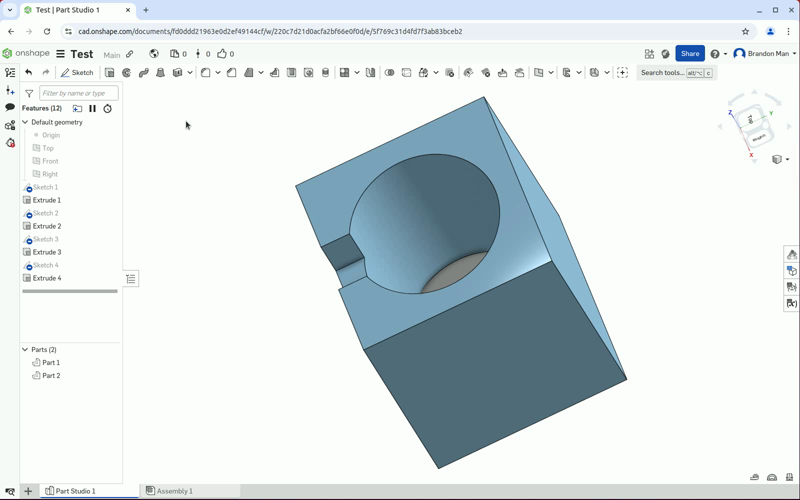
key(up, 2)
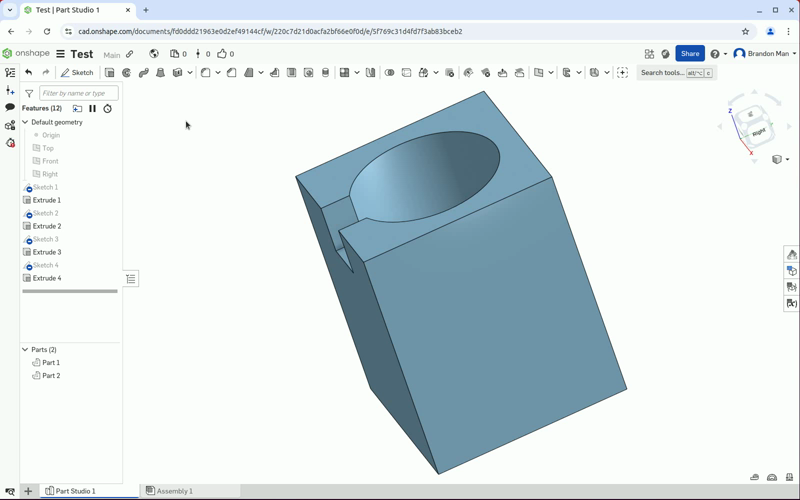
key(right, 2)
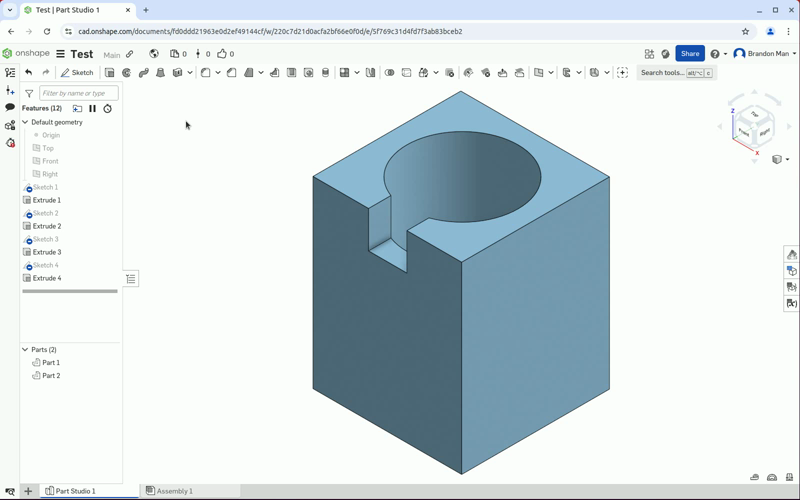
mouse_move(73, 189)
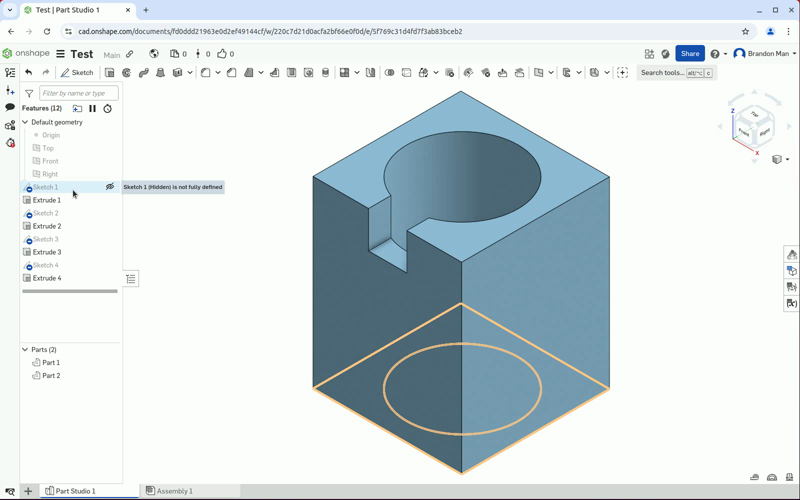
click(73, 189)